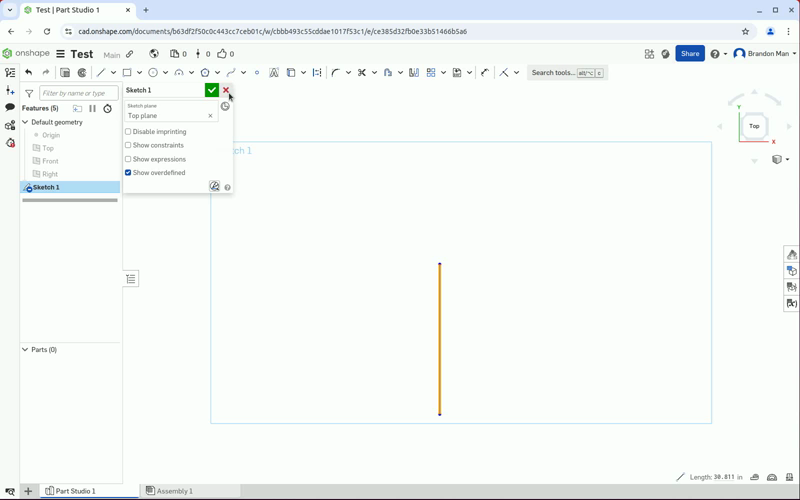
key(shift+h)
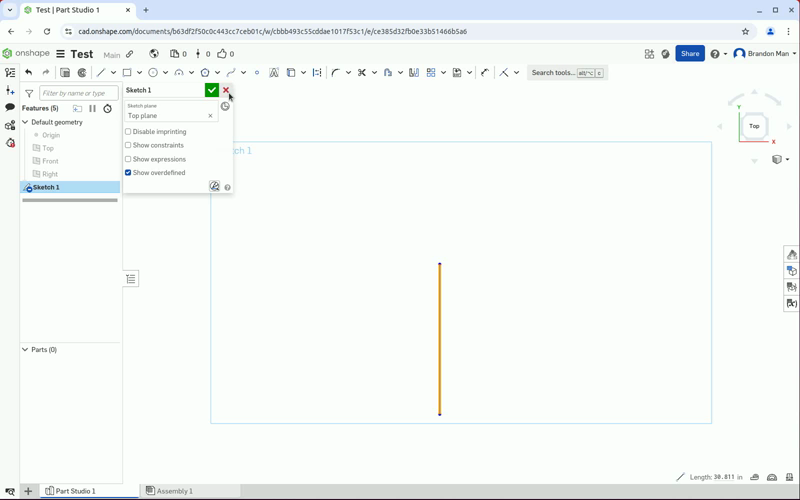
key(shift+s)
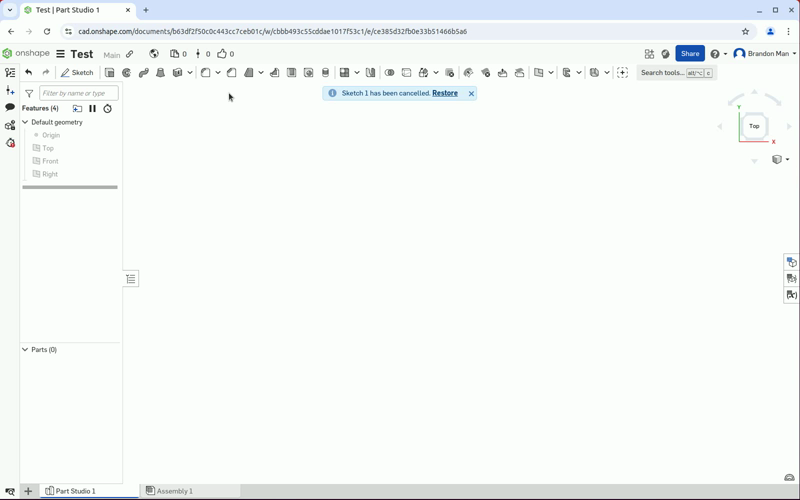
mouse_move(73, 150)
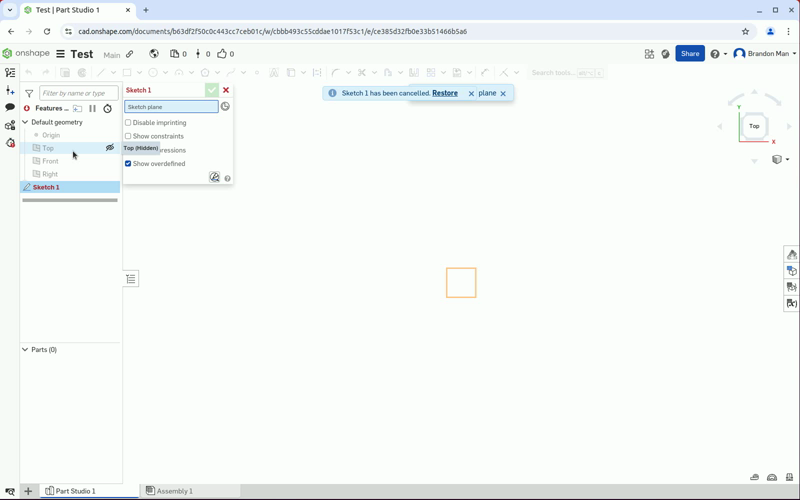
click(73, 150)
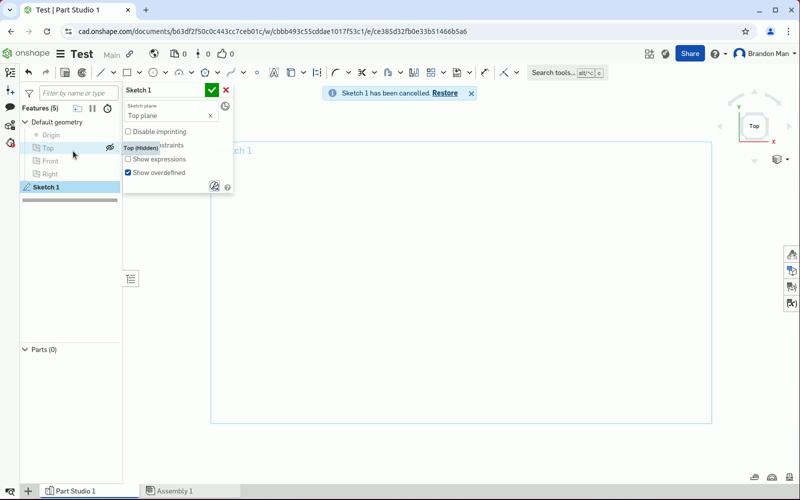
mouse_move(73, 352)
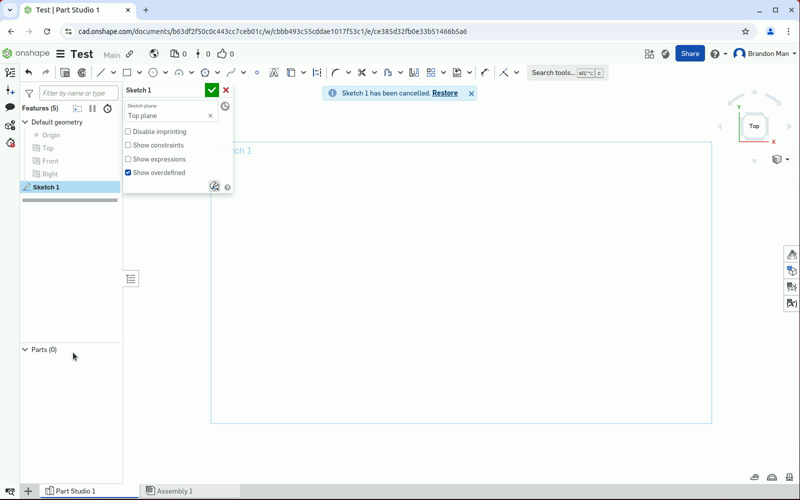
key(y)
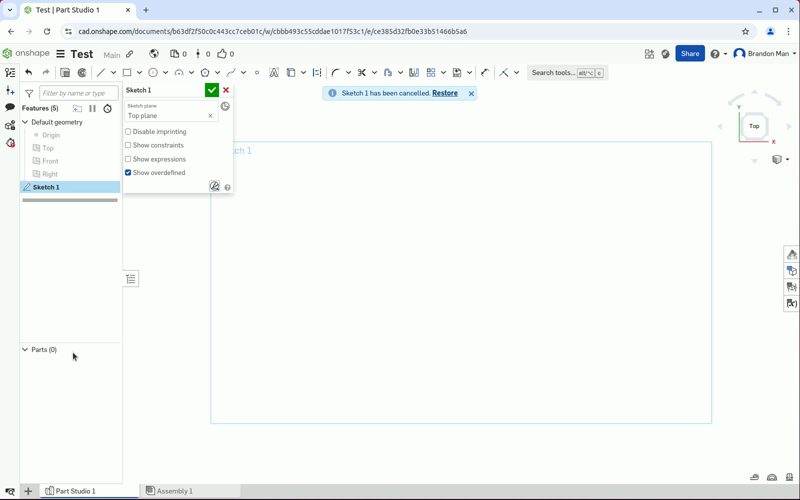
key(l)
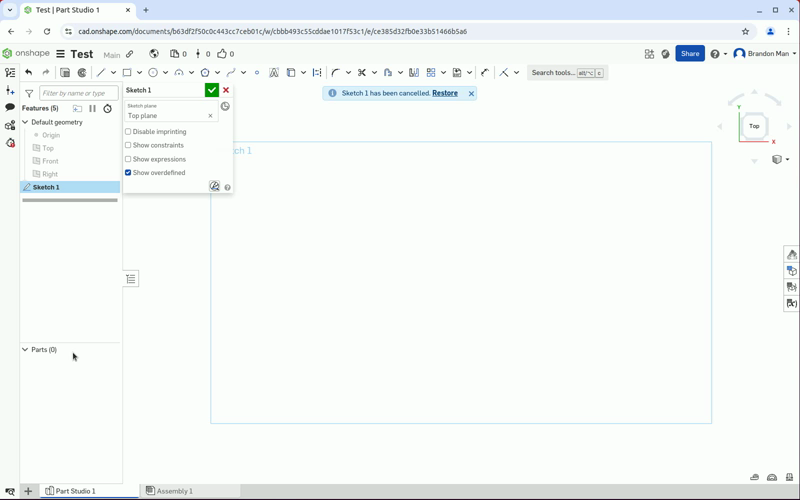
key_down(shift)
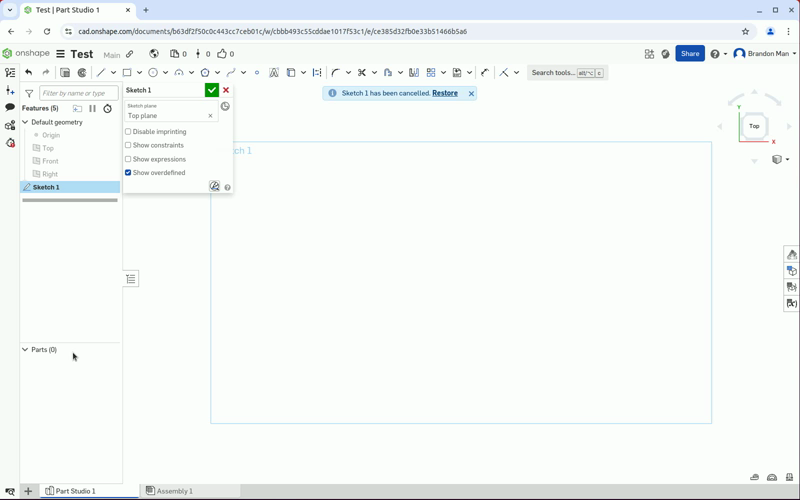
mouse_move(348, 365)
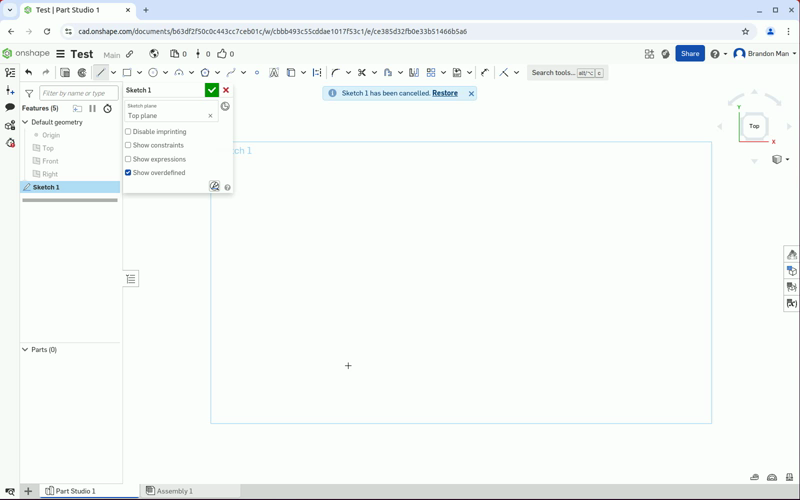
click(348, 365)
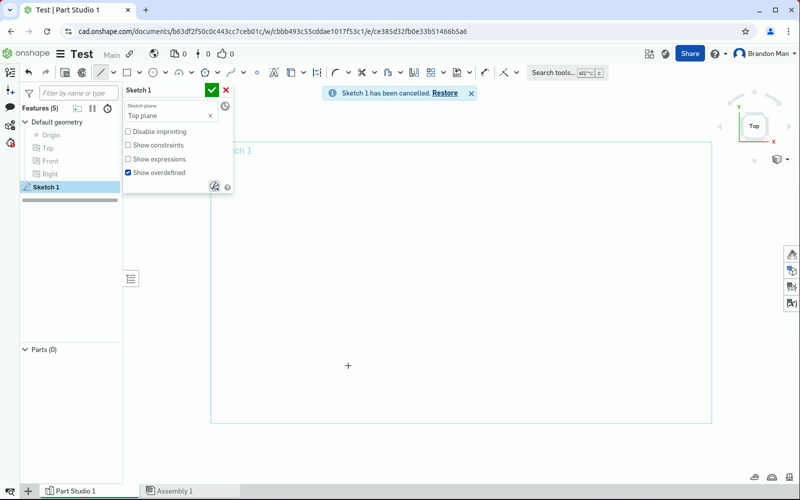
key_up(shift)
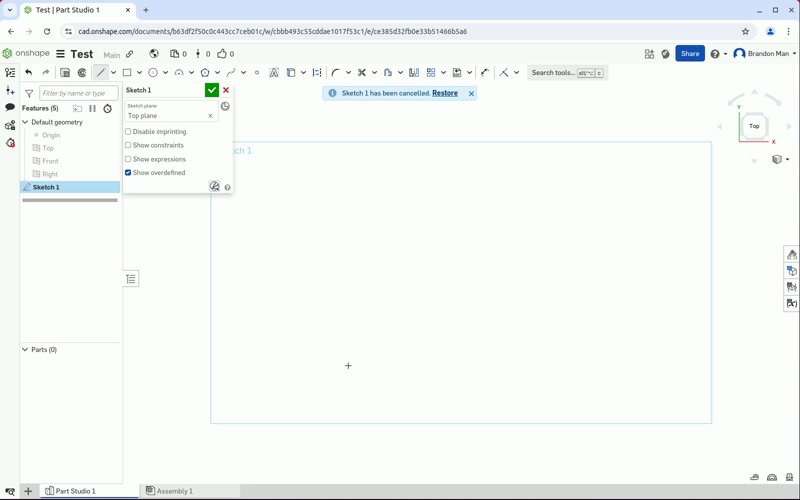
key_down(shift)
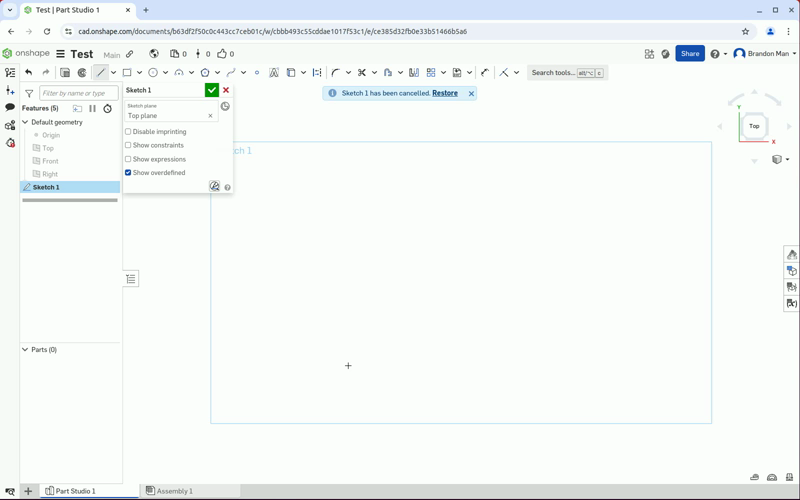
mouse_move(496, 389)
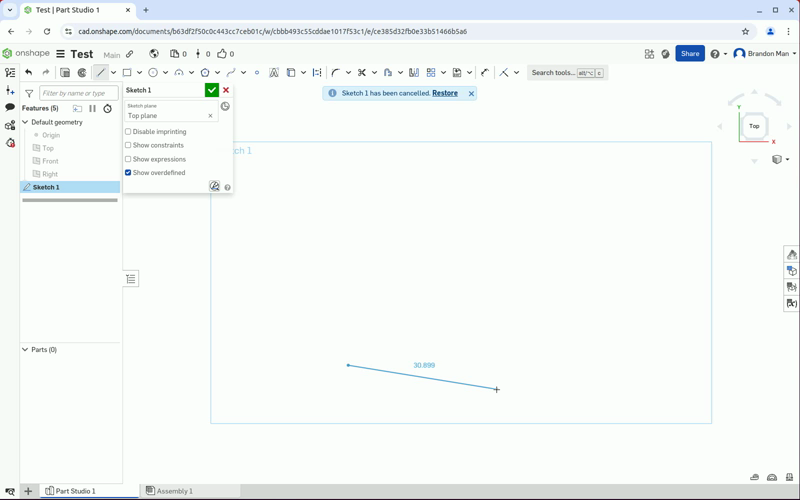
click(496, 389)
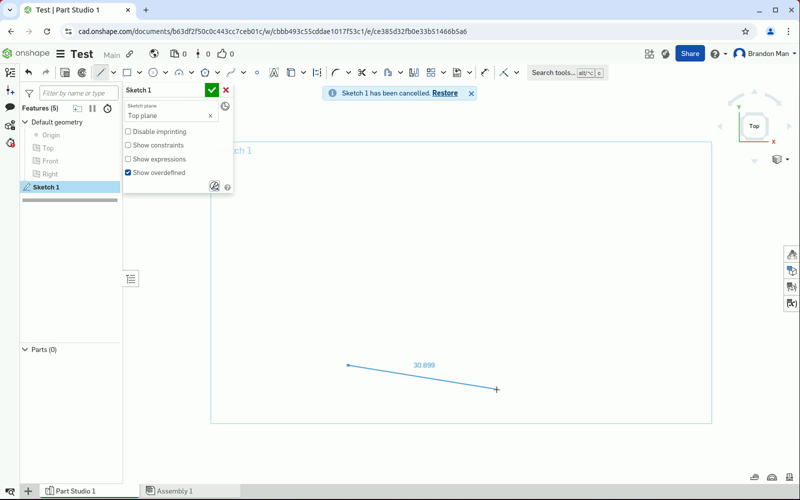
key_up(shift)
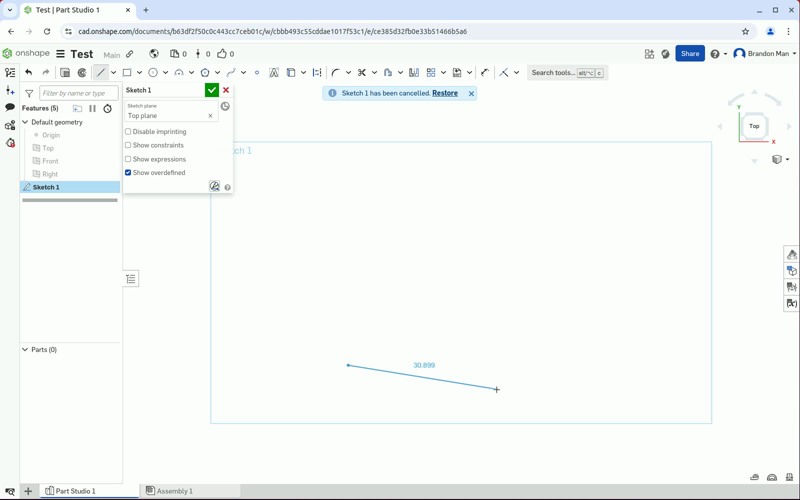
key_down(shift)
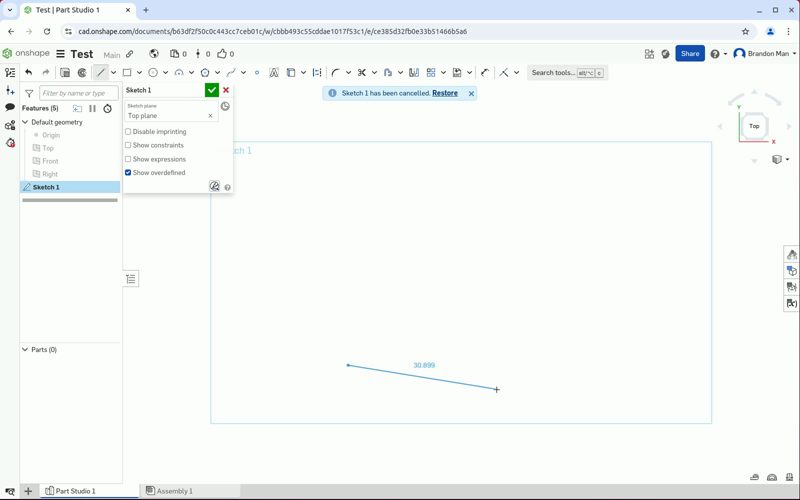
mouse_move(526, 389)
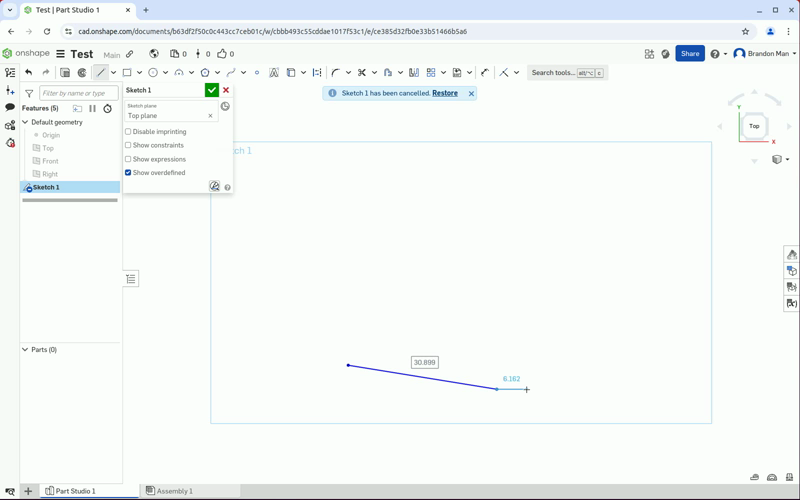
mouse_move(526, 389)
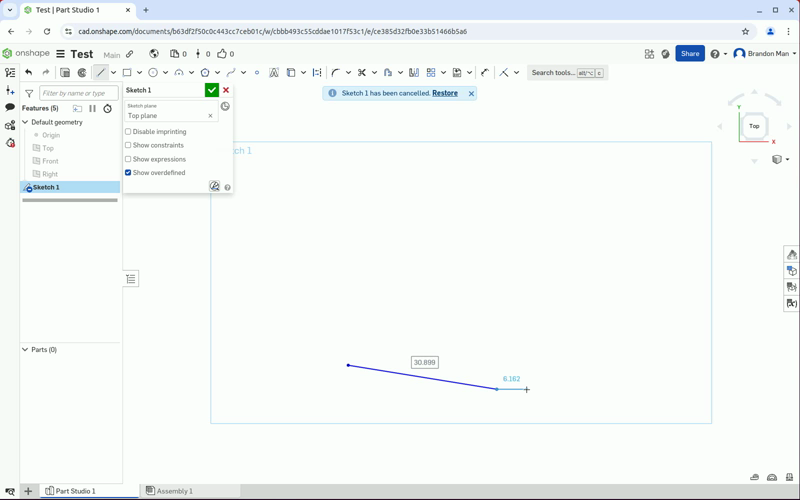
click(526, 389)
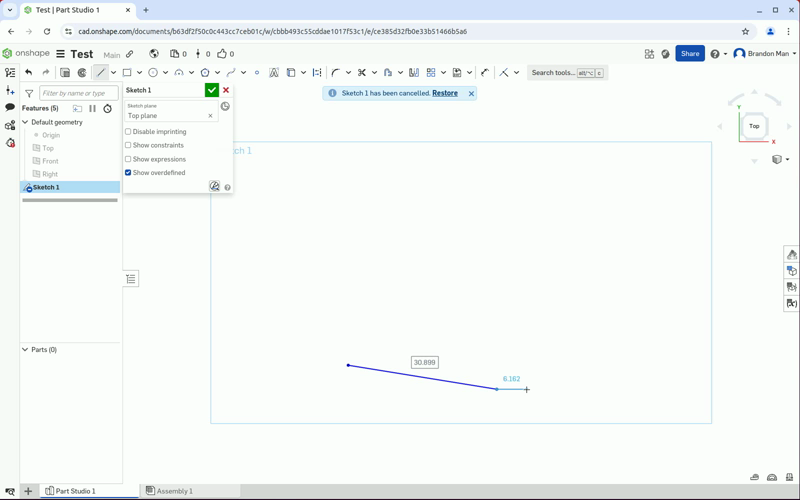
key_up(shift)
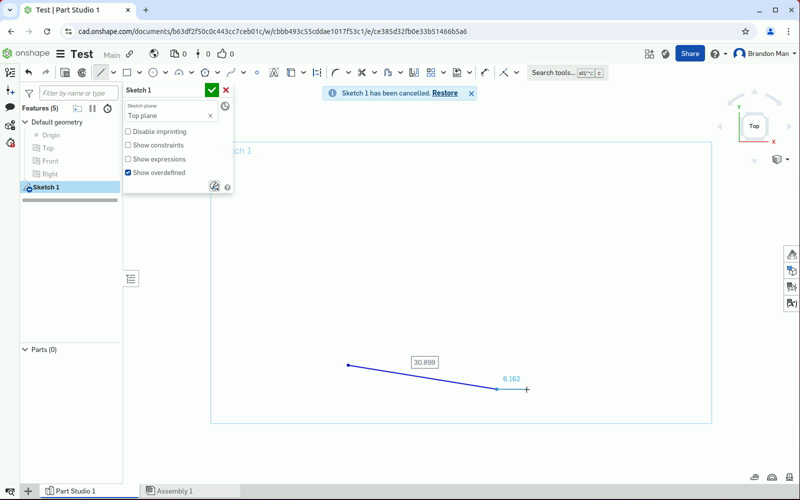
key_down(shift)
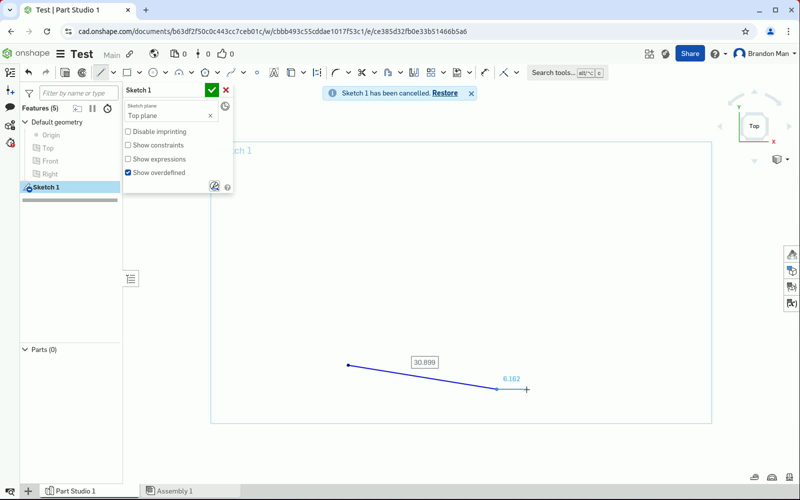
mouse_move(556, 389)
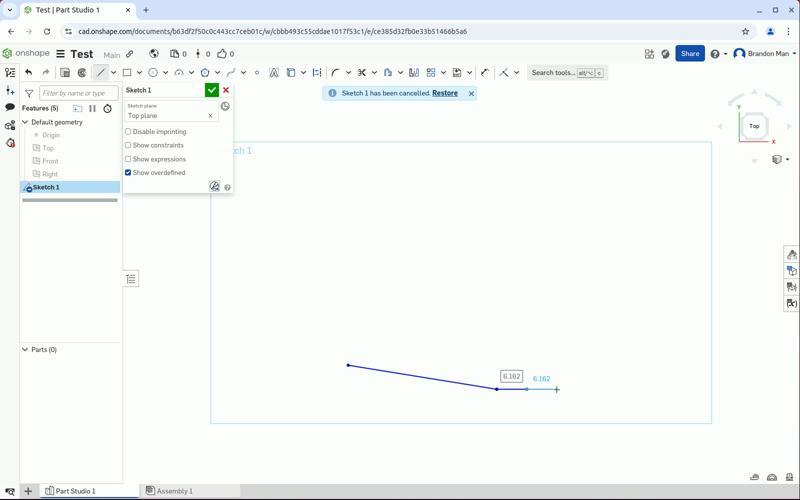
mouse_move(526, 340)
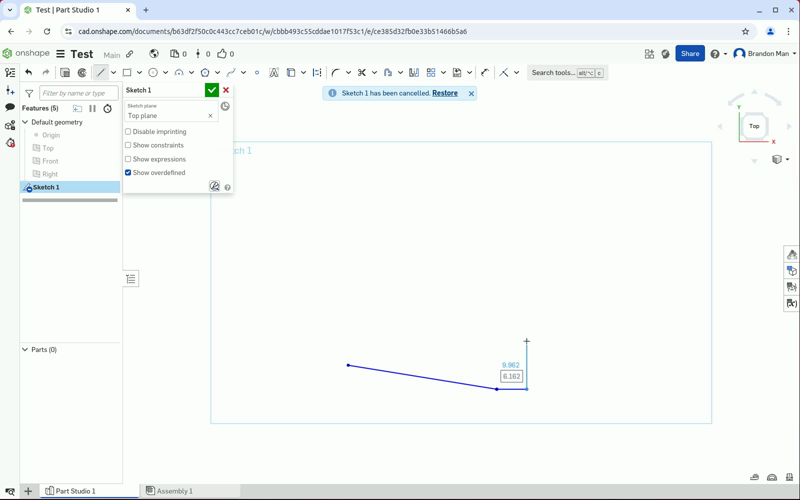
click(526, 340)
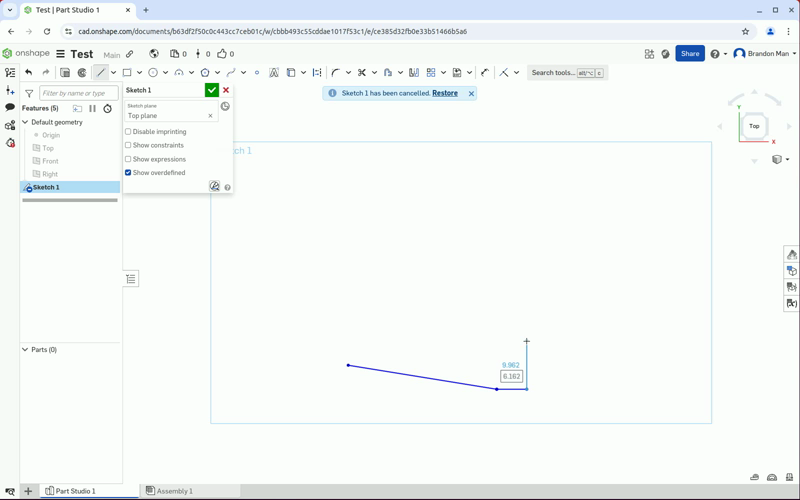
key_up(shift)
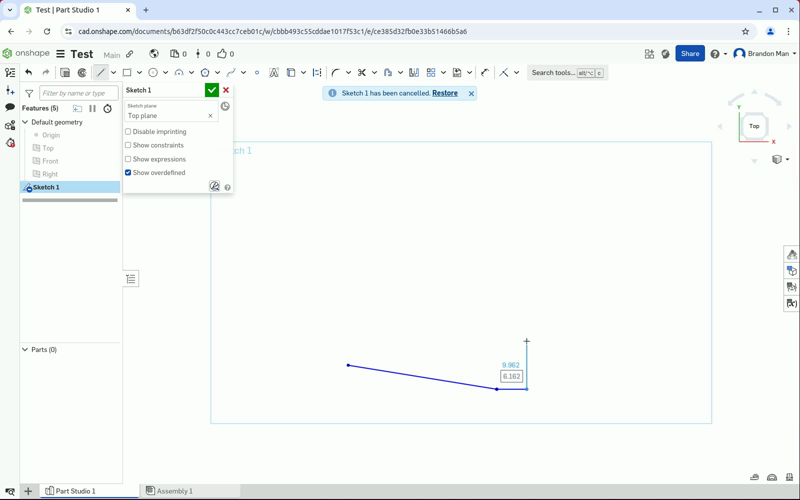
key_down(shift)
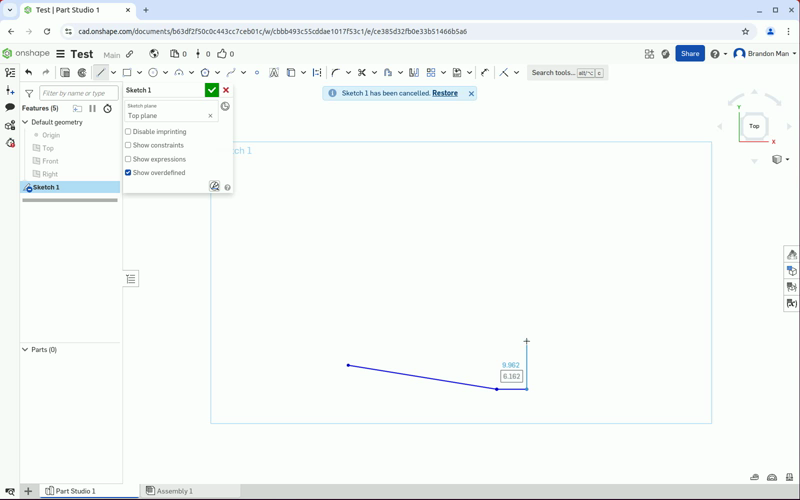
mouse_move(556, 340)
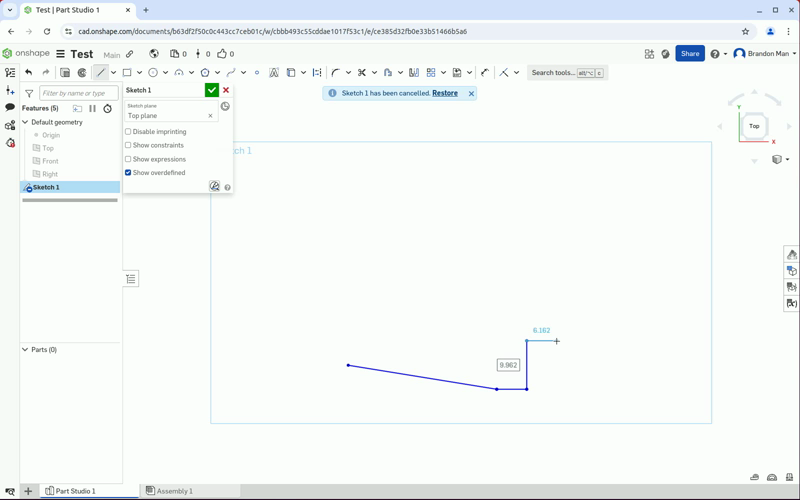
mouse_move(496, 340)
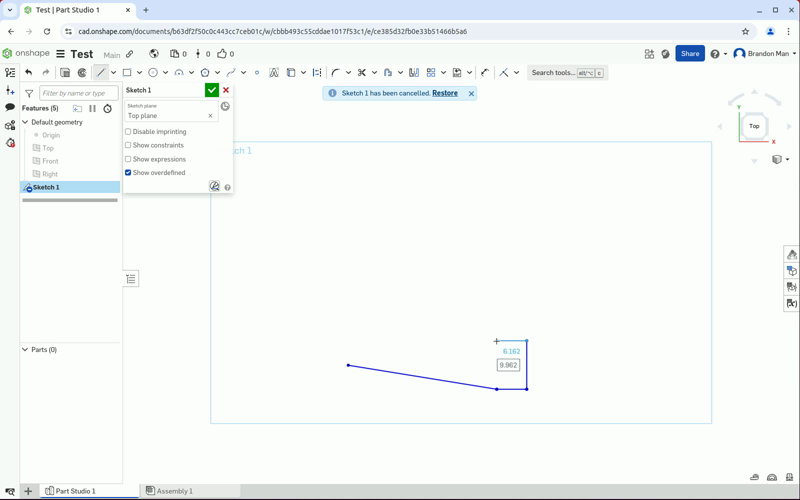
click(496, 340)
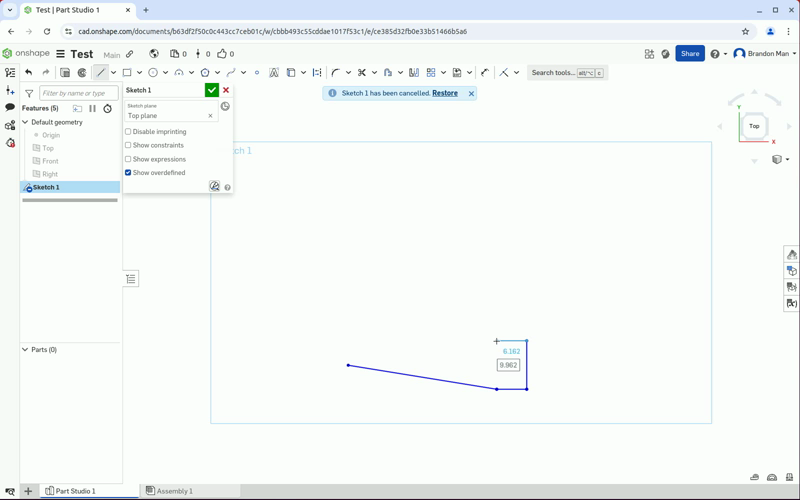
key_up(shift)
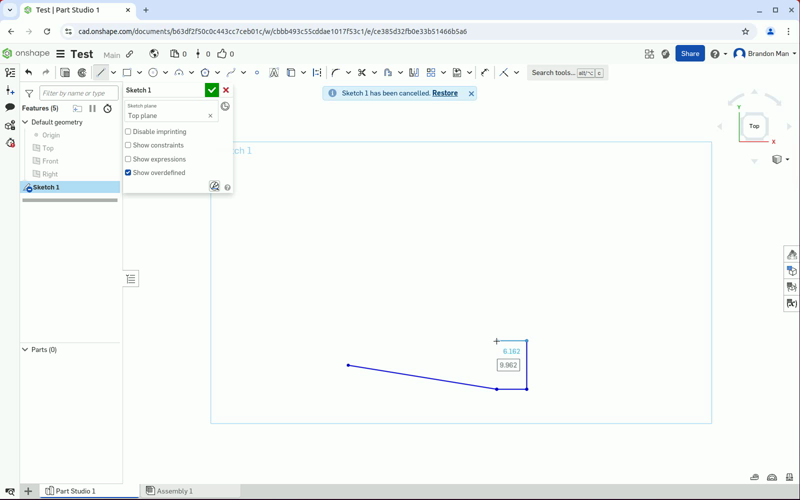
key_down(shift)
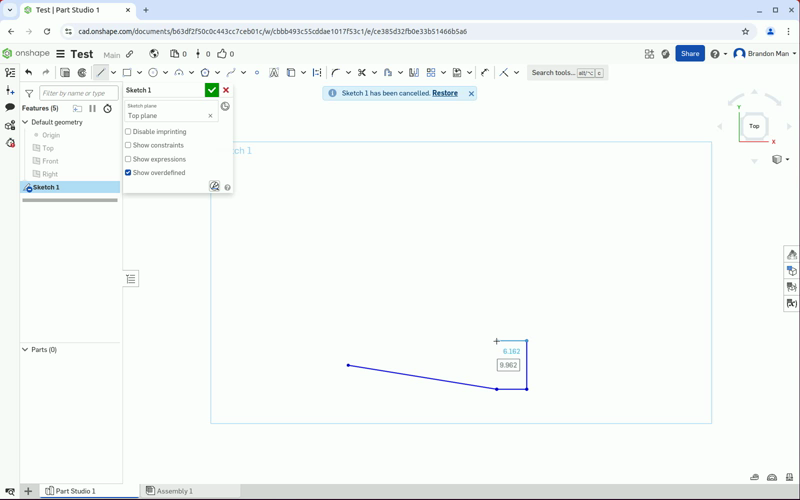
mouse_move(348, 365)
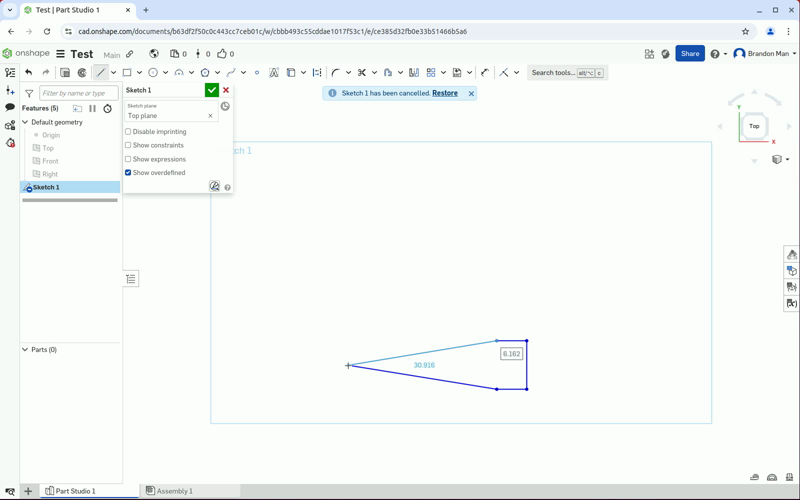
key_up(shift)
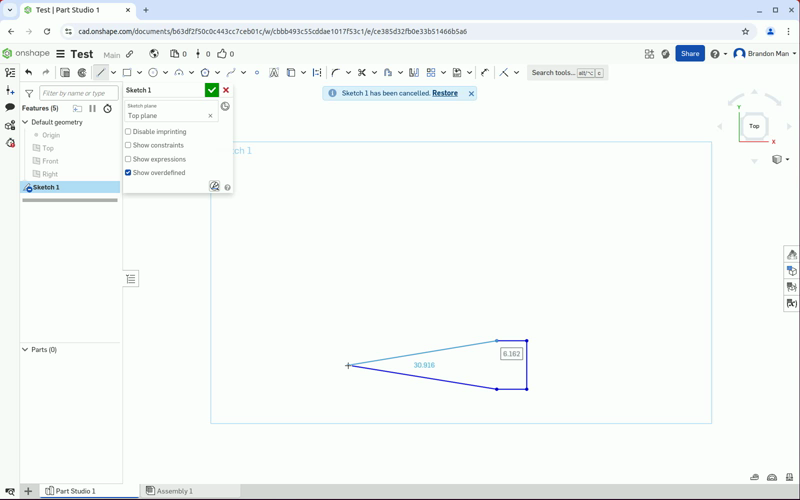
click(348, 365)
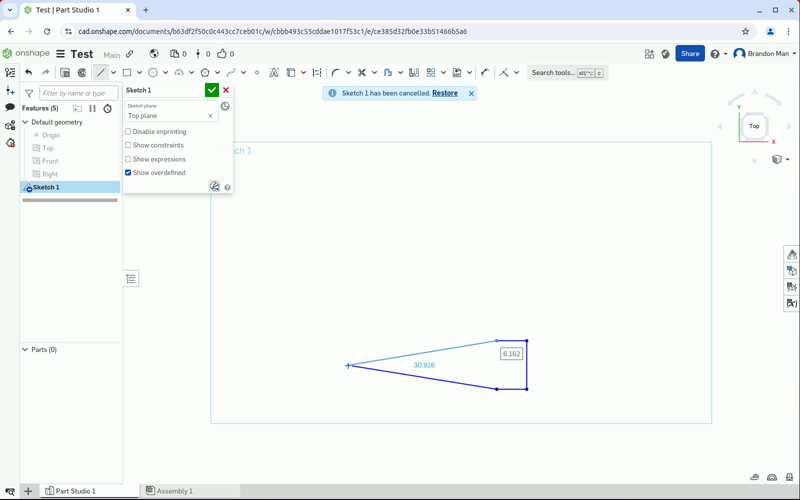
key(esc)
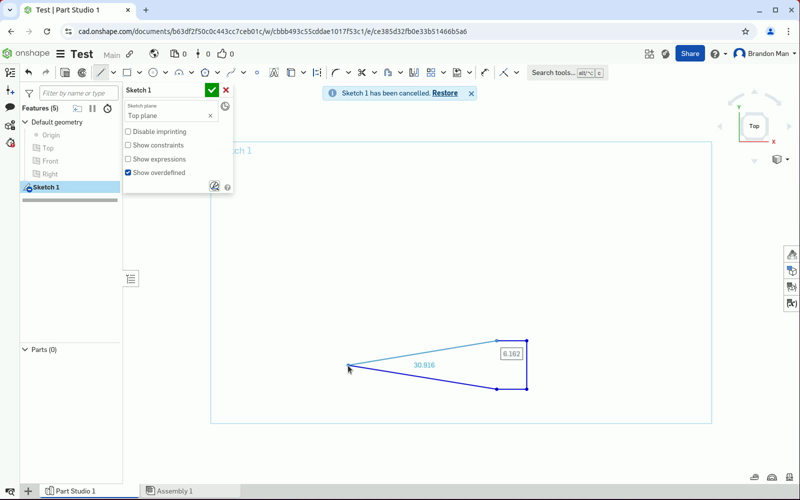
mouse_move(508, 372)
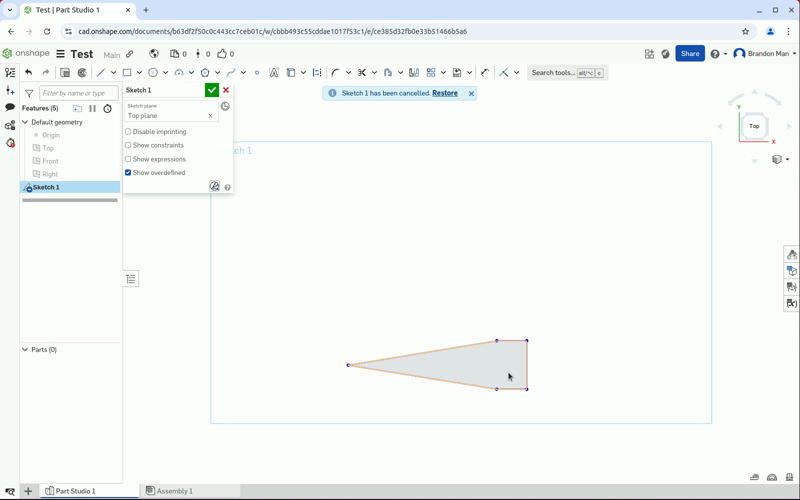
click(508, 372)
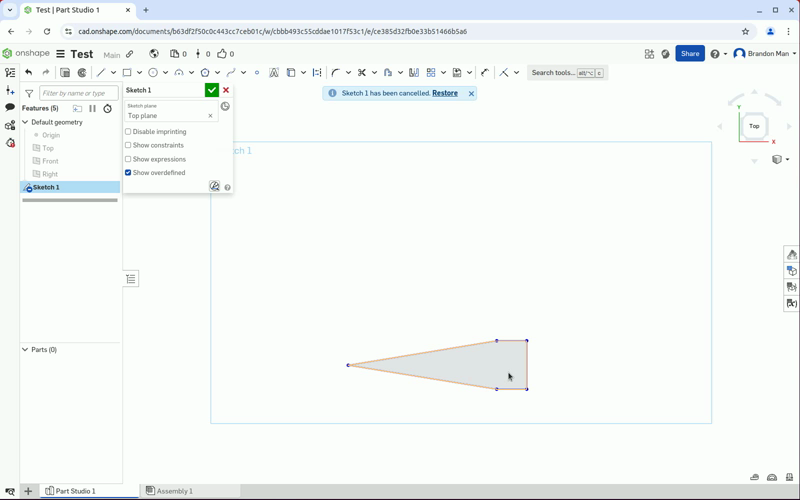
mouse_move(73, 352)
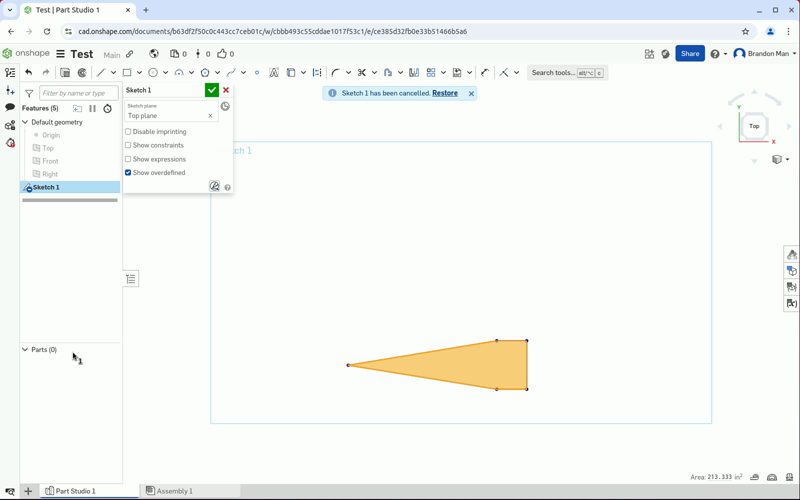
key(shift+y)
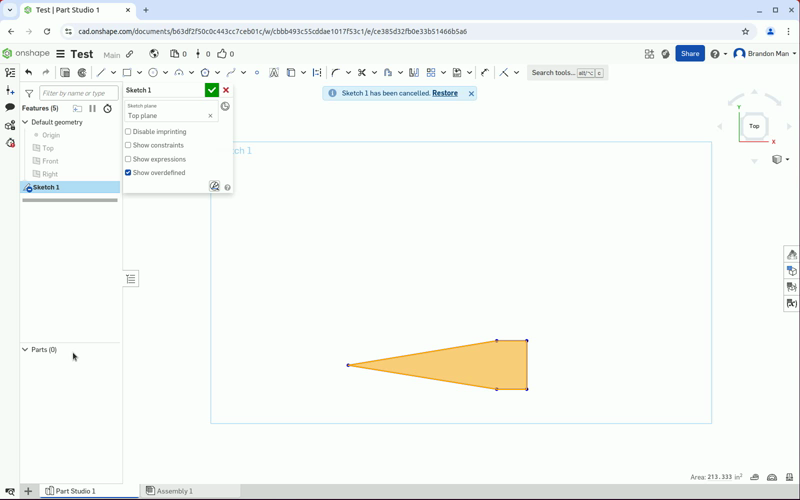
key(shift+e)
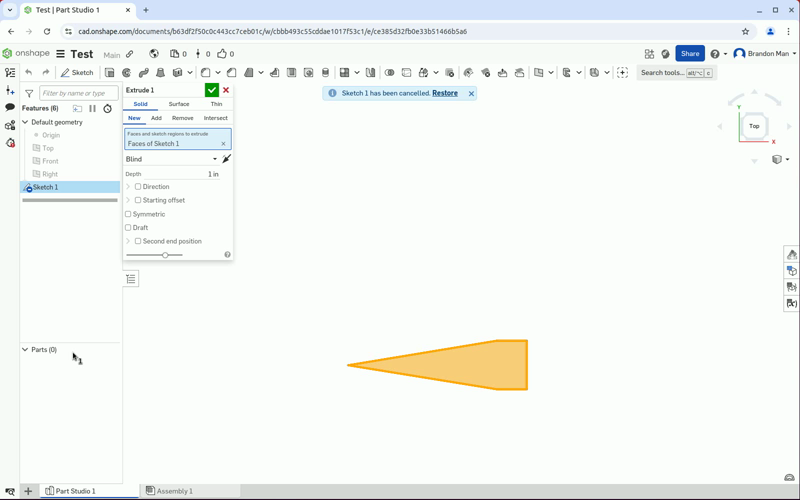
mouse_move(143, 106)
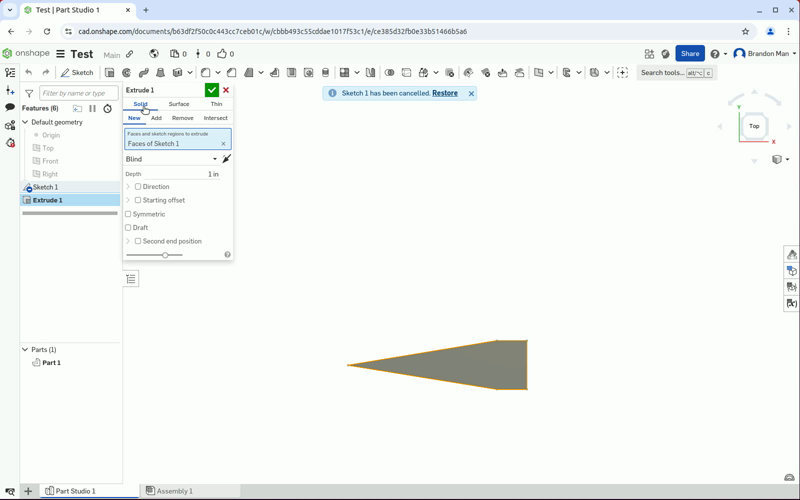
click(143, 106)
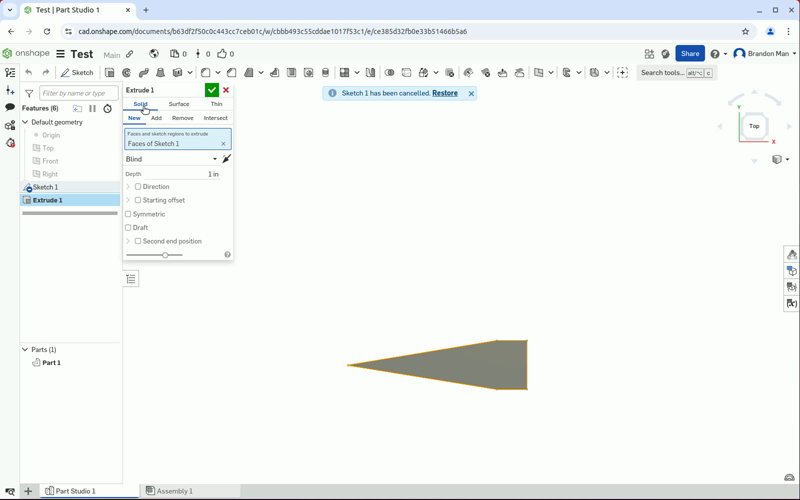
mouse_move(137, 120)
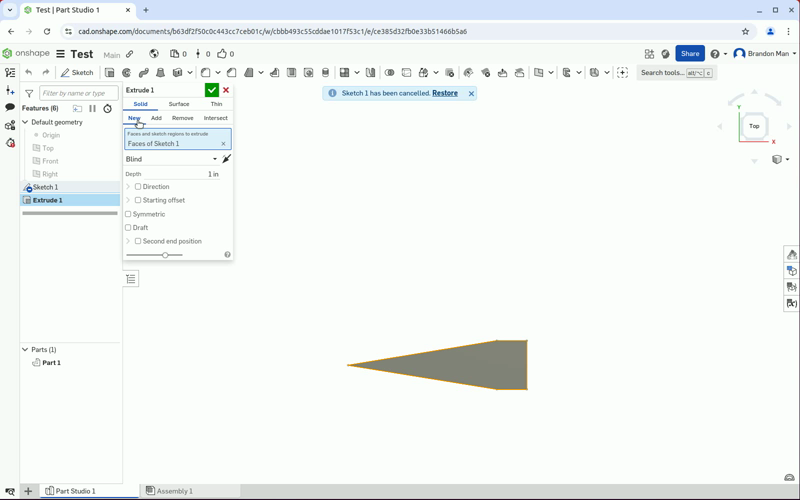
click(137, 120)
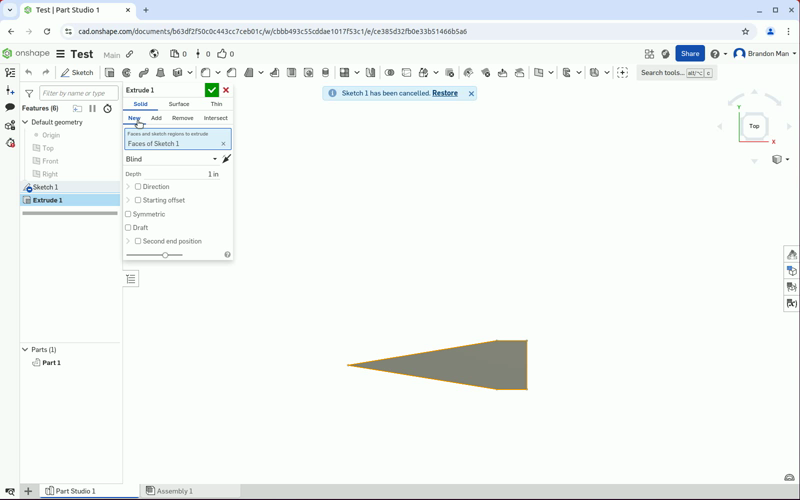
key(tab, 4)
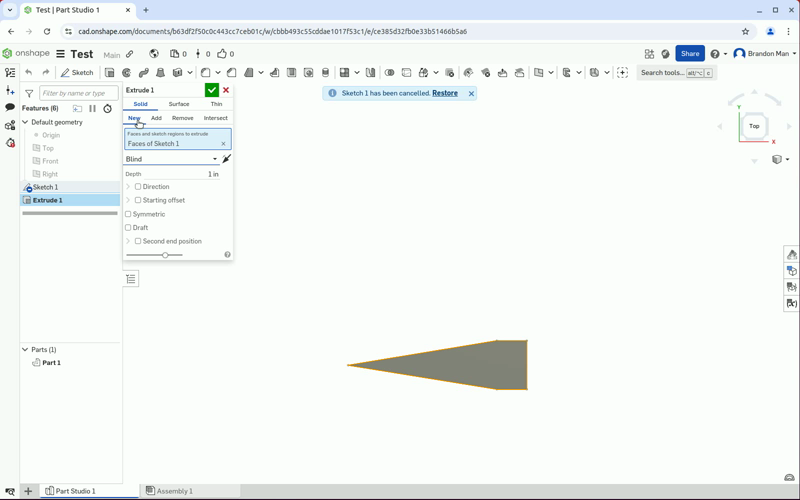
text(0.963)
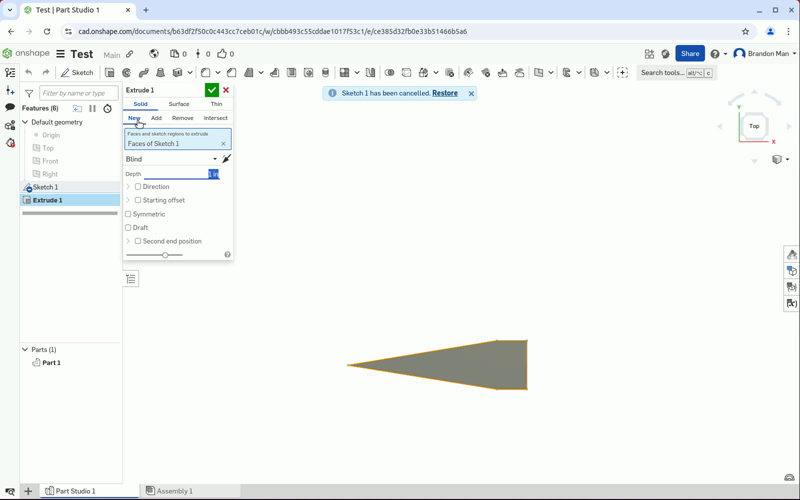
key(enter)
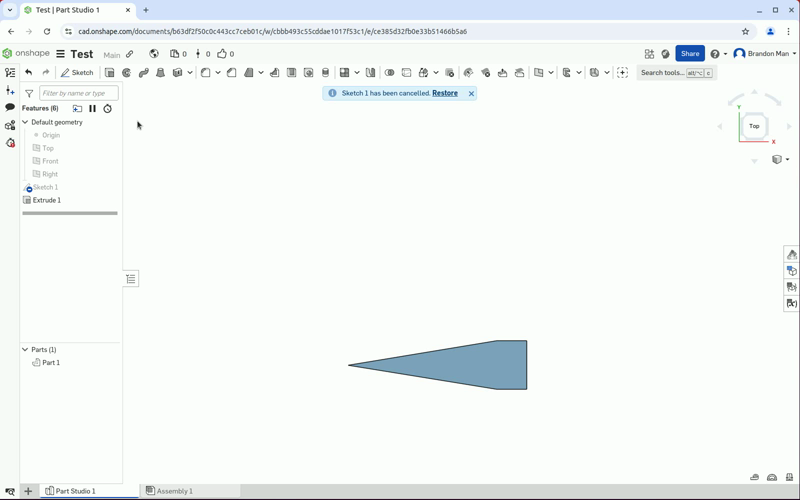
key(shift+h)
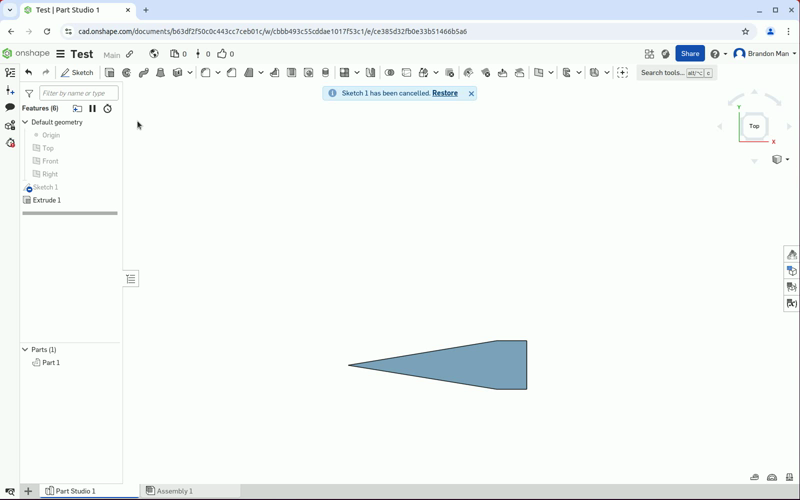
key(shift+h)
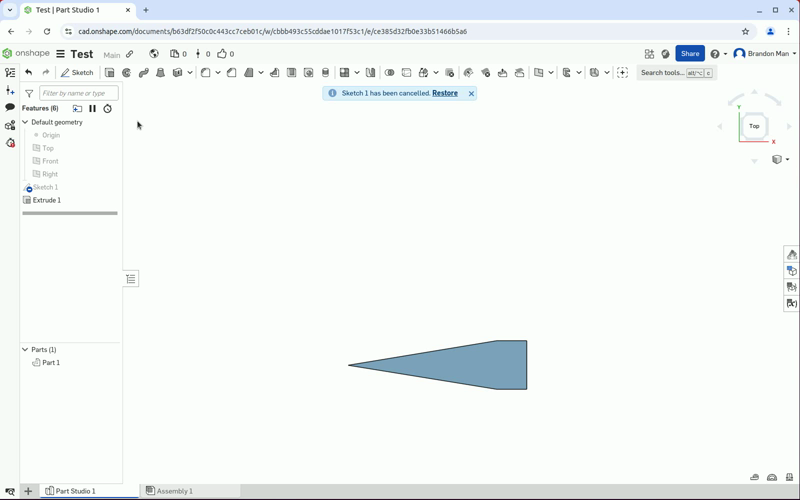
mouse_move(73, 189)
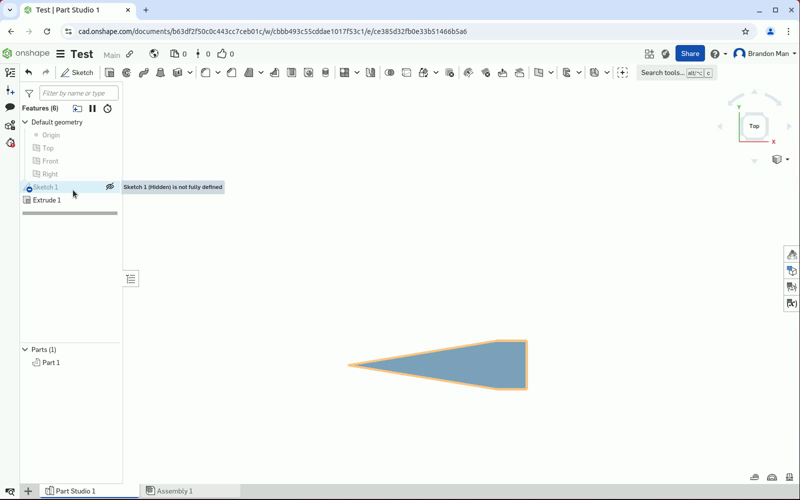
click(73, 189)
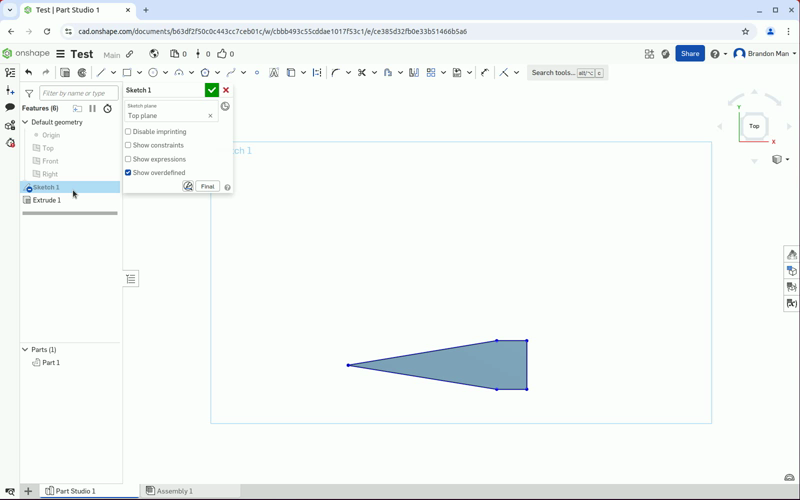
mouse_move(229, 92)
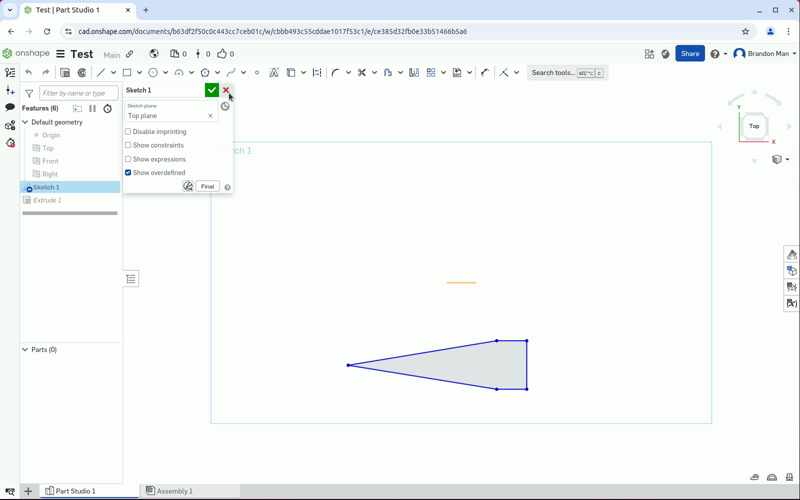
click(229, 92)
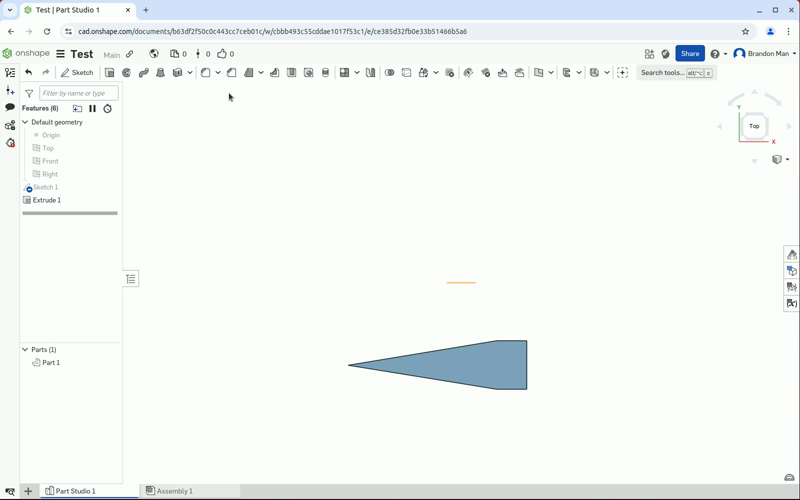
mouse_move(541, 75)
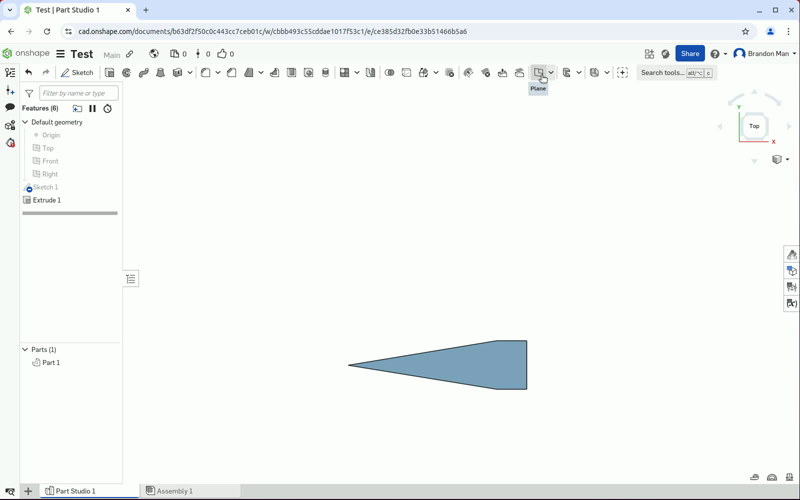
click(541, 75)
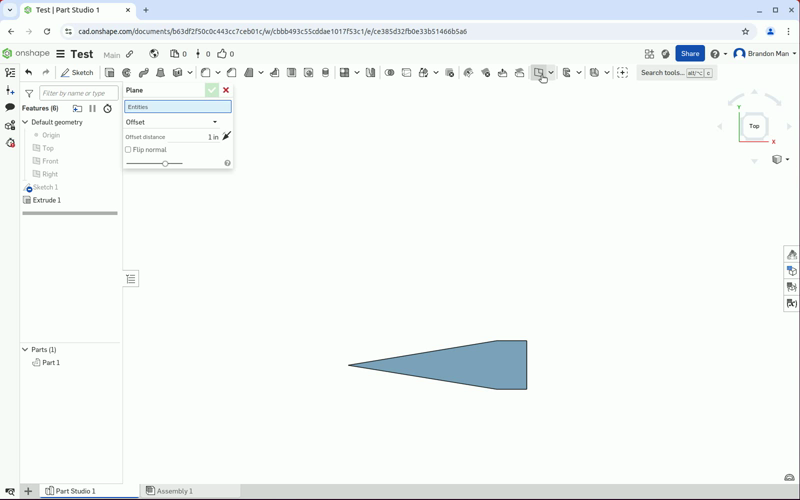
mouse_move(73, 150)
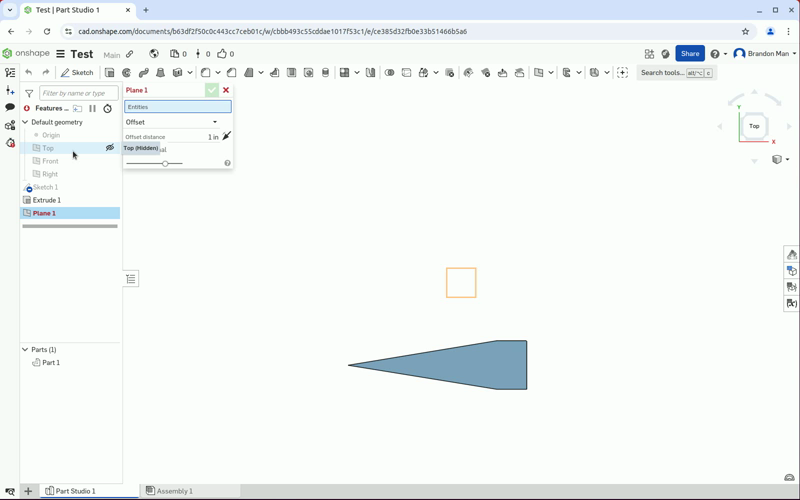
click(73, 150)
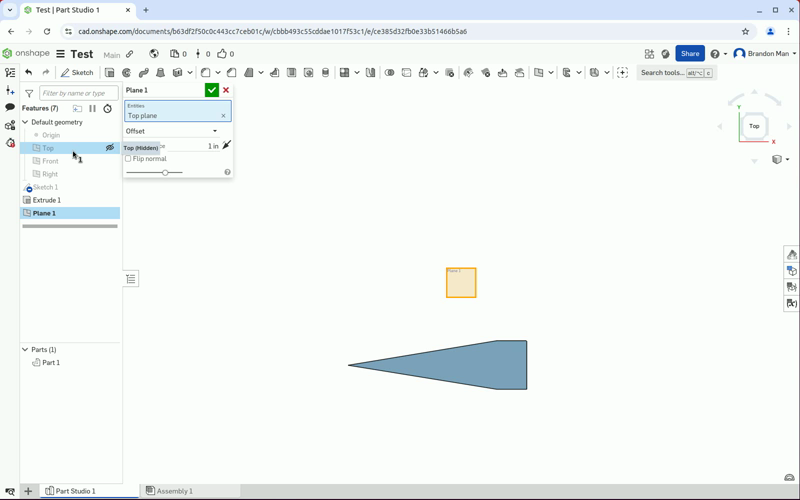
key(tab, 2)
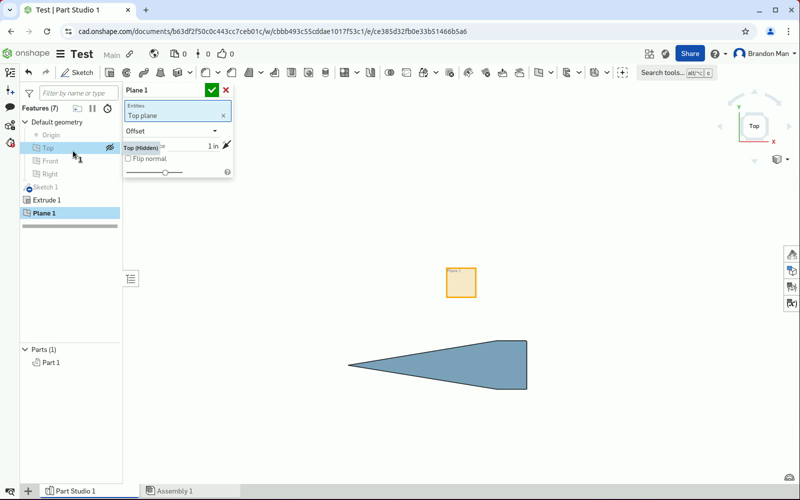
text(0.955)
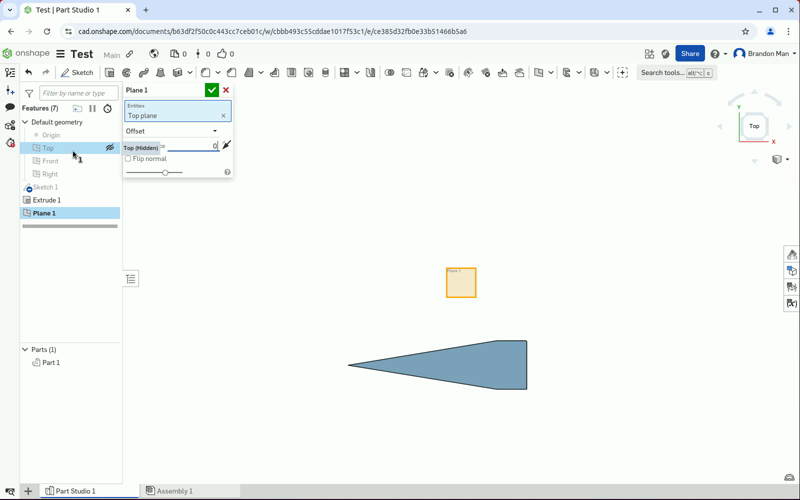
key(enter, 2)
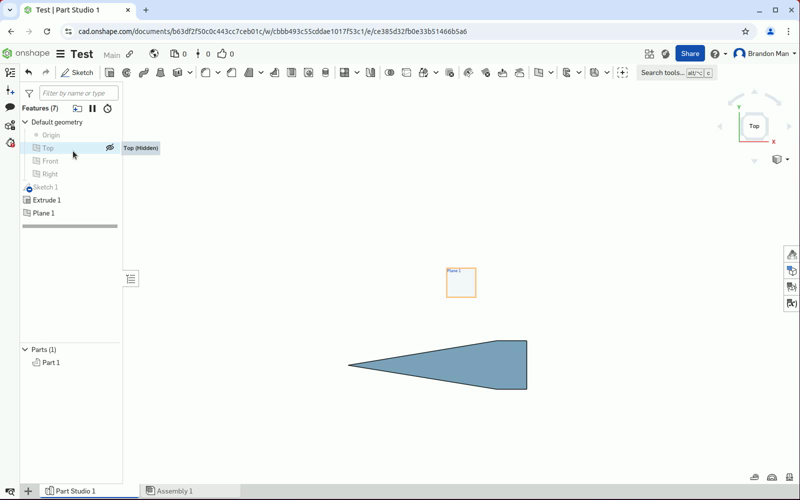
key(shift+s)
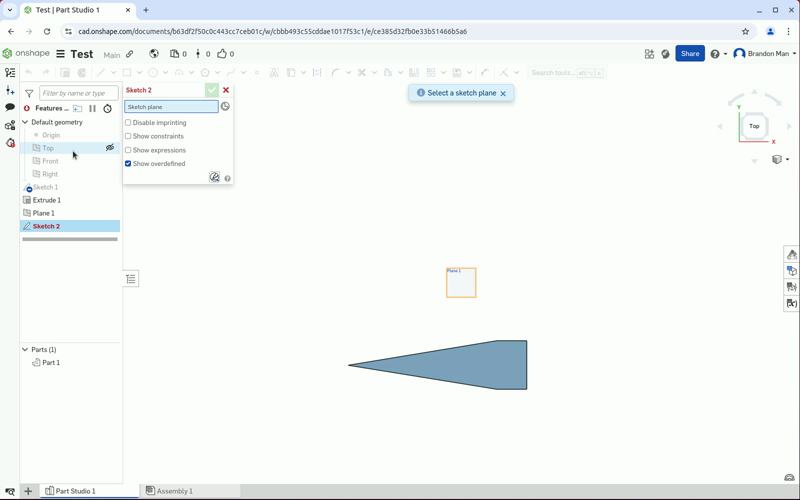
mouse_move(73, 215)
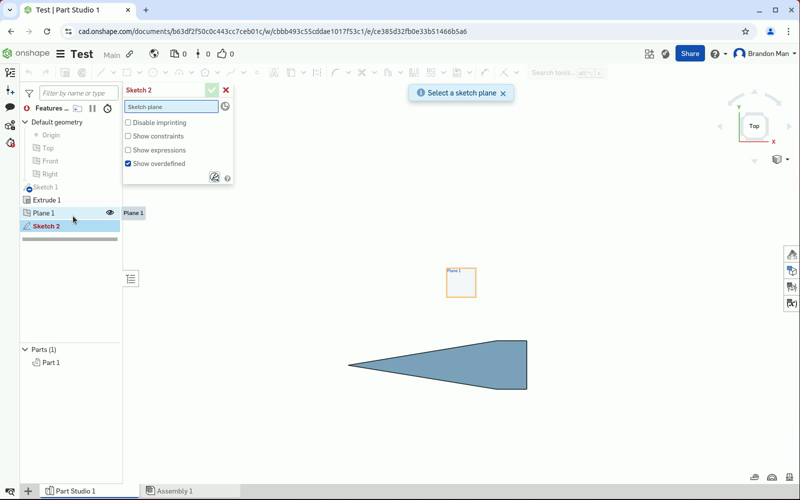
click(73, 215)
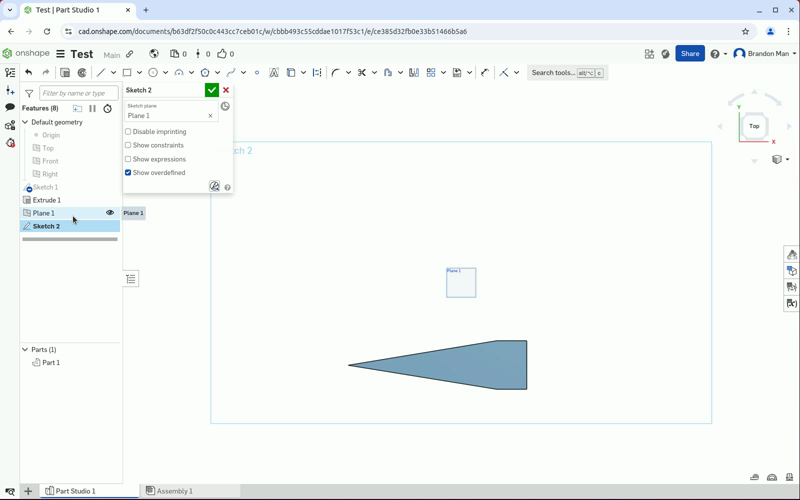
mouse_move(73, 352)
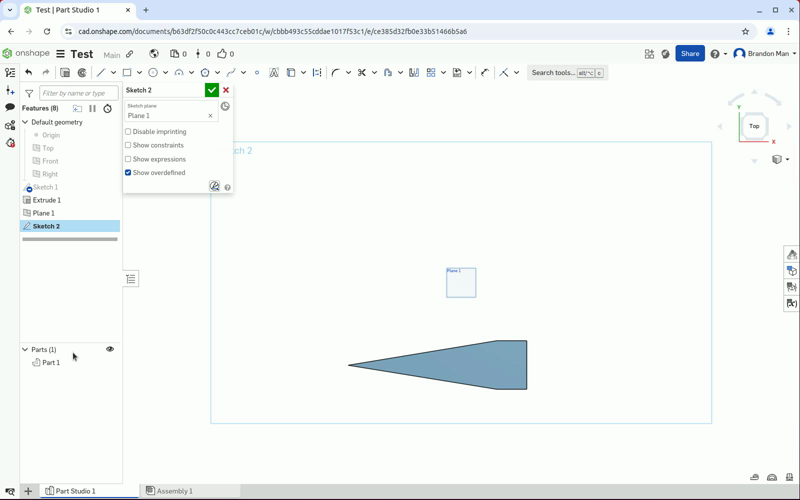
key(y)
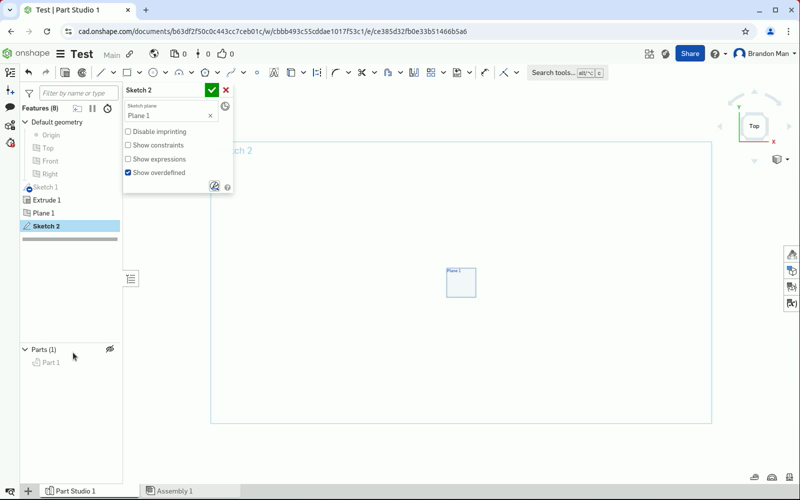
key(l)
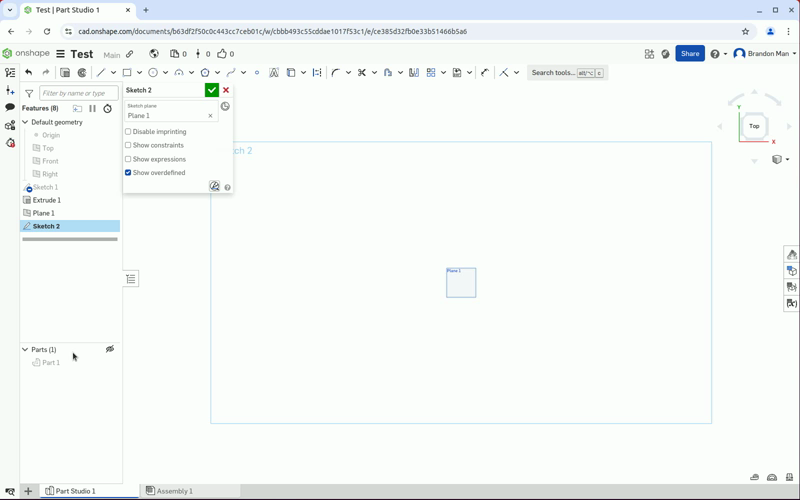
key_down(shift)
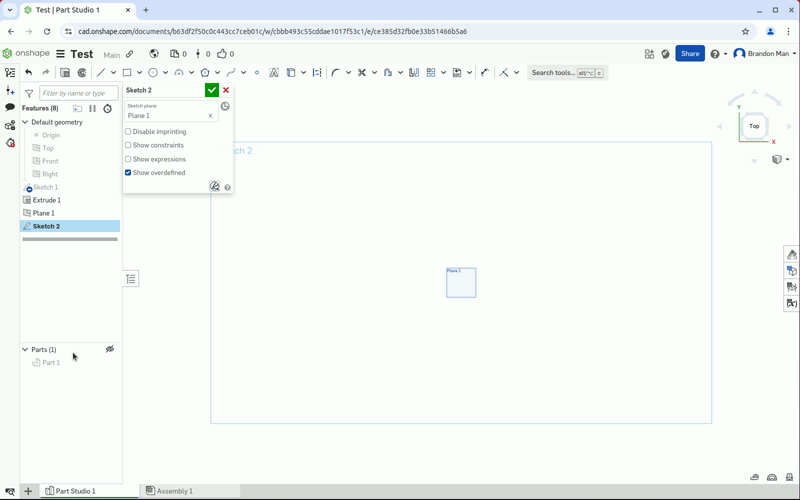
mouse_move(348, 365)
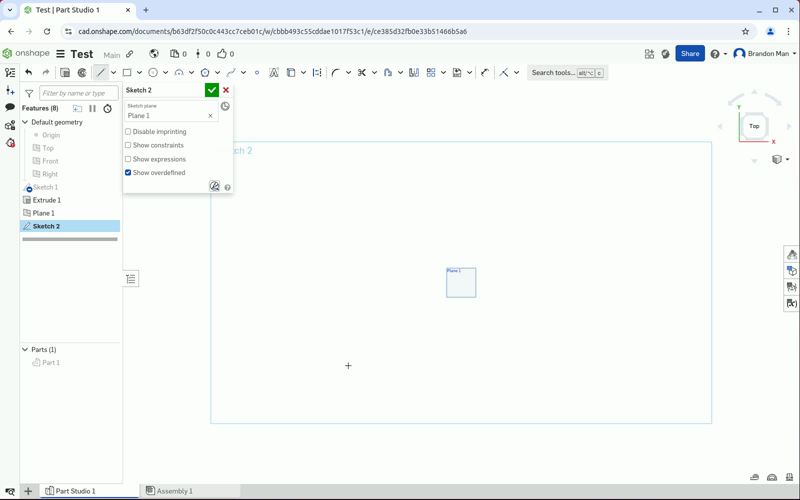
click(348, 365)
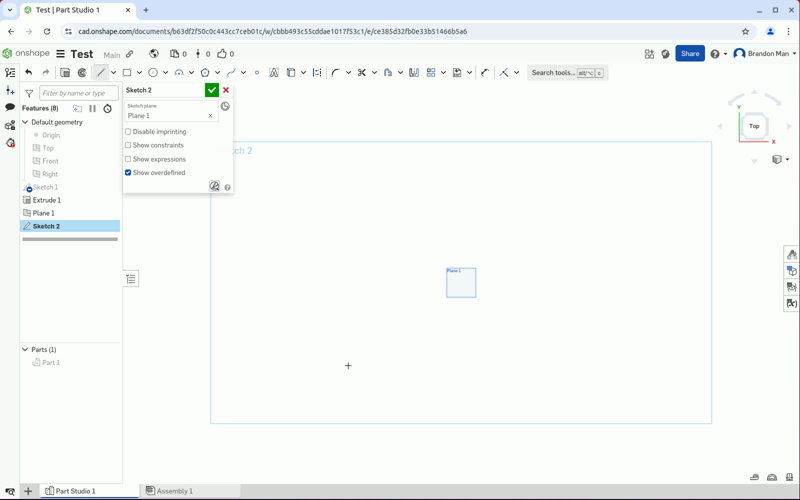
key_up(shift)
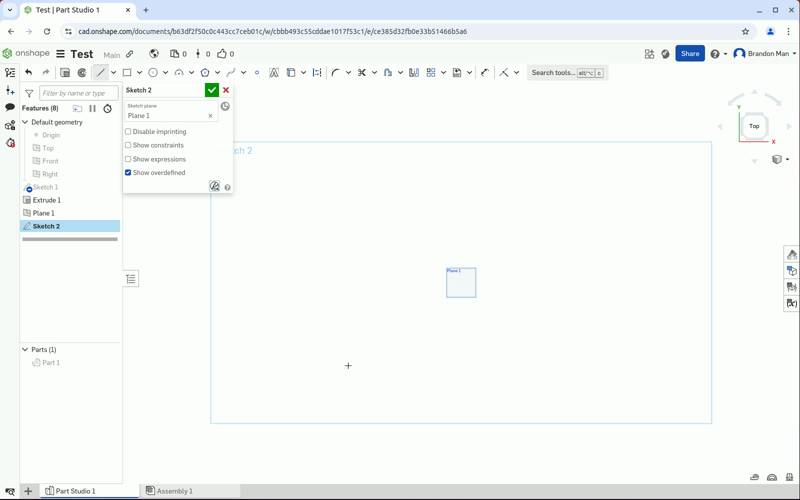
key_down(shift)
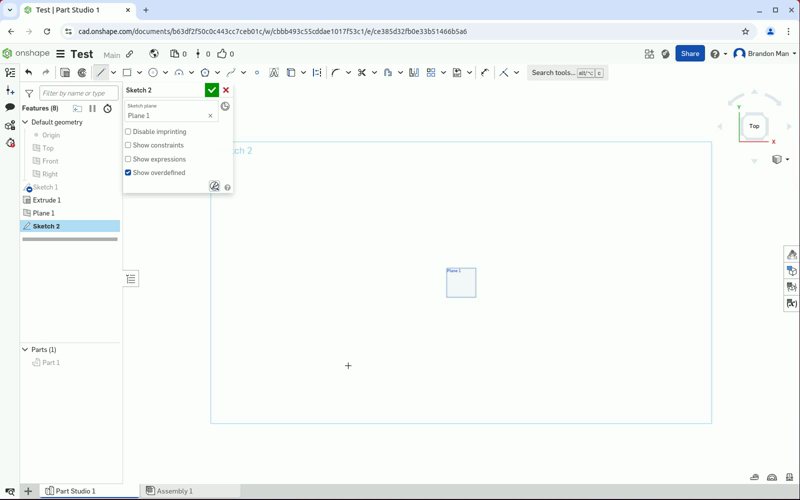
mouse_move(455, 382)
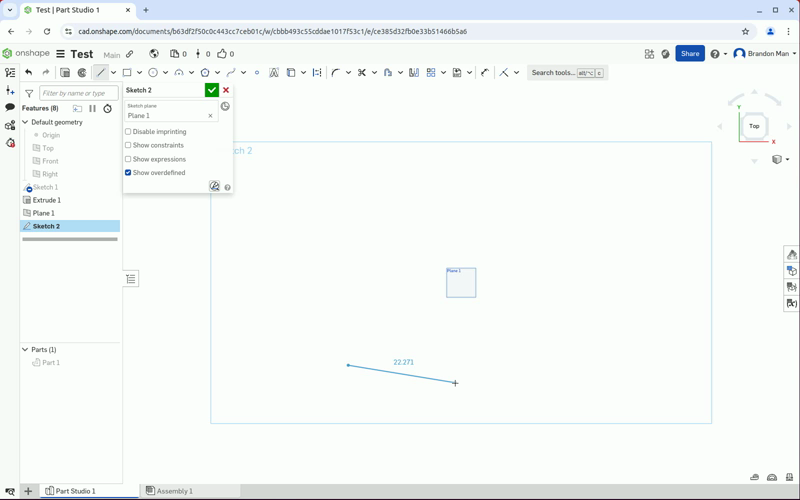
click(455, 382)
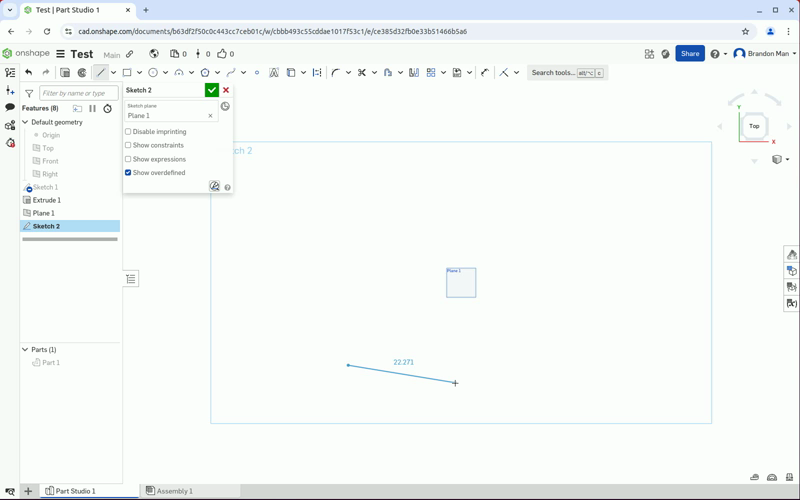
key_up(shift)
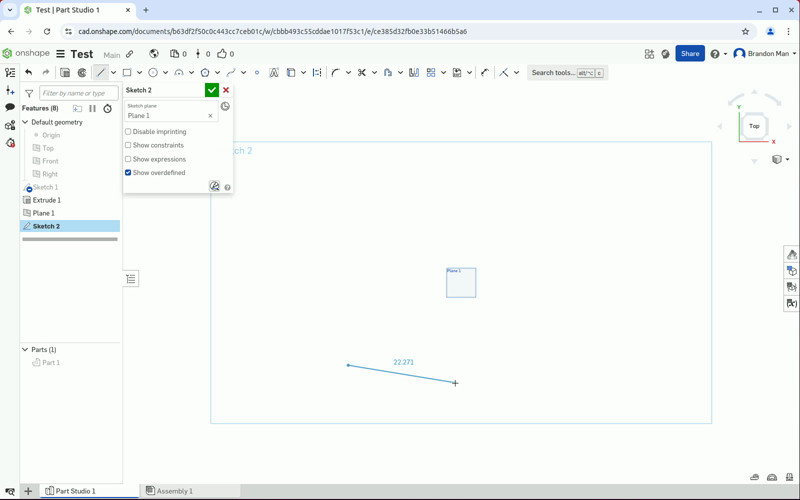
key_down(shift)
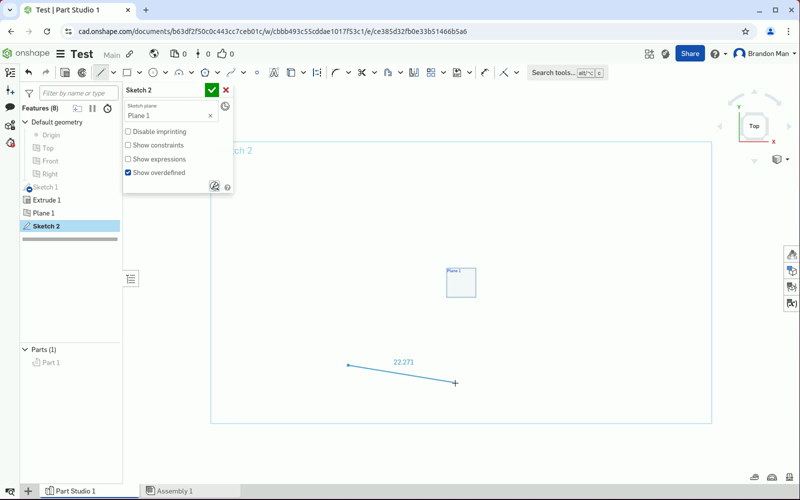
mouse_move(485, 382)
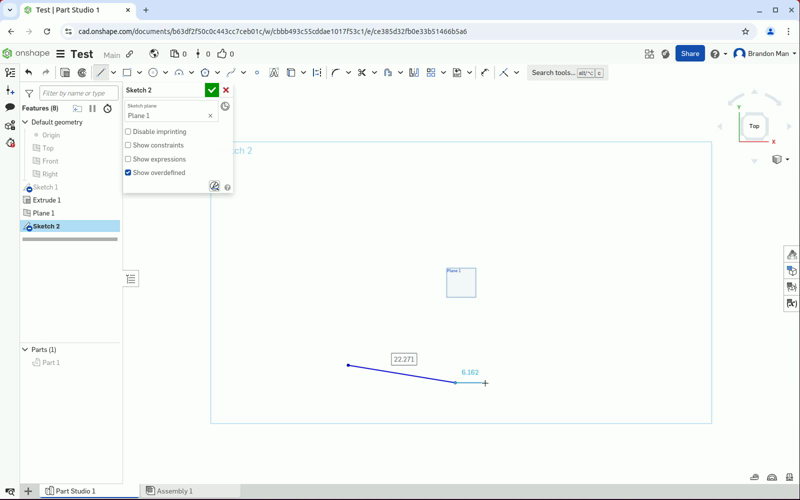
mouse_move(455, 376)
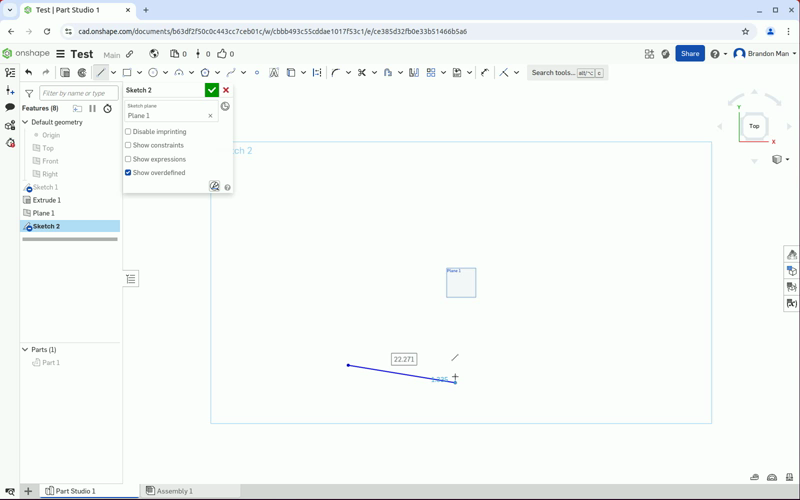
scroll(6)
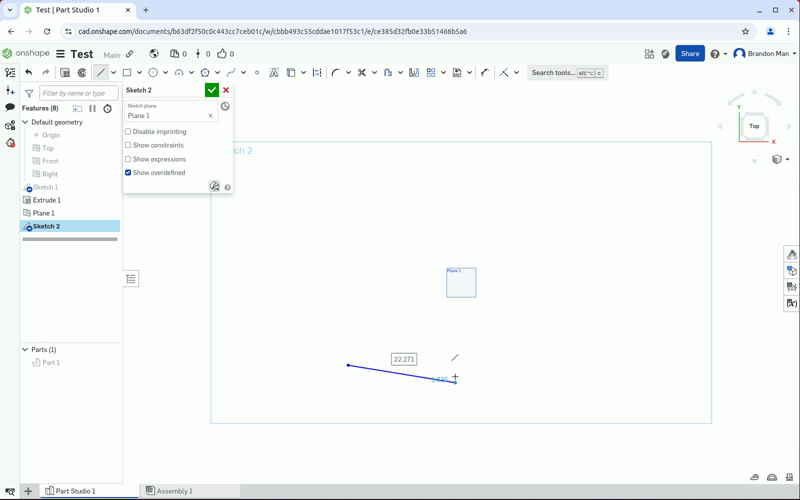
scroll(6)
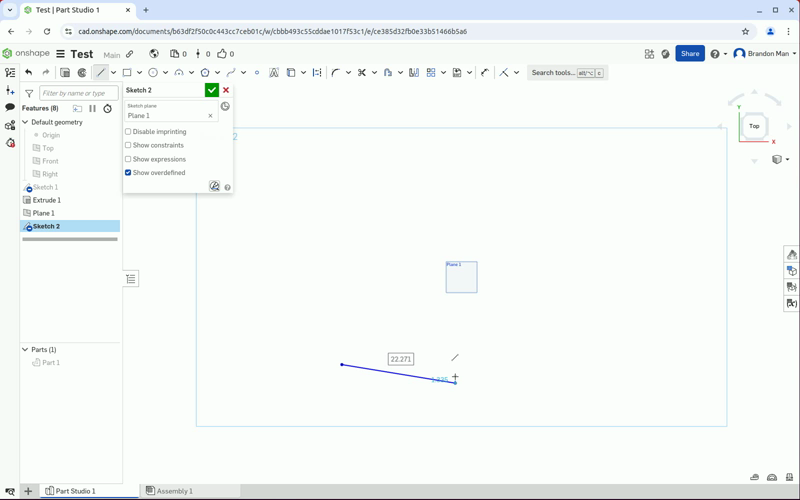
scroll(6)
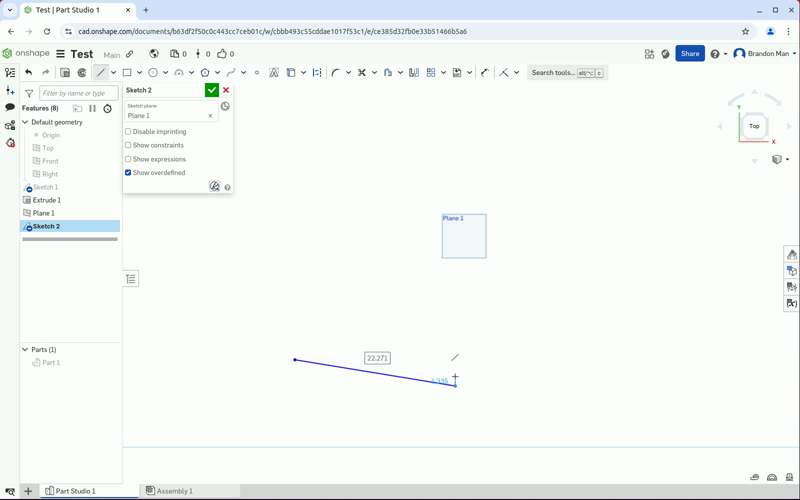
scroll(6)
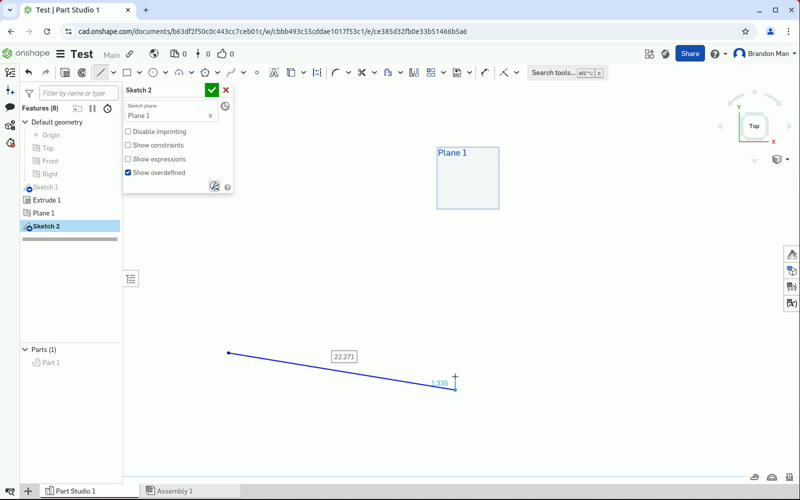
scroll(6)
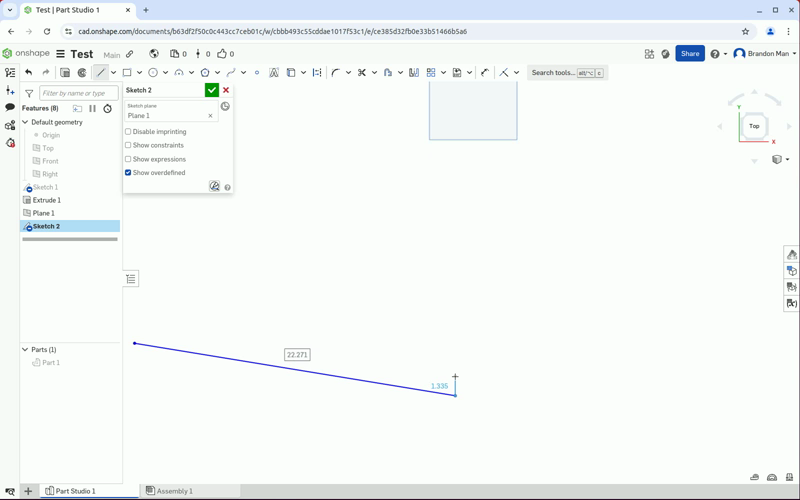
scroll(6)
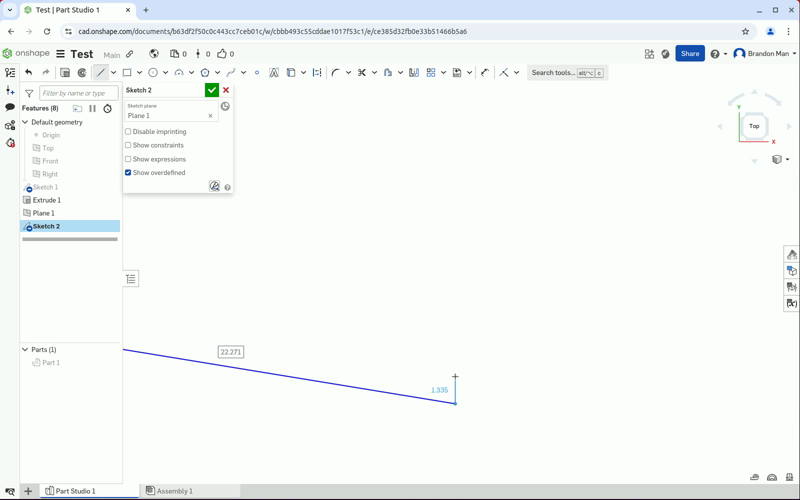
scroll(6)
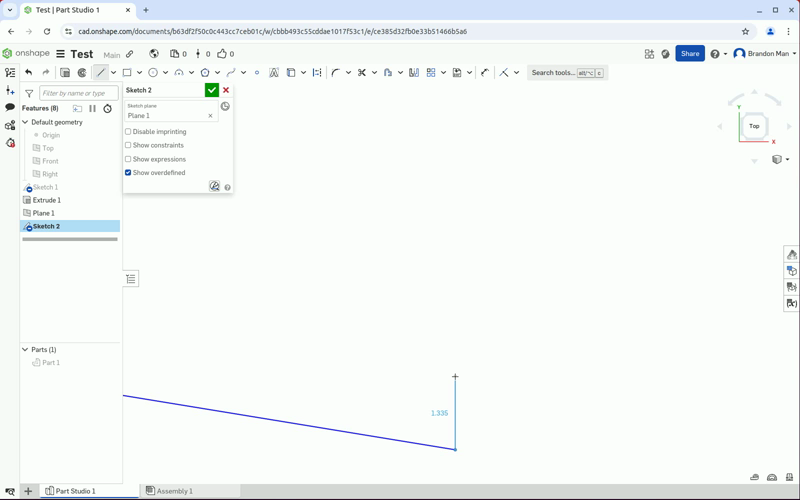
click(455, 376)
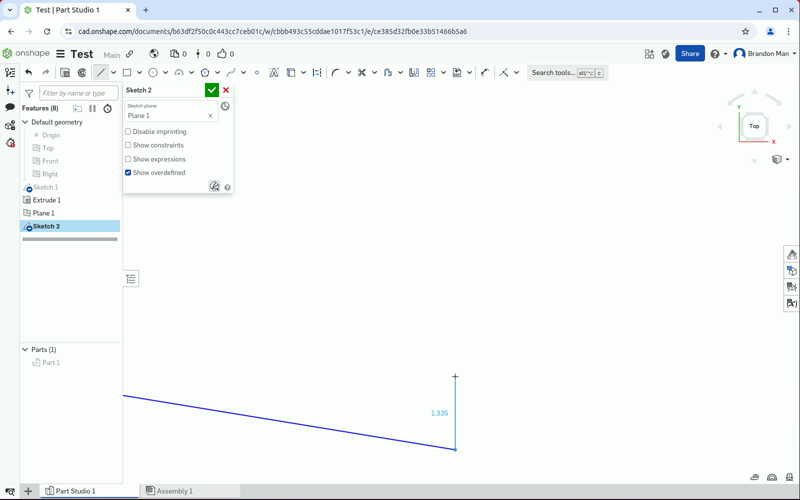
scroll(-6)
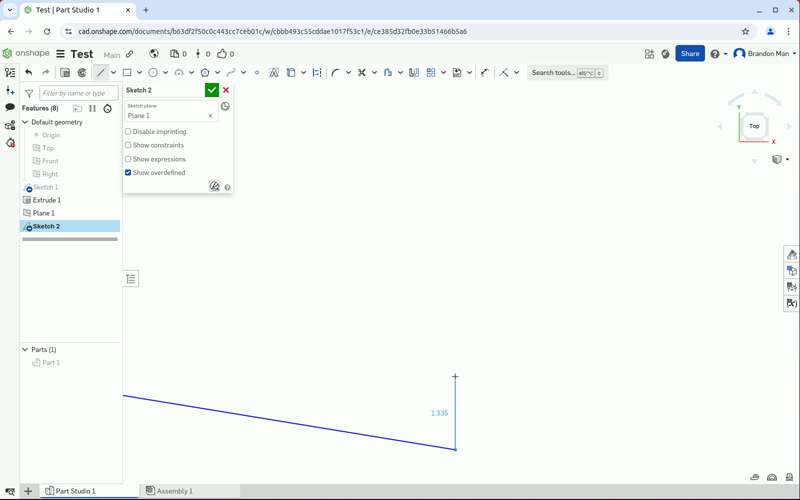
scroll(-6)
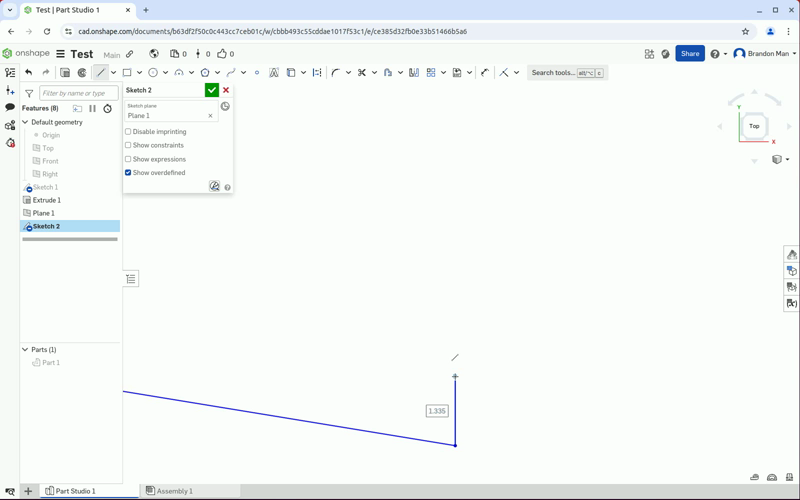
scroll(-6)
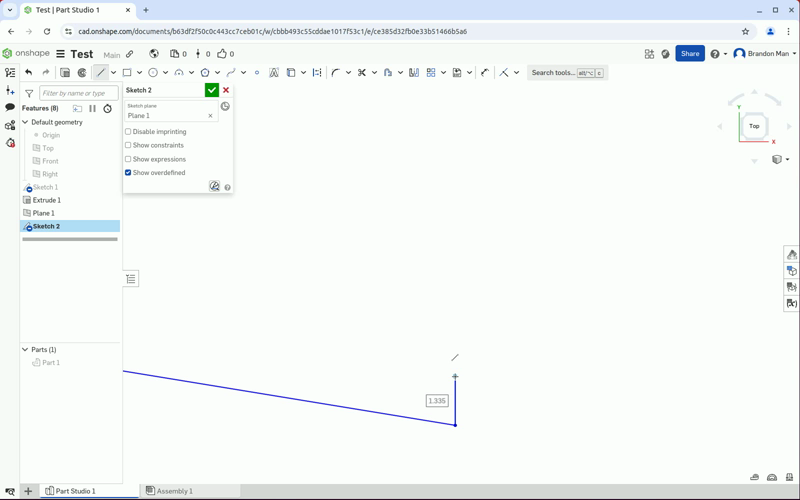
scroll(-6)
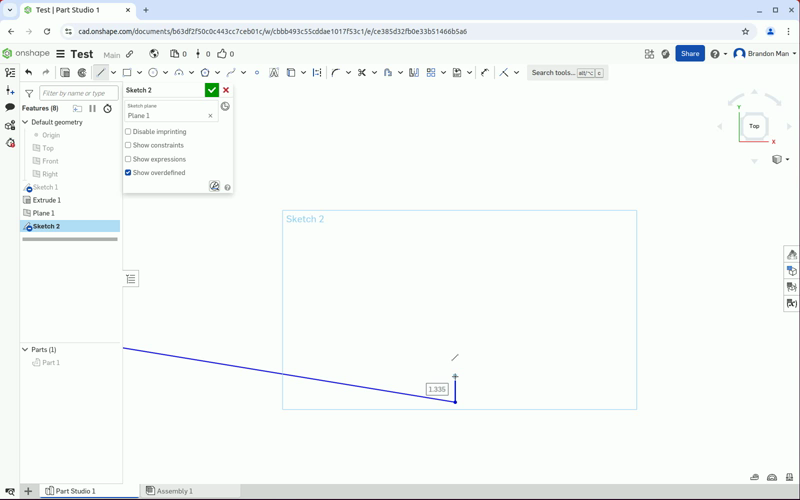
scroll(-6)
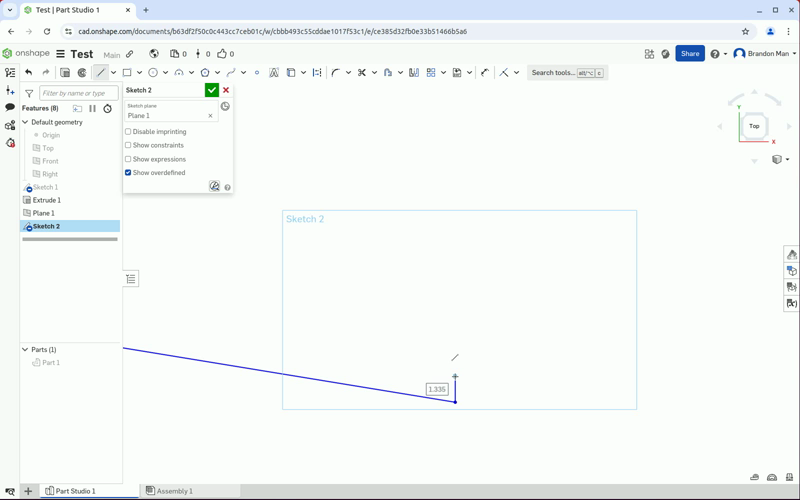
scroll(-6)
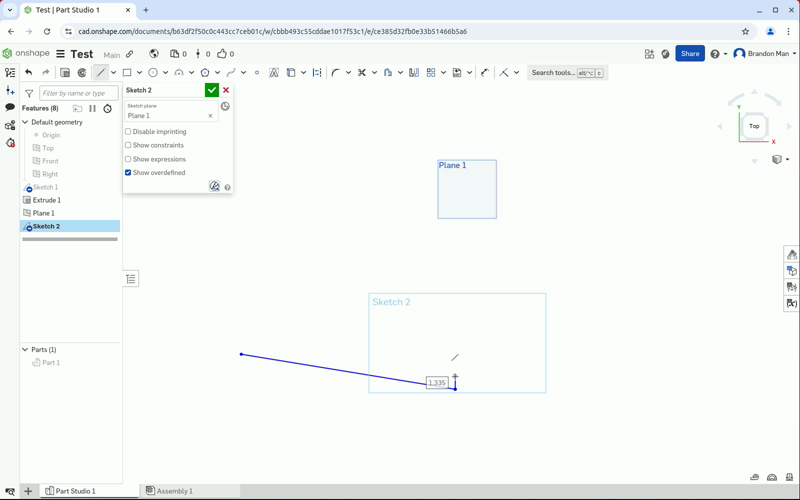
scroll(-6)
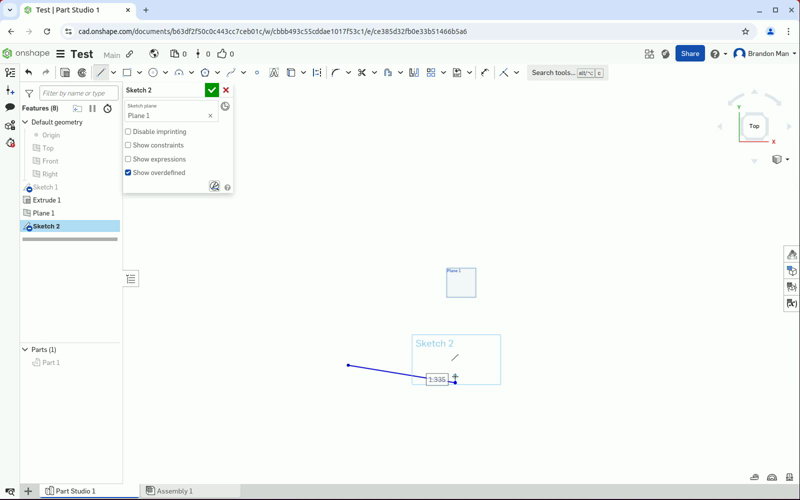
key_up(shift)
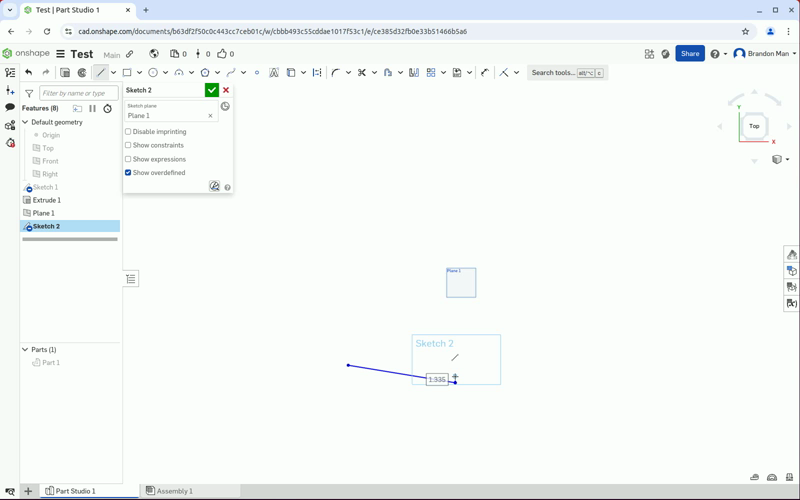
key_down(shift)
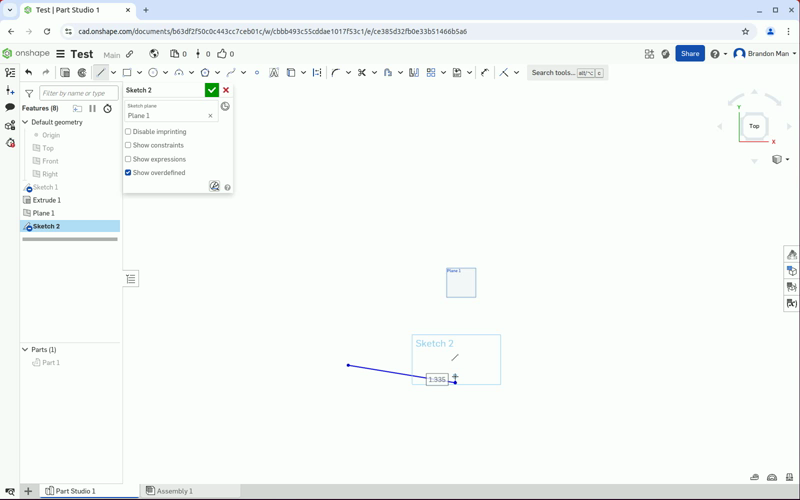
mouse_move(384, 365)
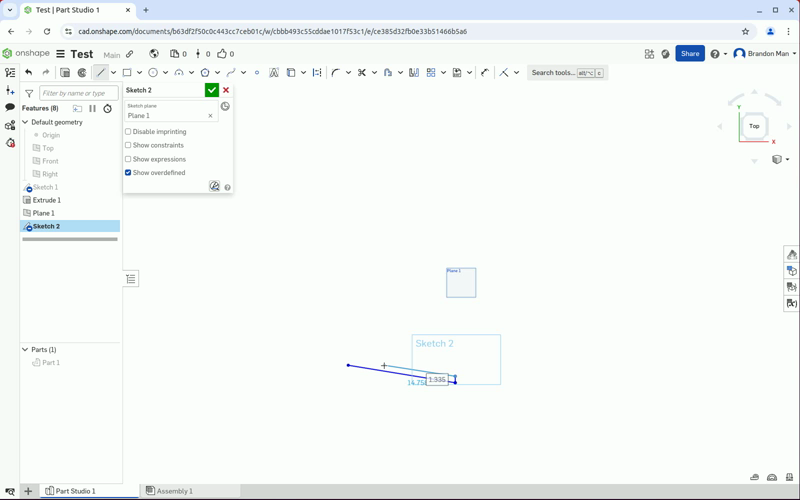
click(384, 365)
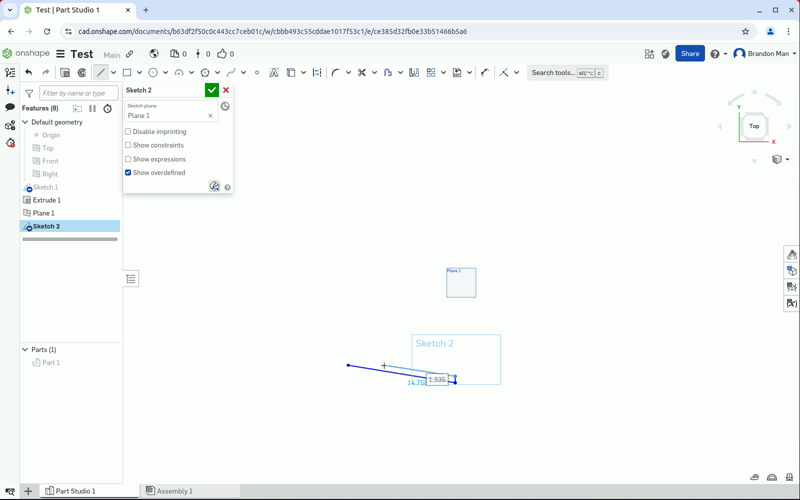
key_up(shift)
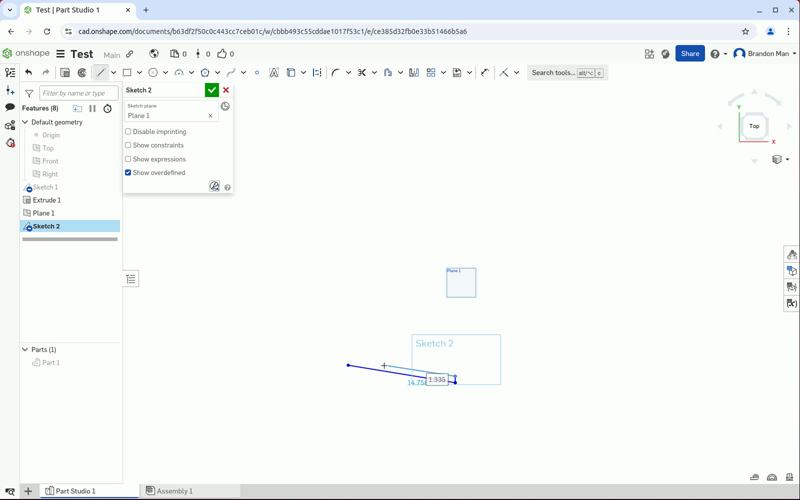
key_down(shift)
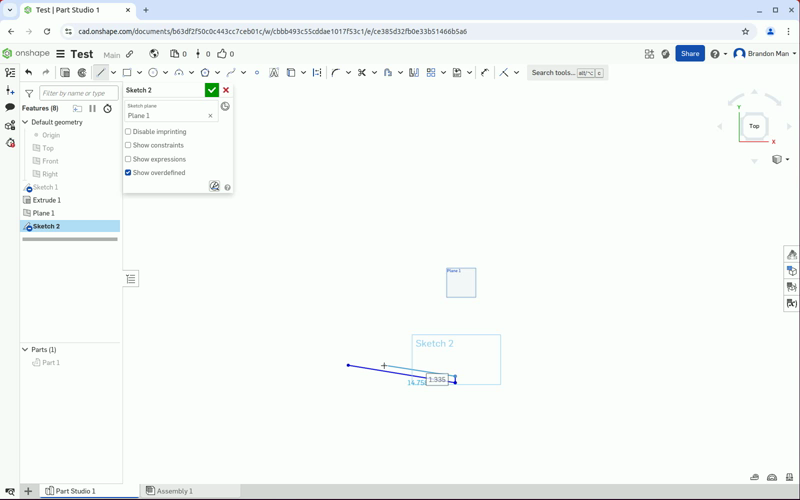
mouse_move(455, 353)
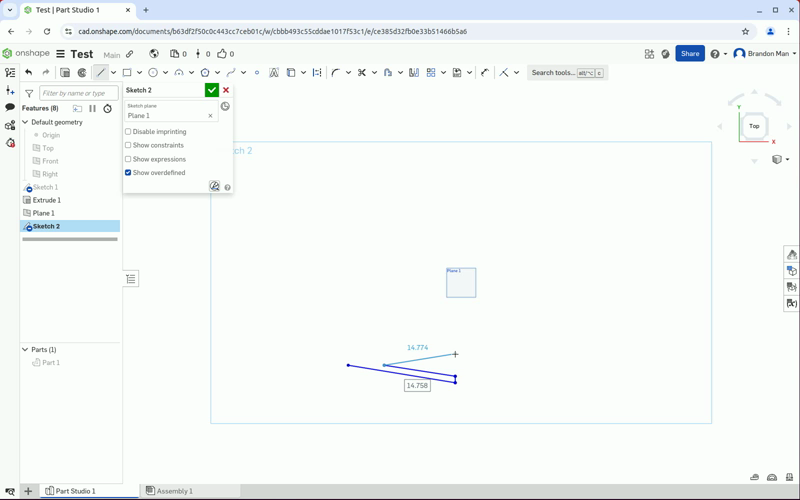
click(455, 353)
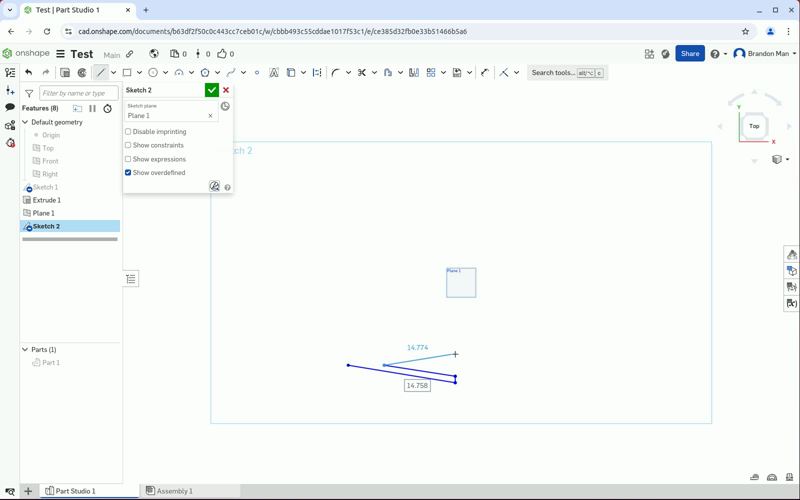
key_up(shift)
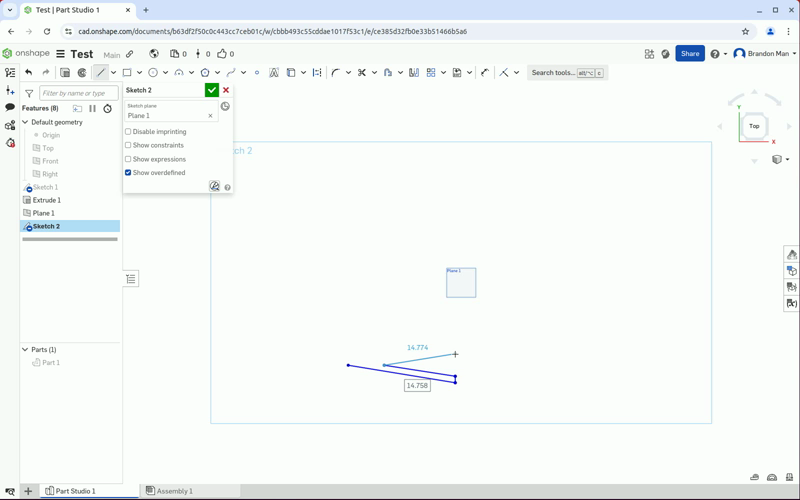
key_down(shift)
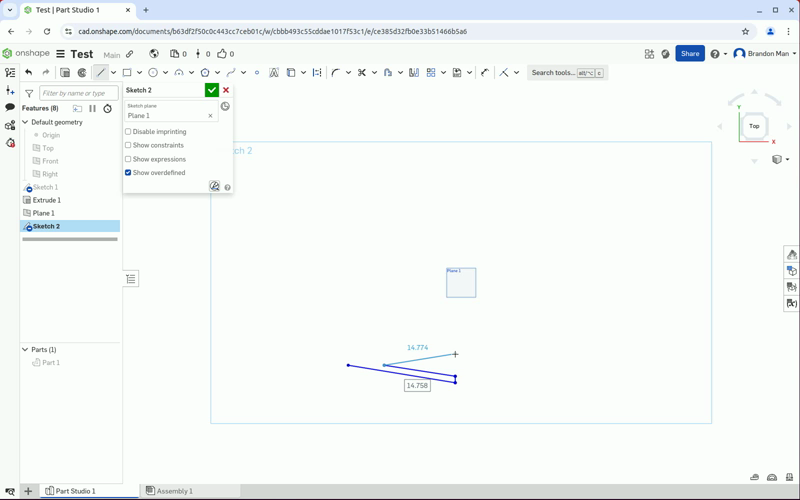
mouse_move(485, 353)
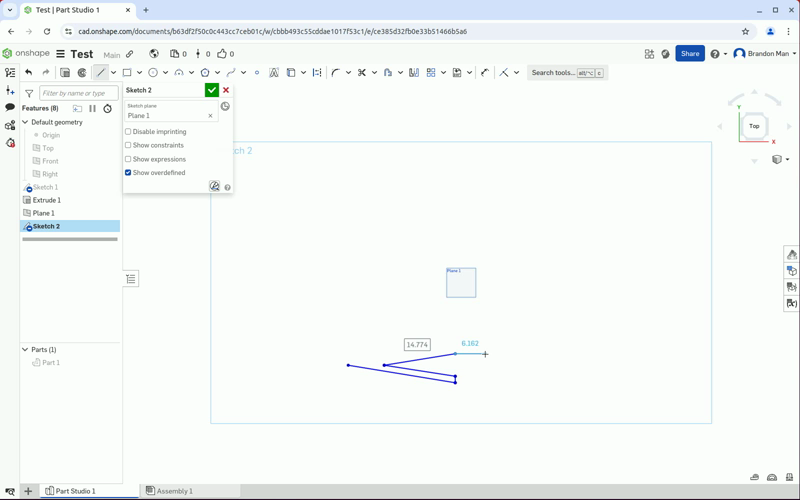
mouse_move(455, 347)
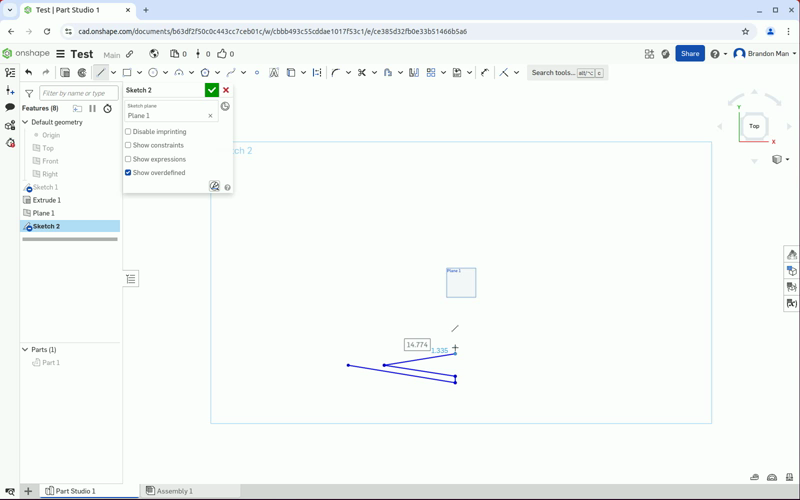
scroll(6)
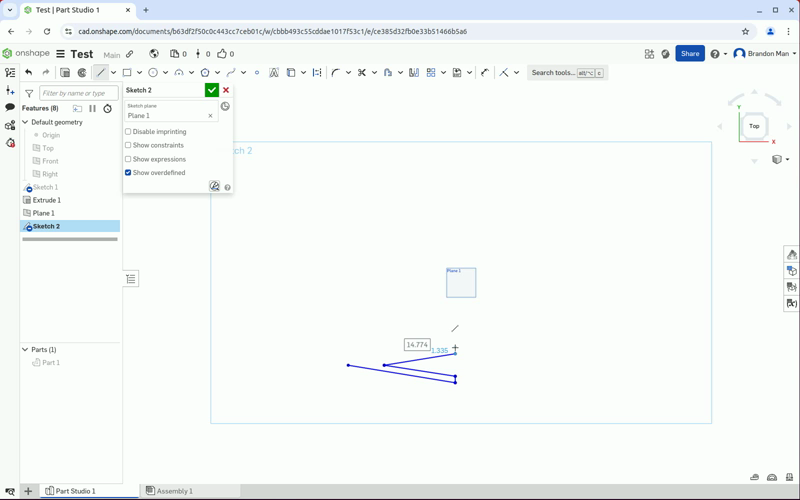
scroll(6)
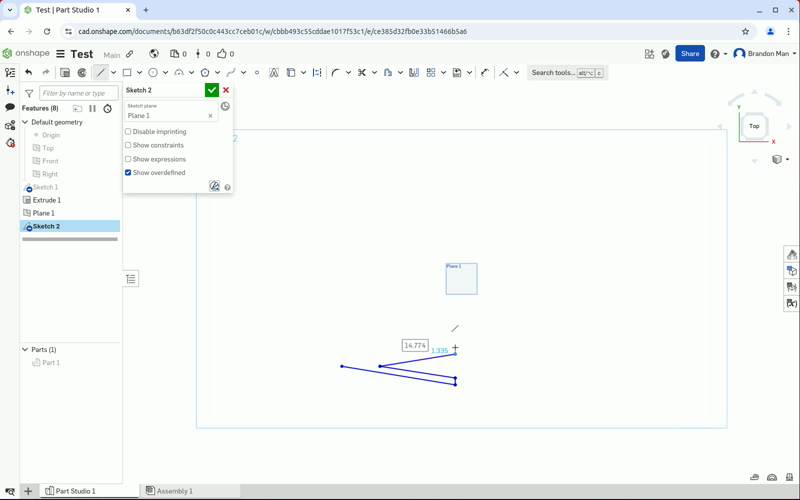
scroll(6)
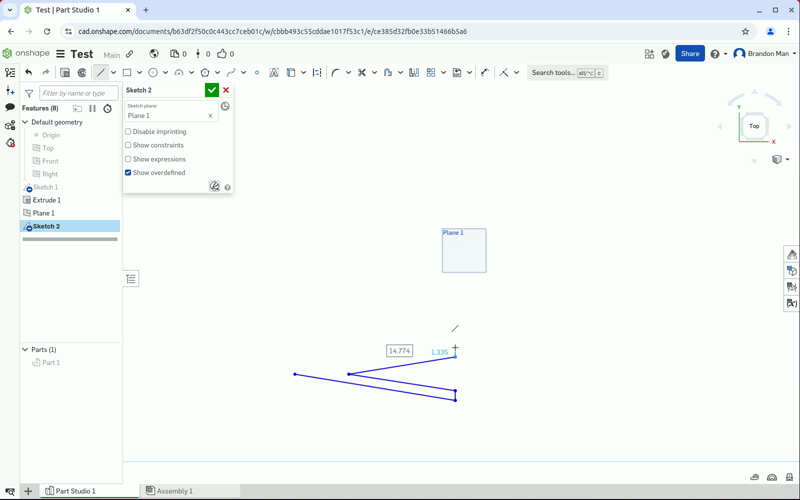
scroll(6)
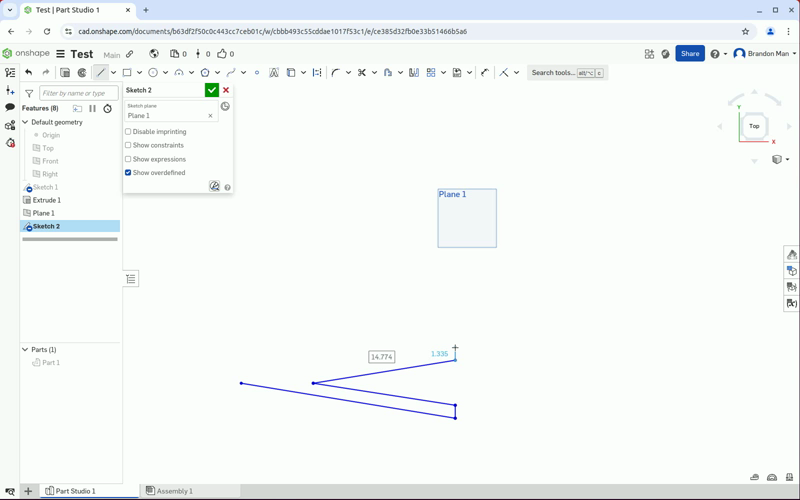
scroll(6)
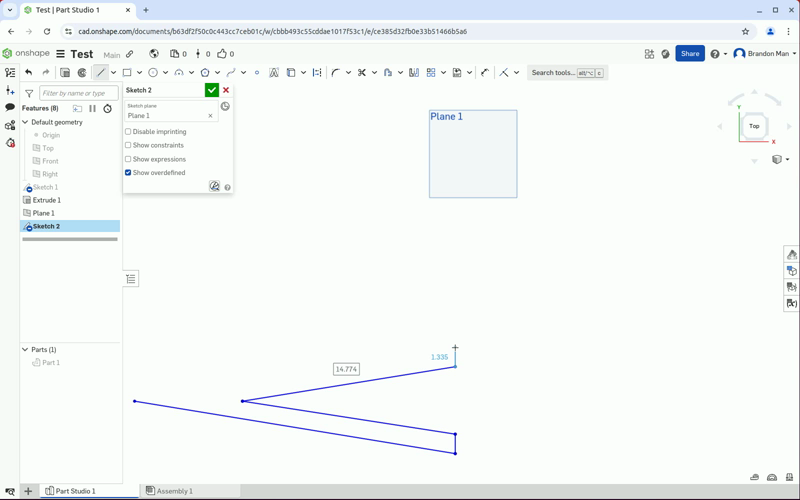
scroll(6)
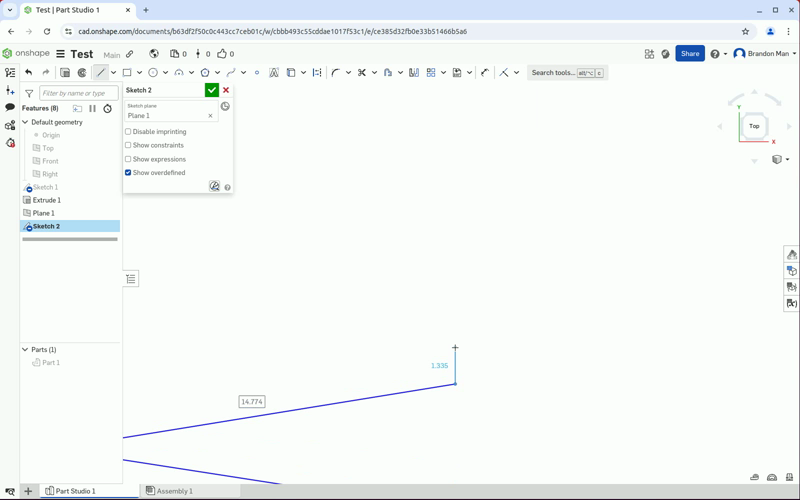
scroll(6)
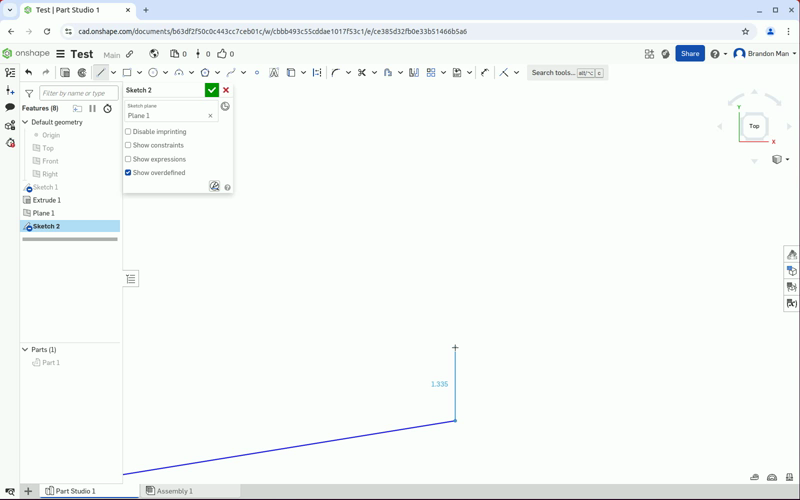
click(455, 347)
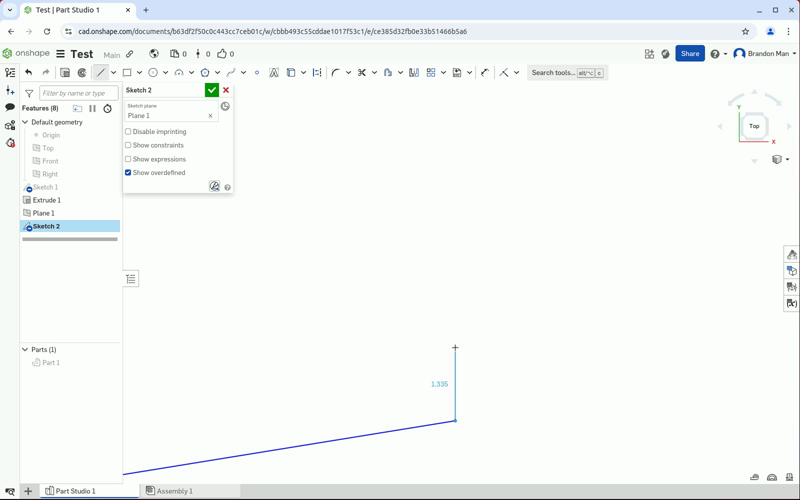
scroll(-6)
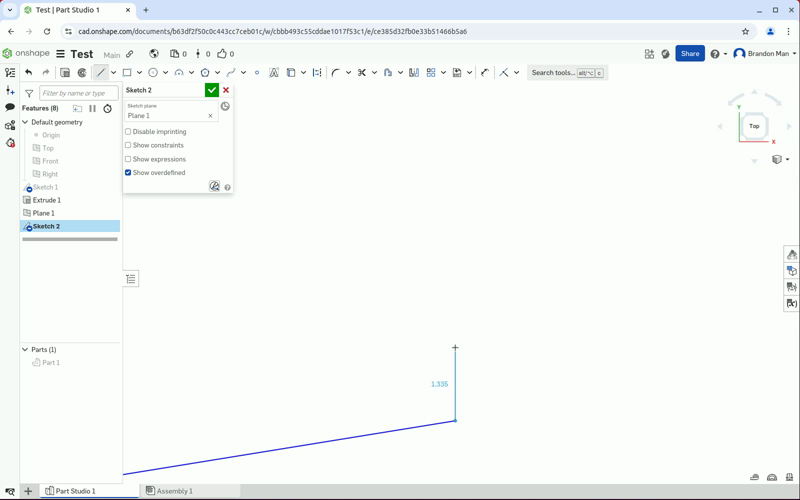
scroll(-6)
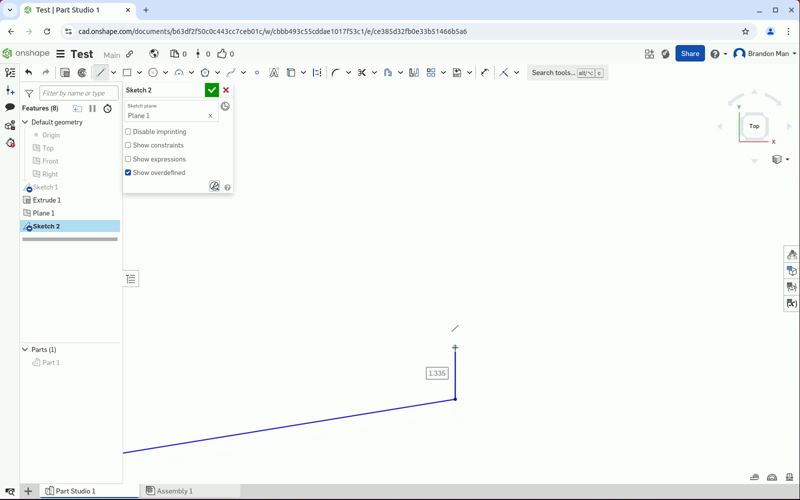
scroll(-6)
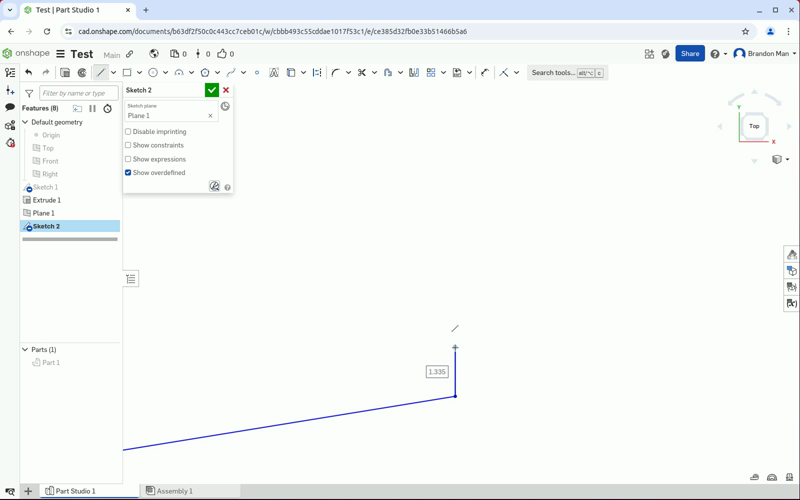
scroll(-6)
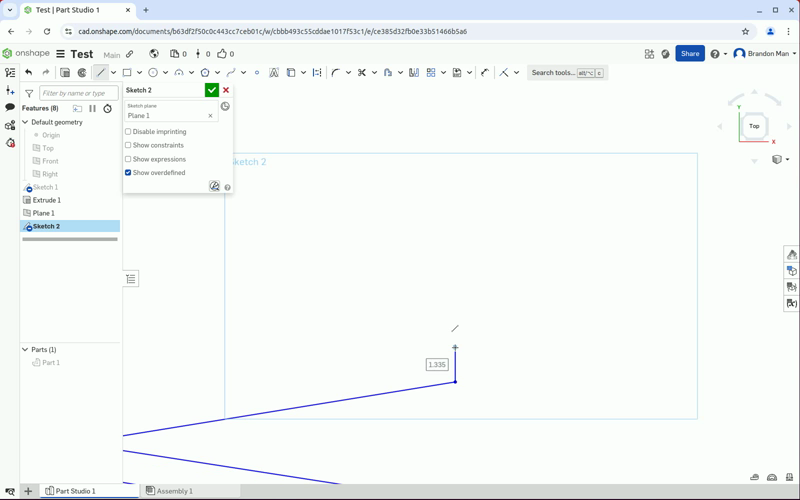
scroll(-6)
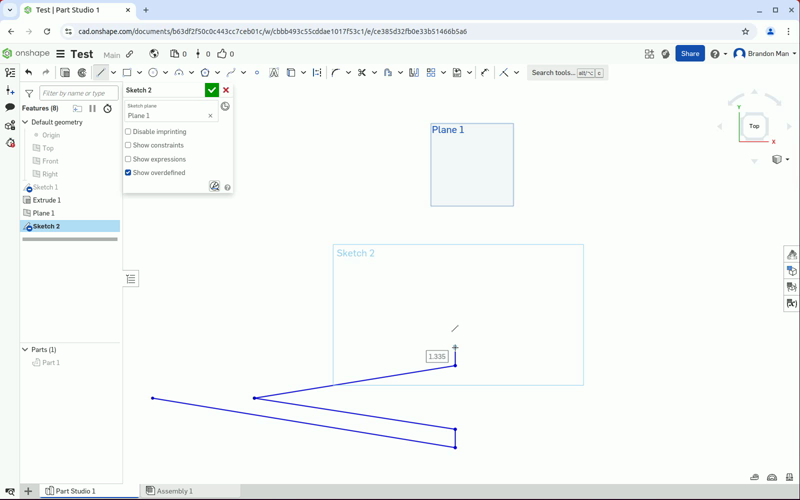
scroll(-6)
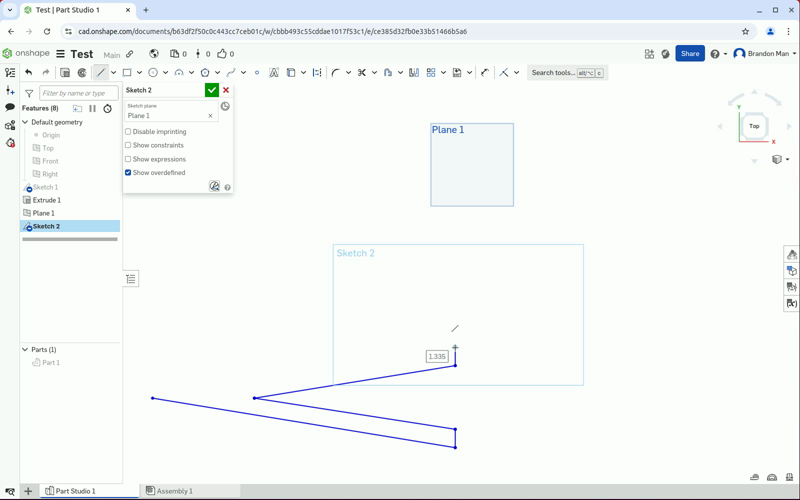
scroll(-6)
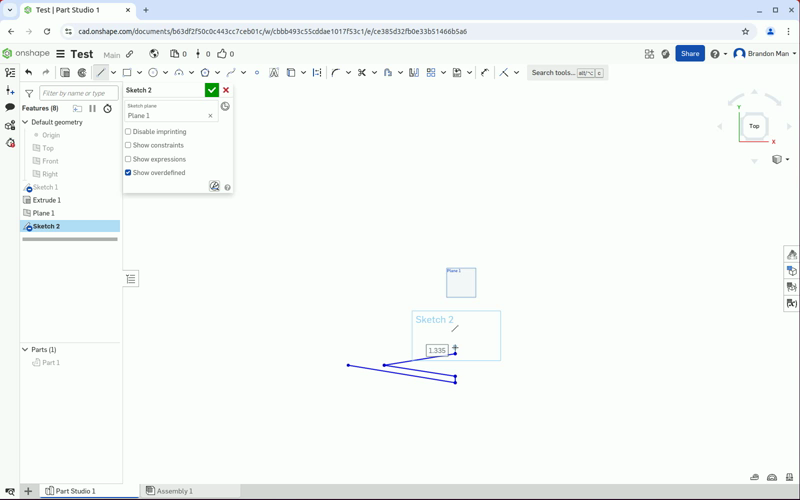
key_up(shift)
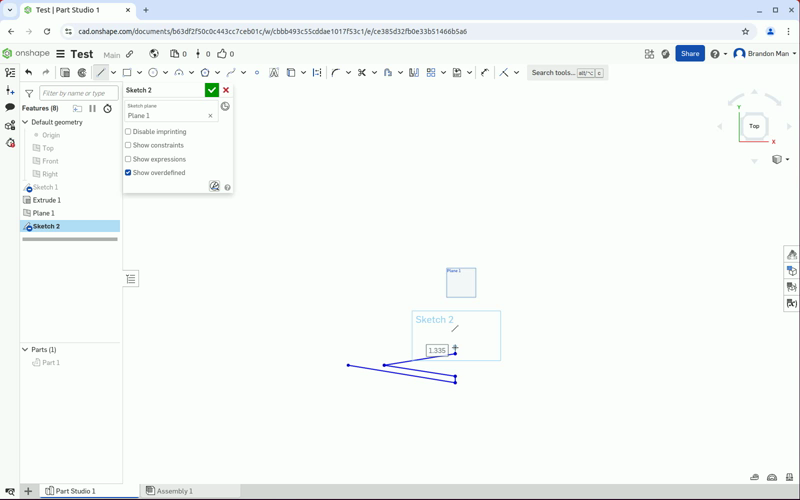
key_down(shift)
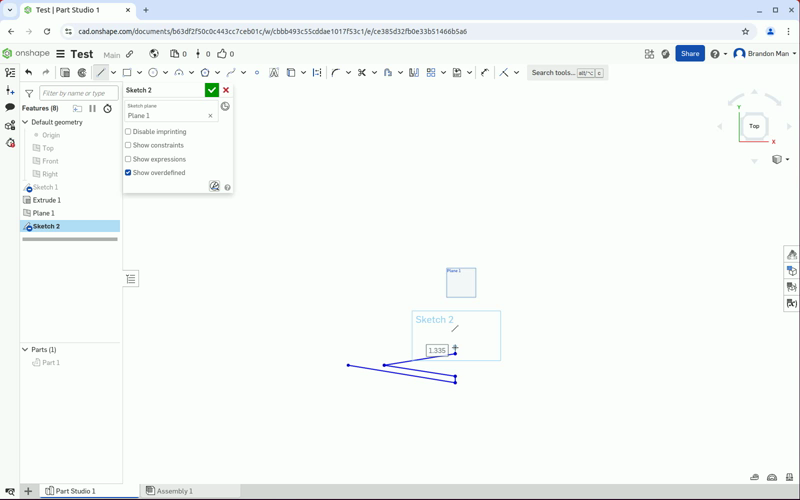
mouse_move(348, 365)
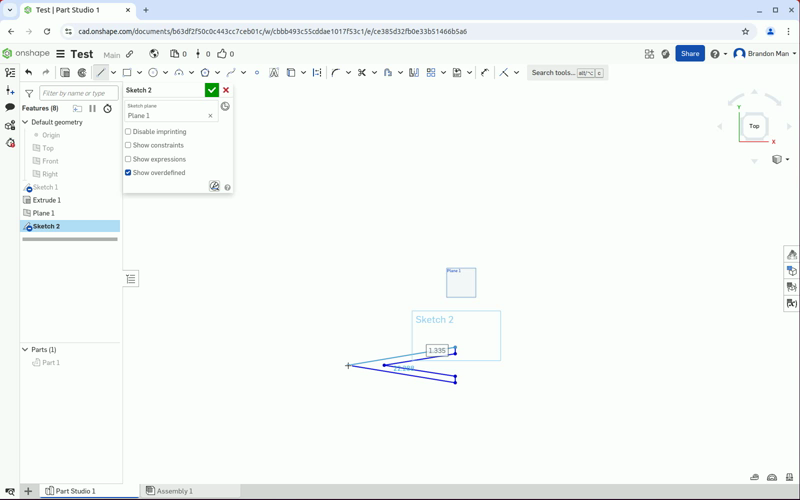
key_up(shift)
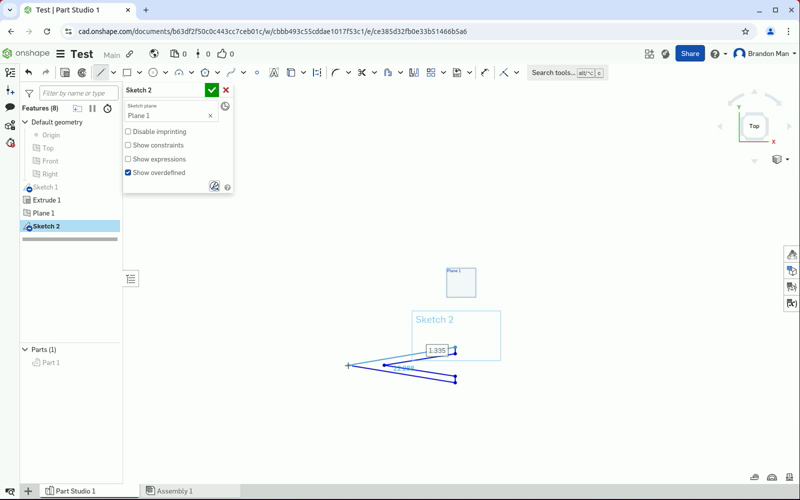
click(348, 365)
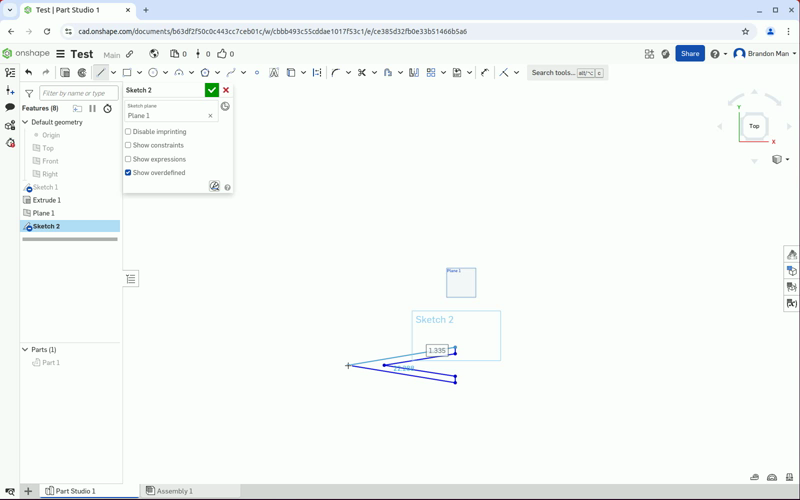
key(esc)
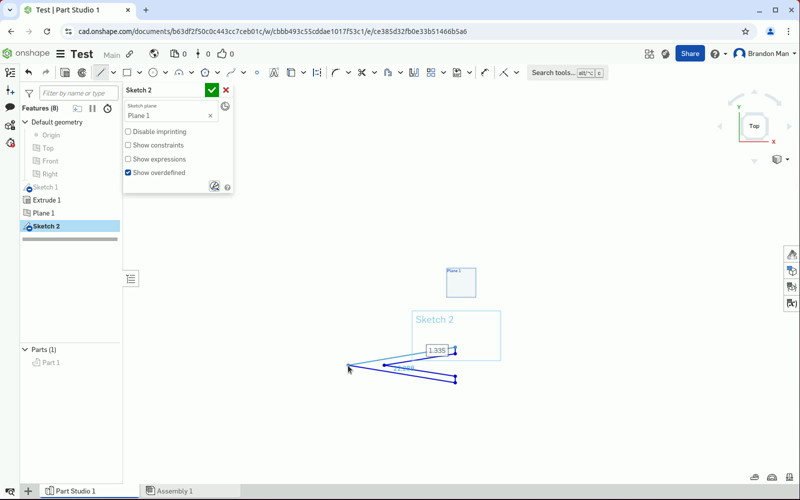
mouse_move(440, 376)
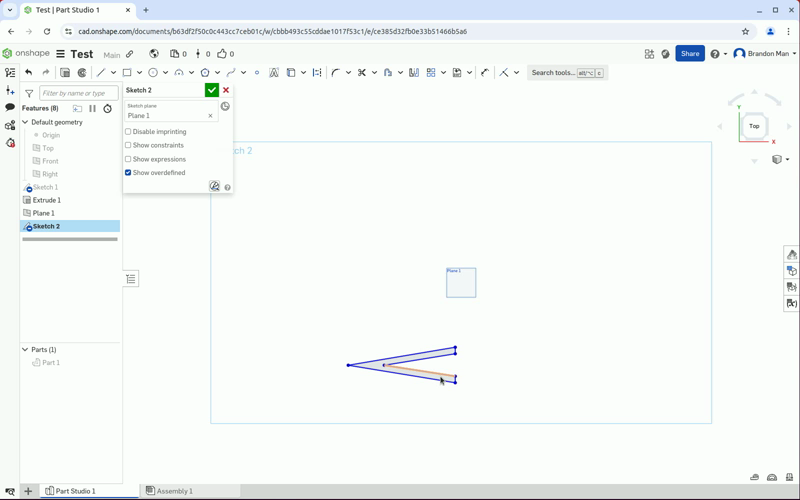
scroll(6)
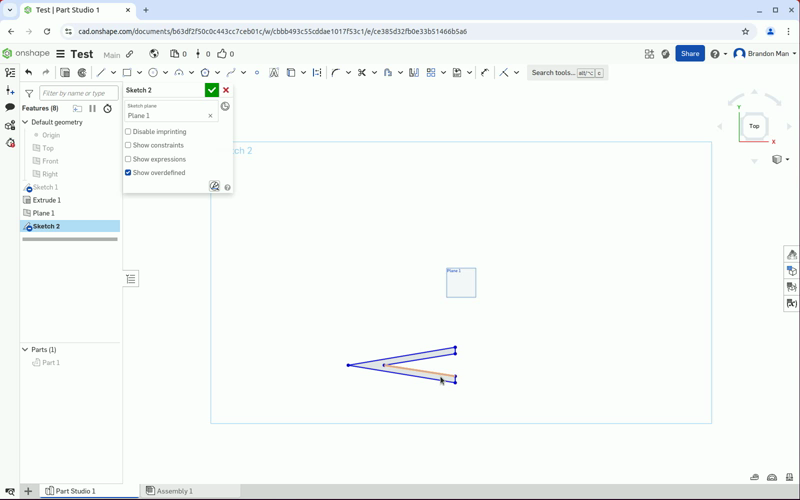
scroll(6)
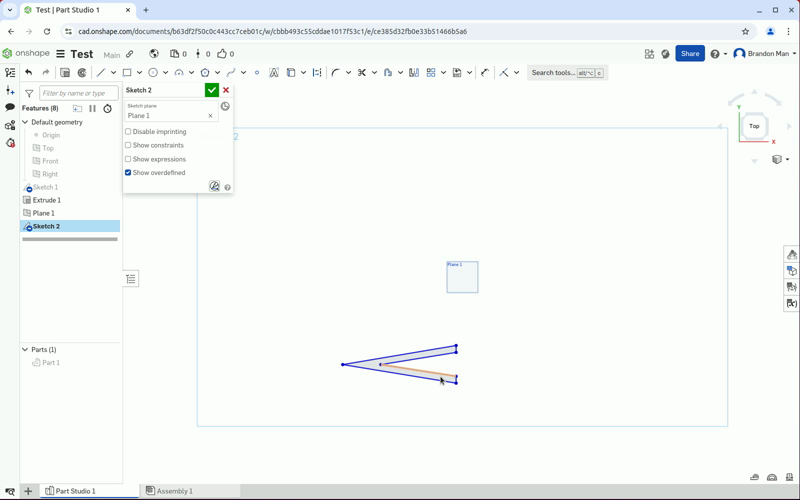
scroll(6)
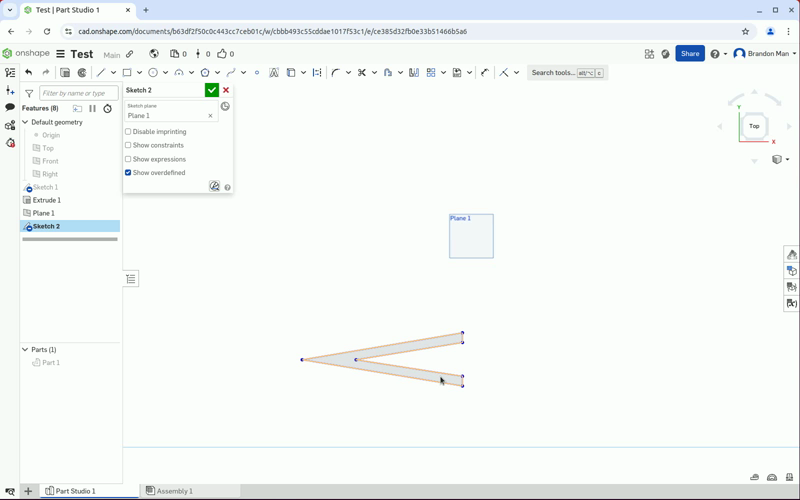
scroll(6)
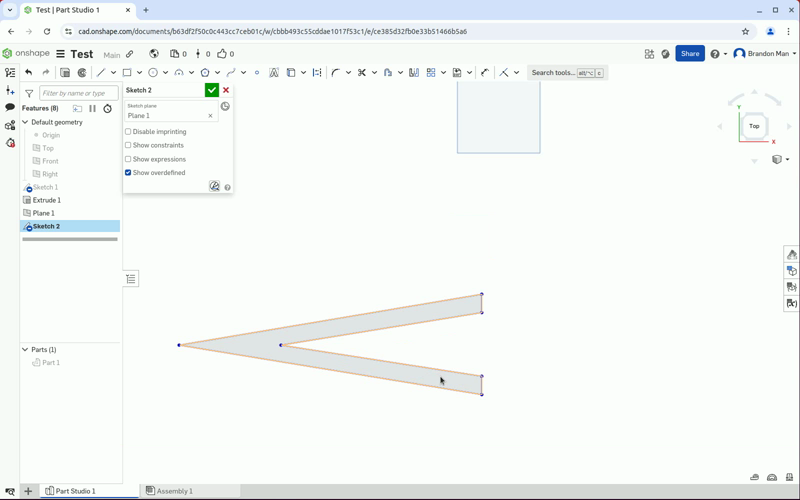
scroll(6)
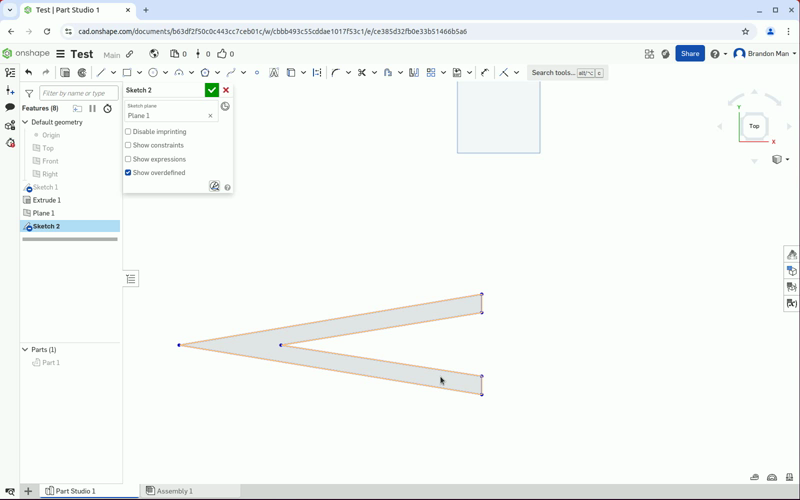
scroll(6)
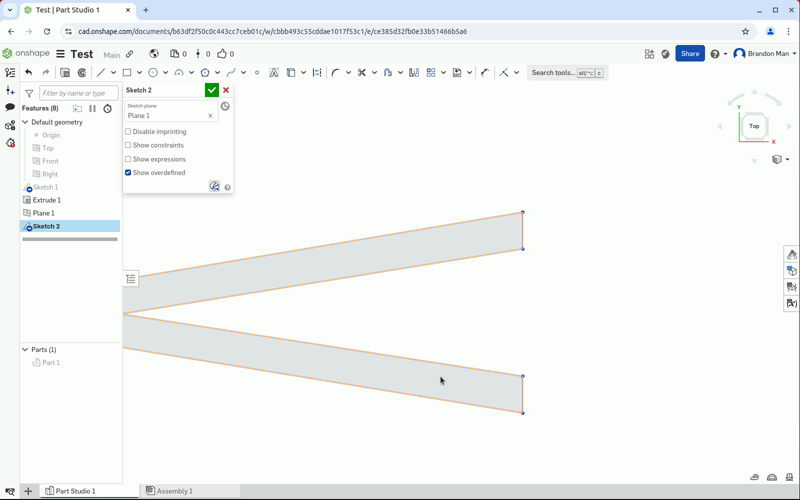
scroll(6)
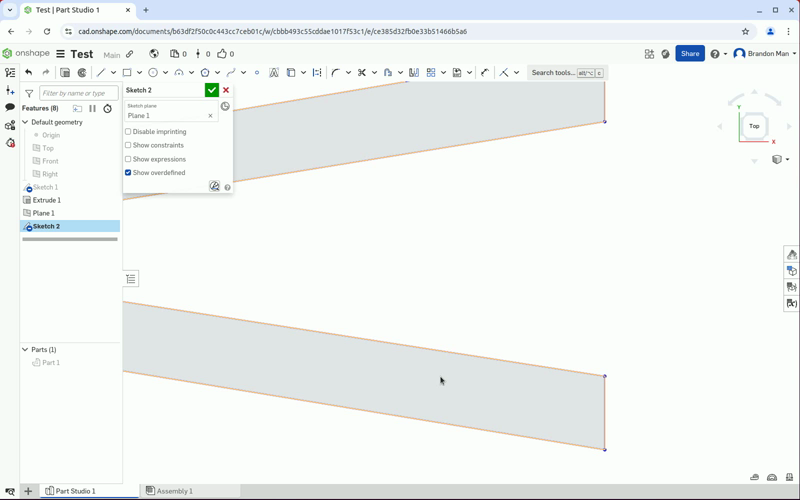
click(440, 376)
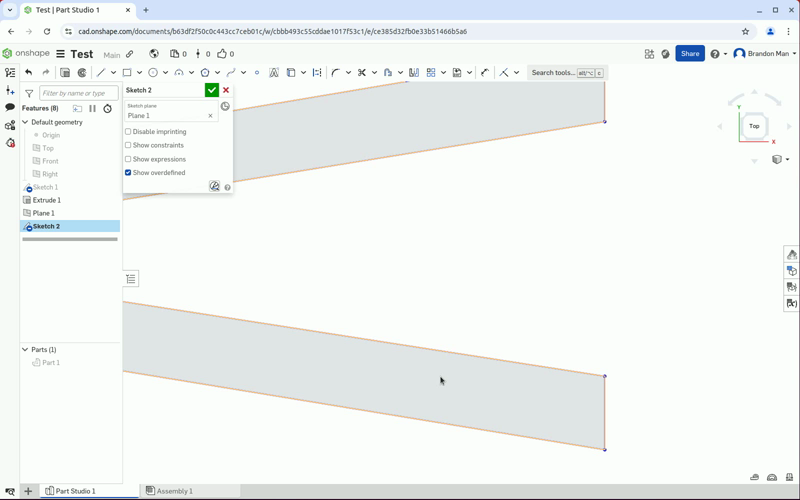
scroll(-6)
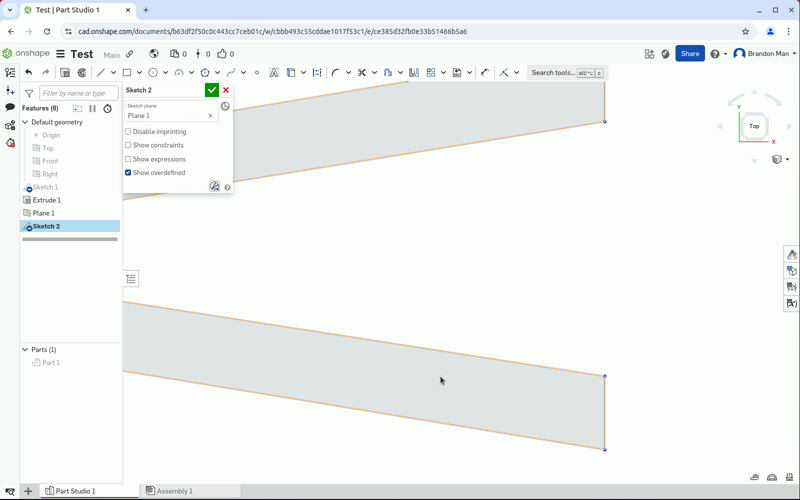
scroll(-6)
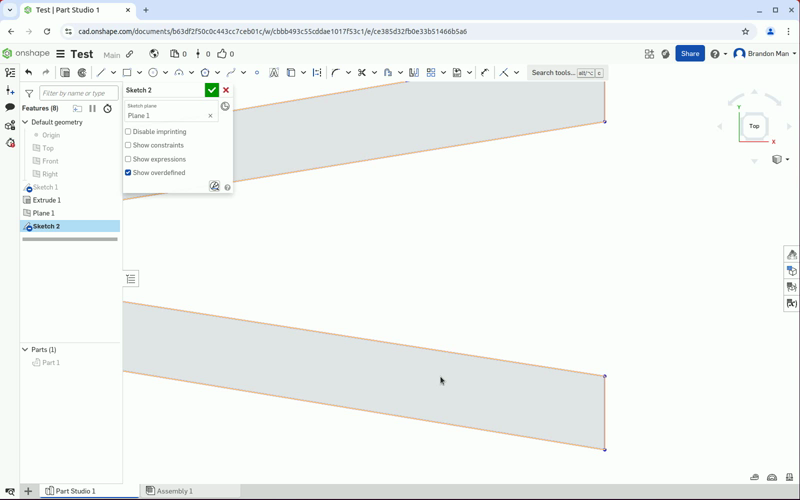
scroll(-6)
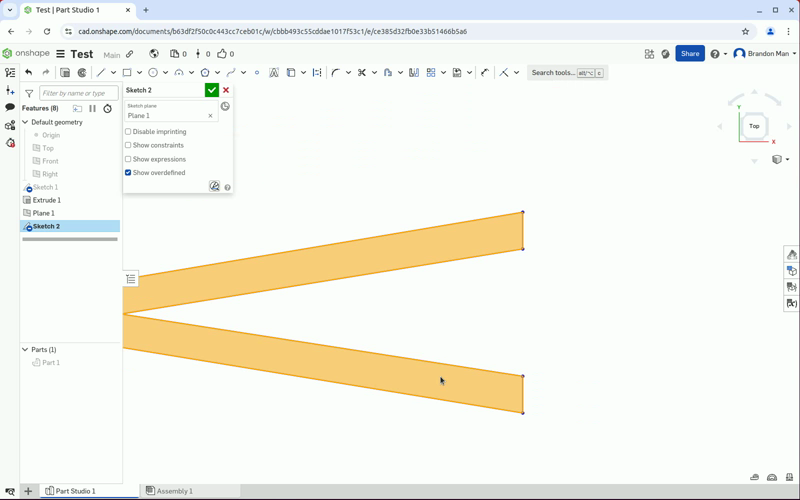
scroll(-6)
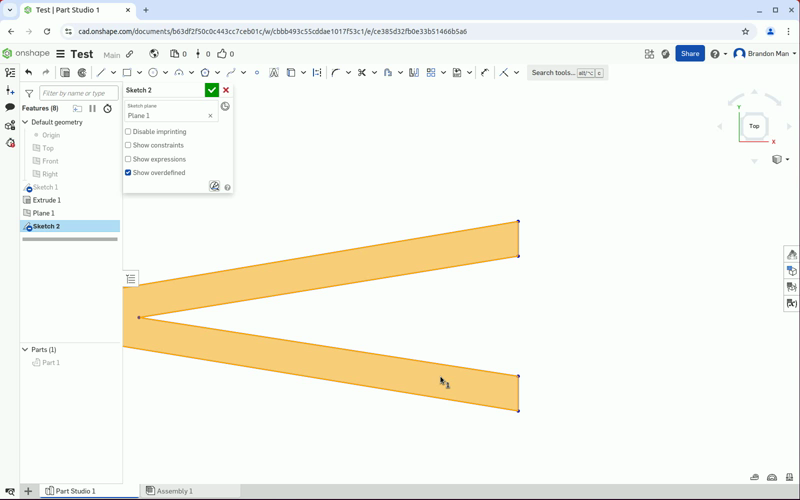
scroll(-6)
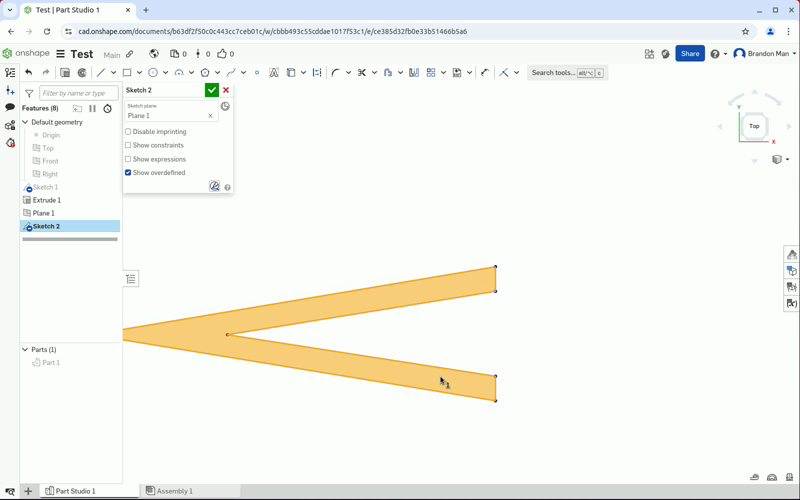
scroll(-6)
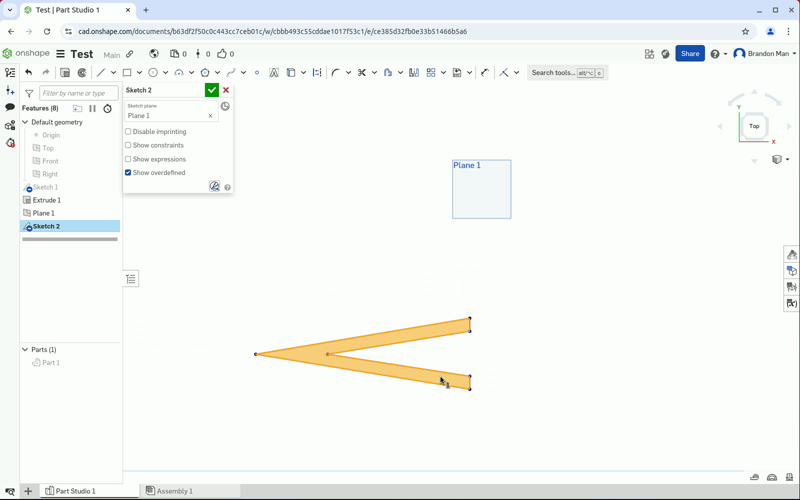
scroll(-6)
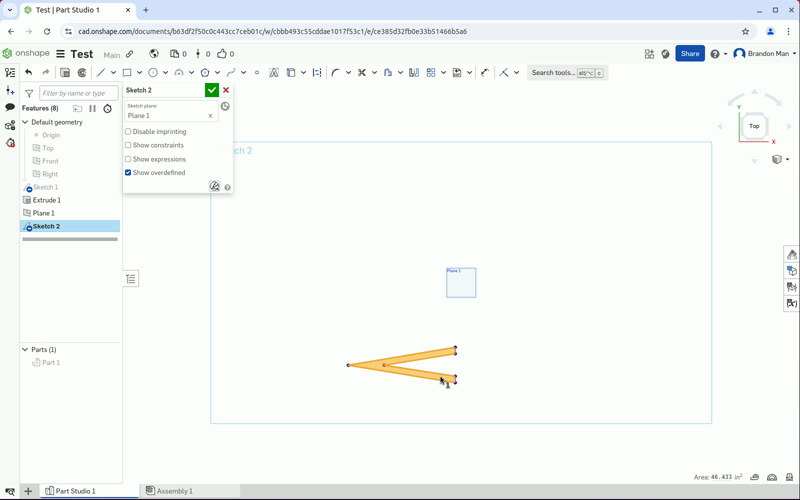
mouse_move(73, 352)
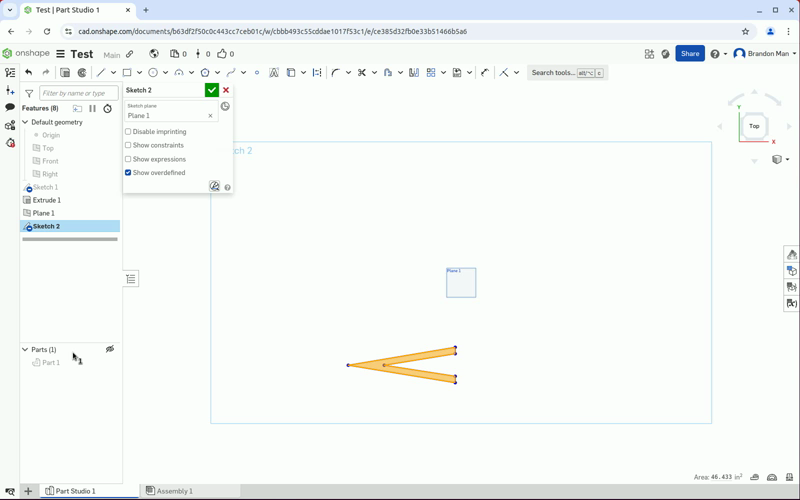
key(shift+y)
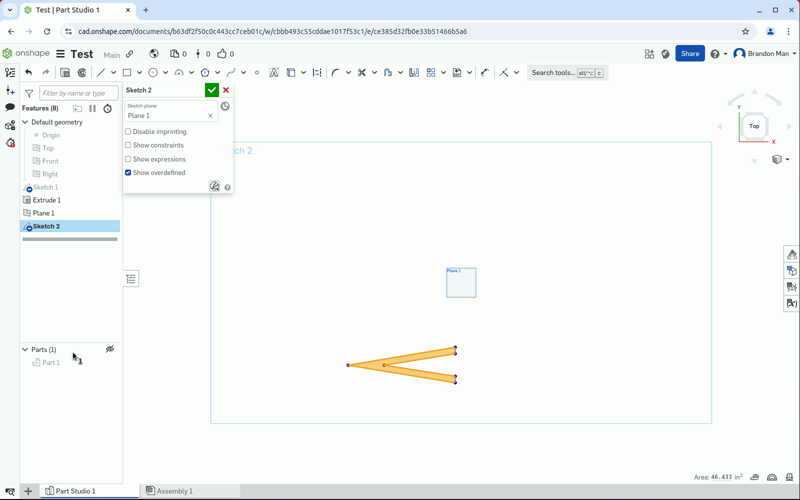
key(shift+e)
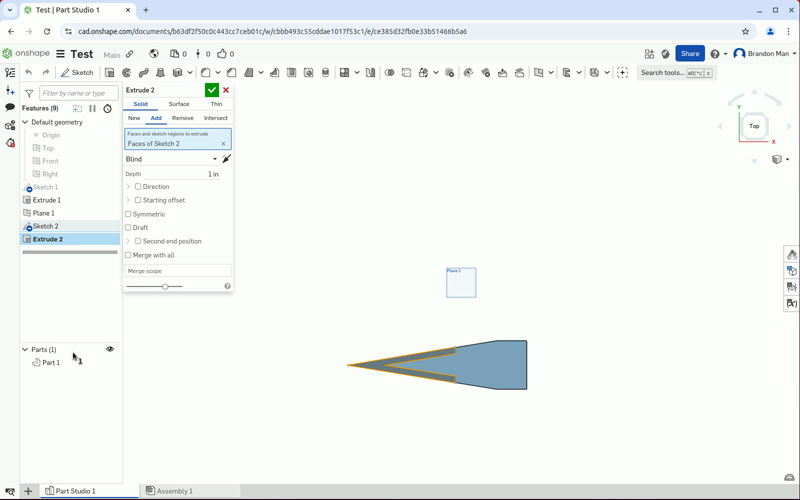
mouse_move(143, 106)
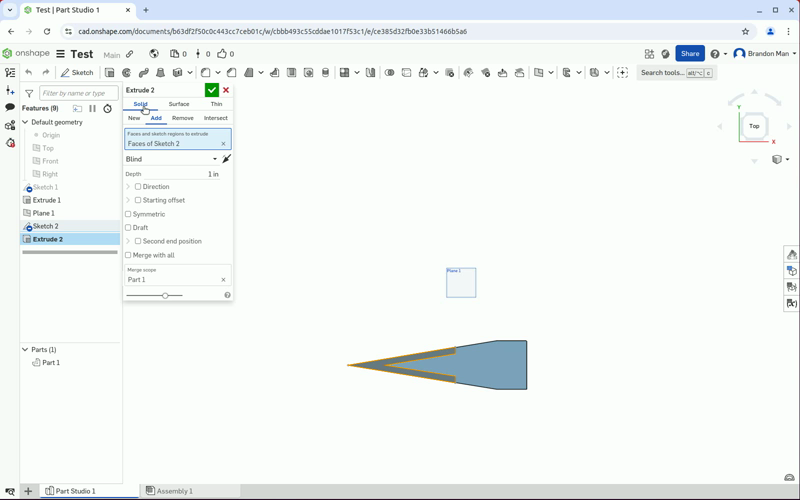
click(143, 106)
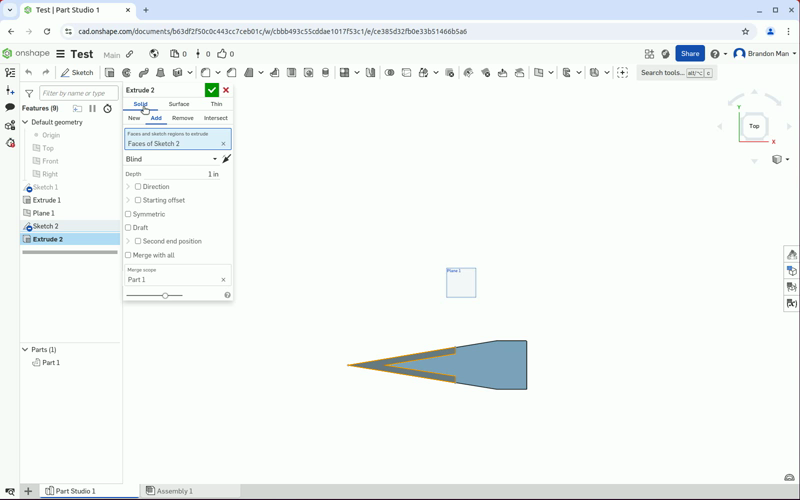
mouse_move(137, 120)
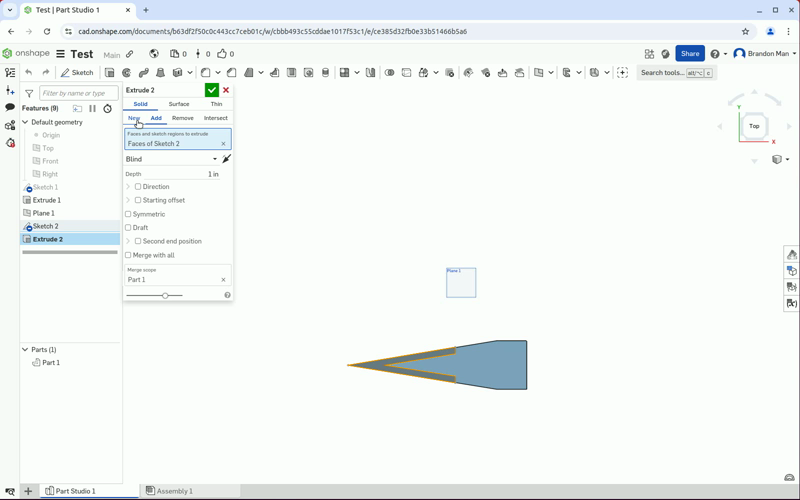
click(137, 120)
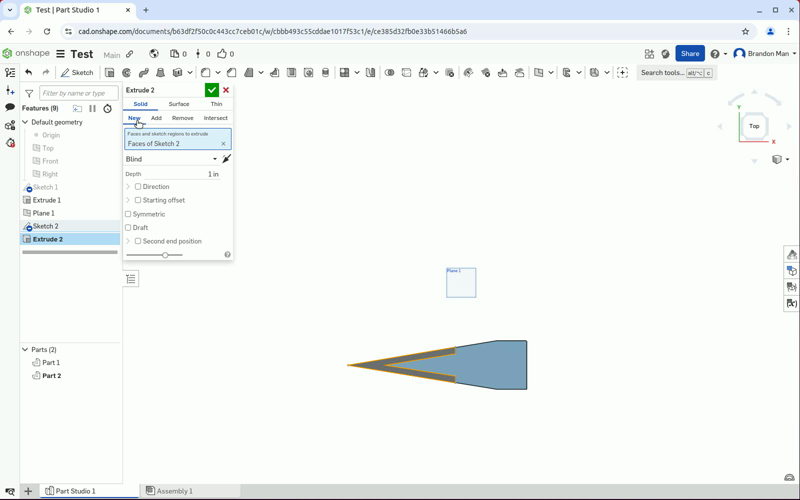
key(tab, 4)
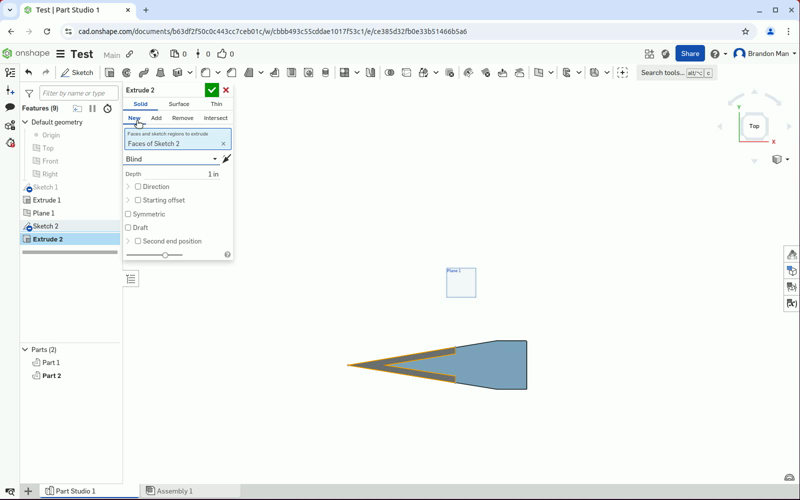
text(15.405)
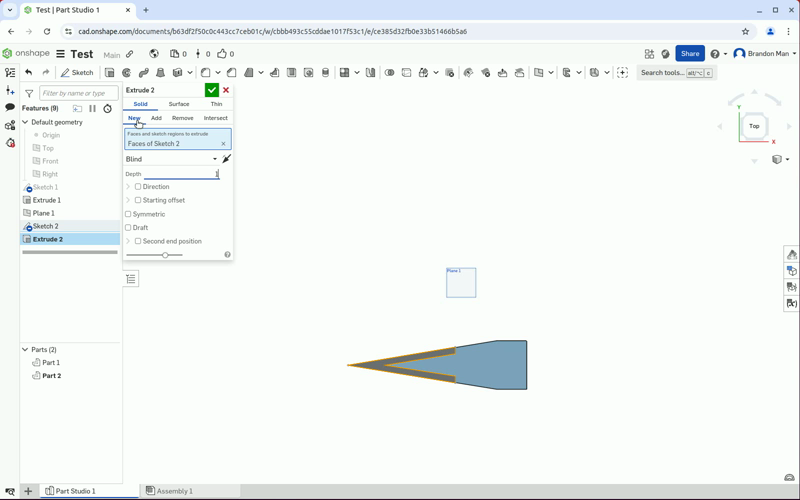
key(enter)
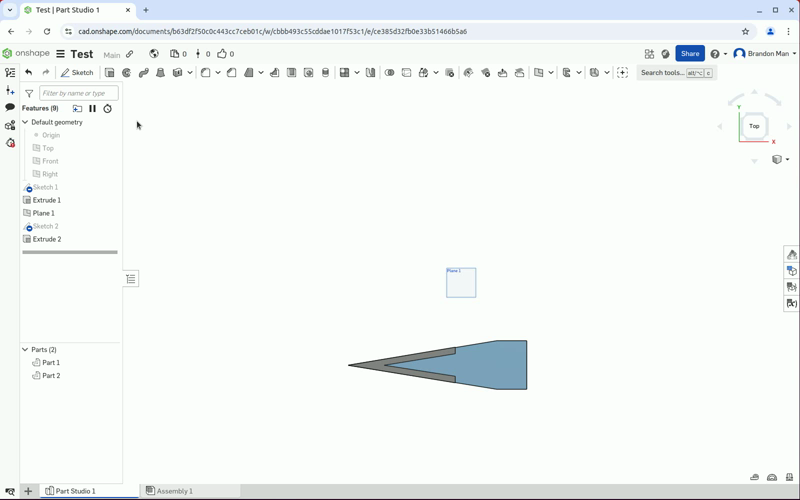
key(shift+h)
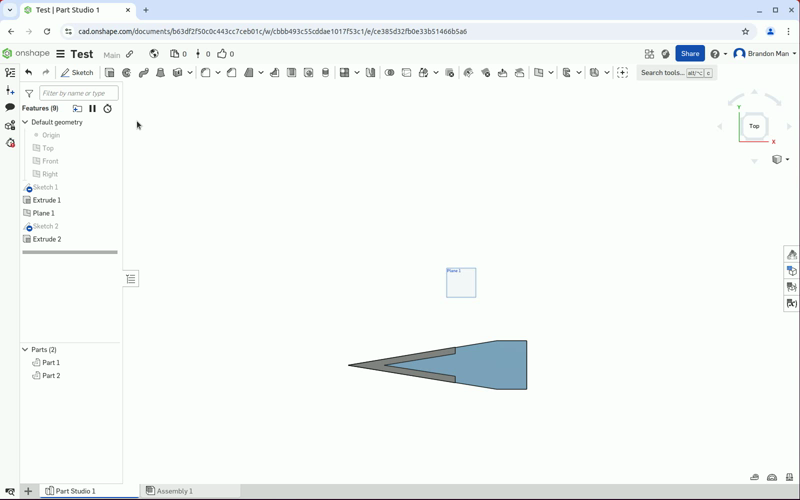
key(shift+h)
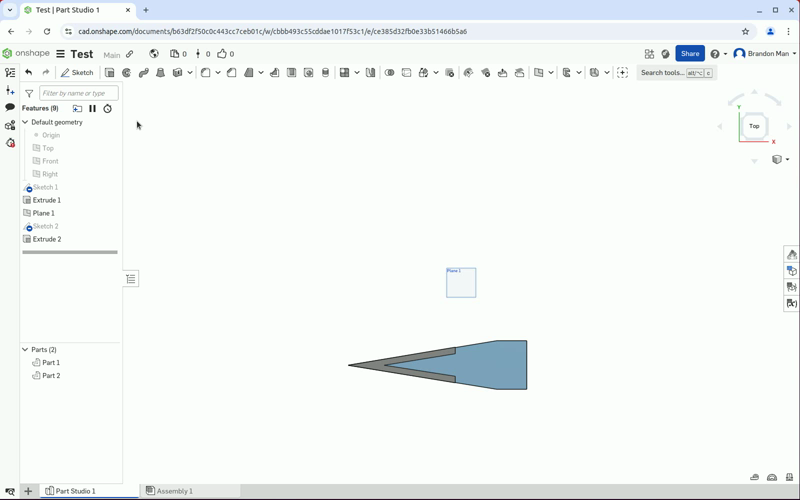
mouse_move(73, 189)
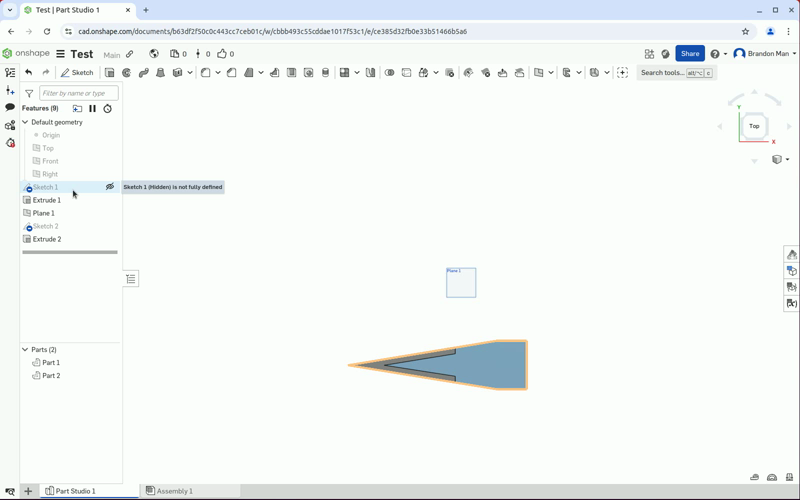
click(73, 189)
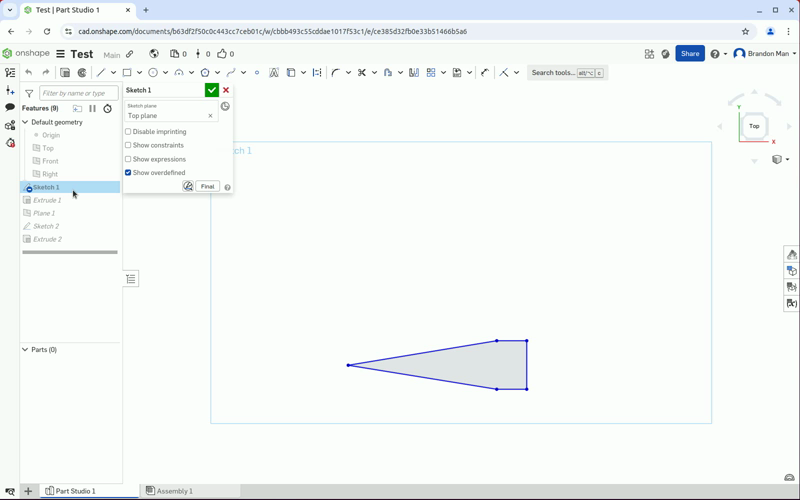
mouse_move(229, 92)
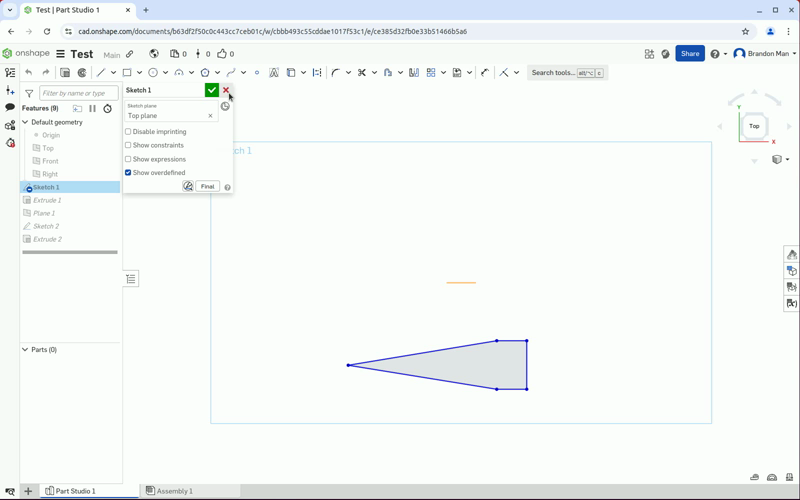
click(229, 92)
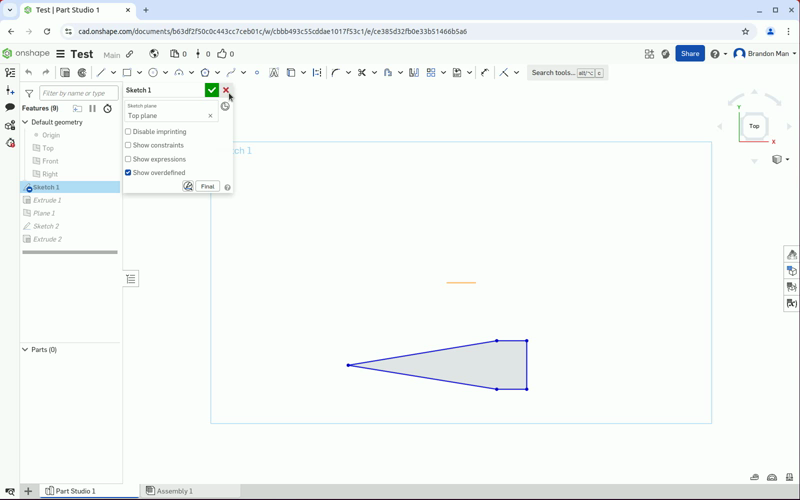
key(shift+s)
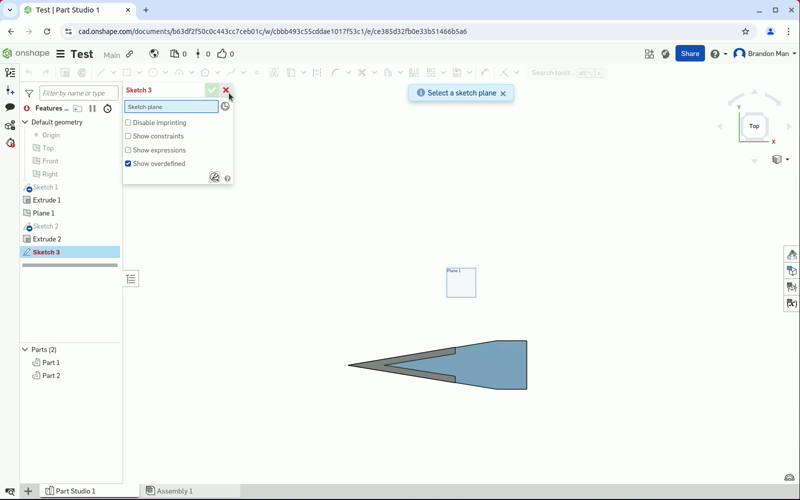
mouse_move(73, 215)
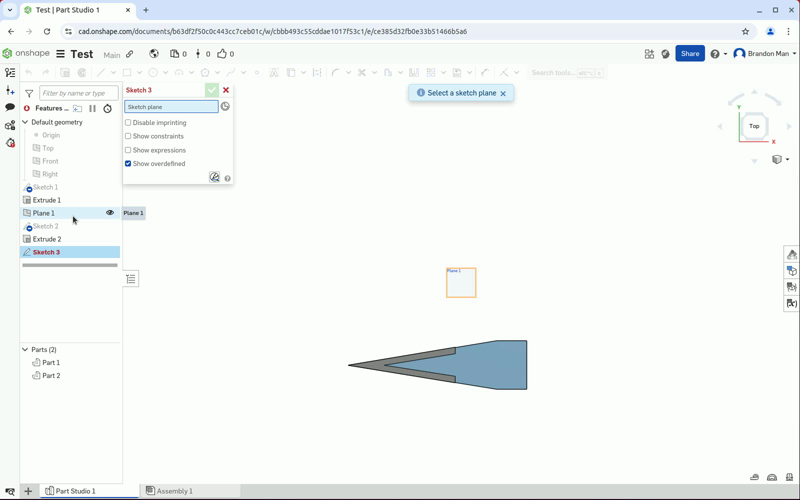
click(73, 215)
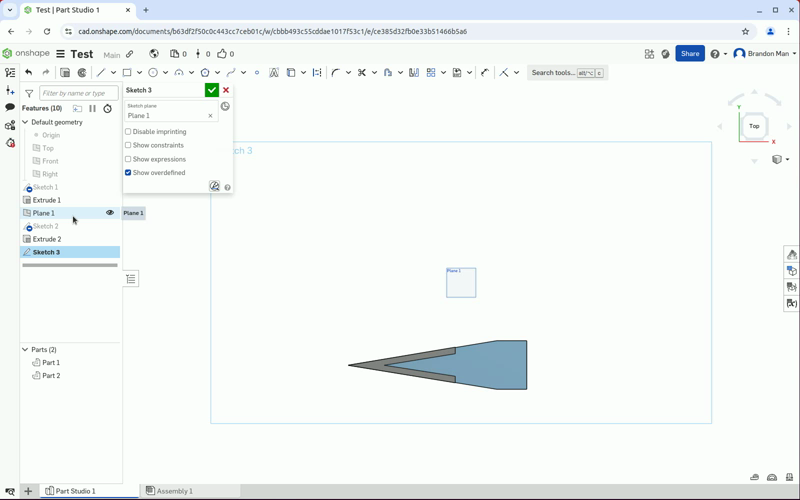
mouse_move(73, 352)
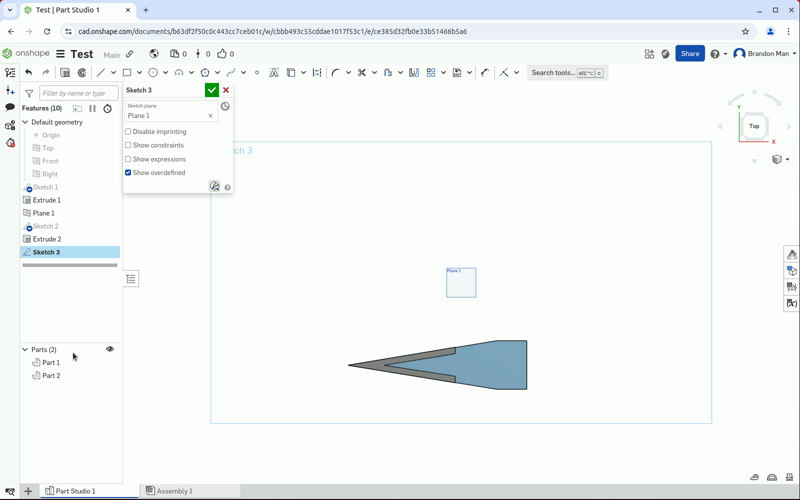
key(y)
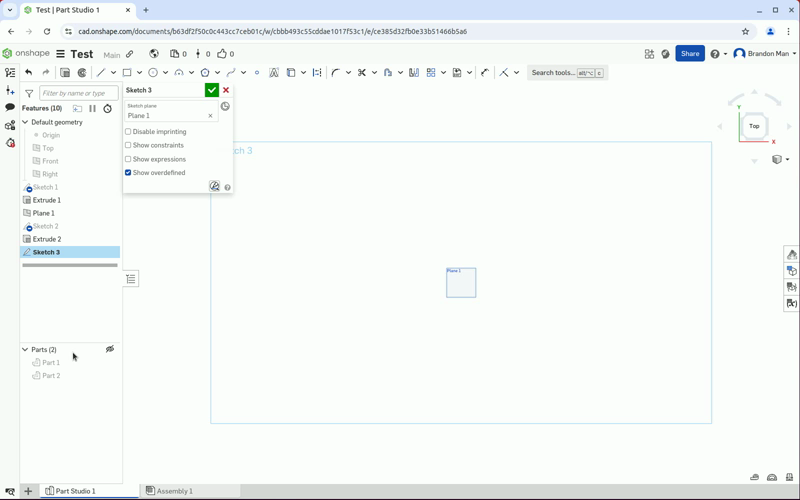
key(c)
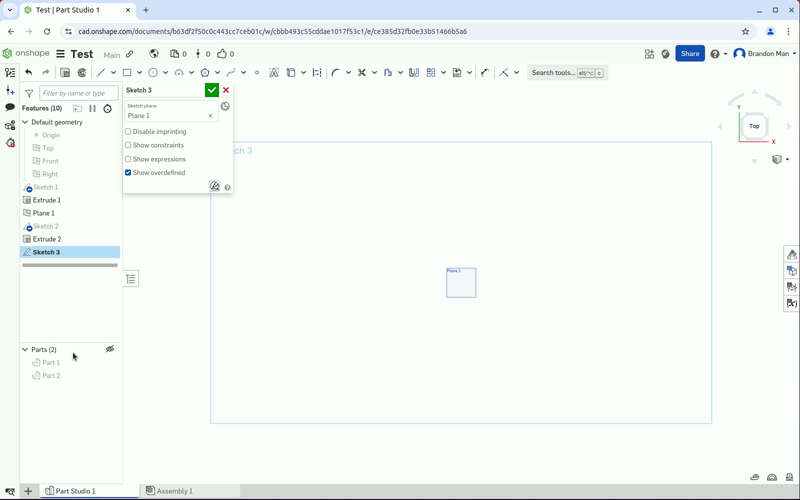
key_down(shift)
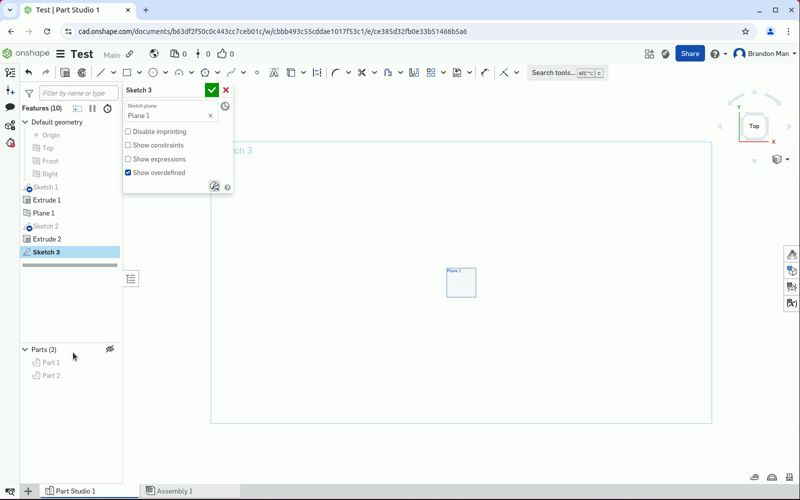
mouse_move(513, 365)
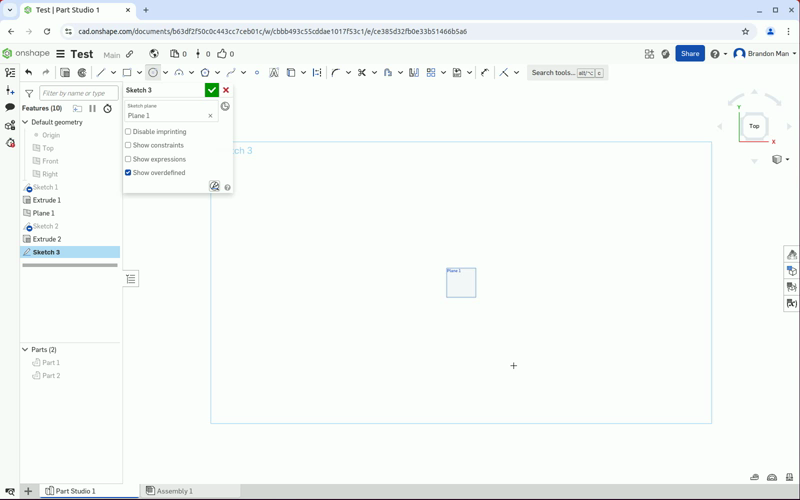
click(513, 365)
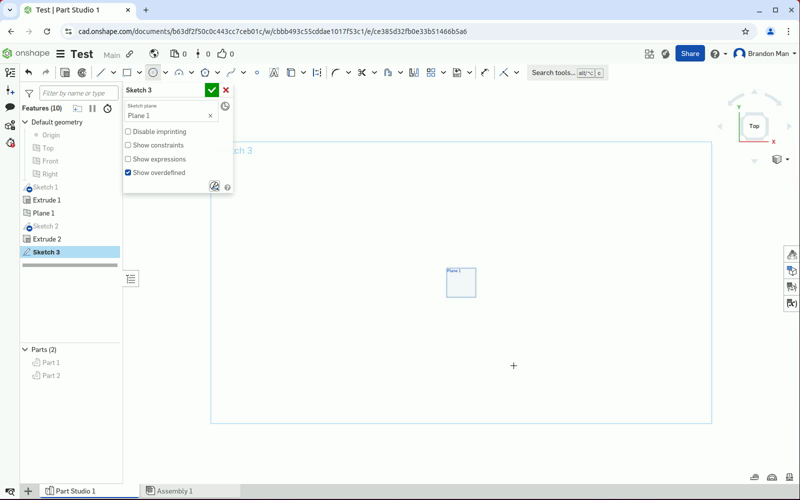
key_up(shift)
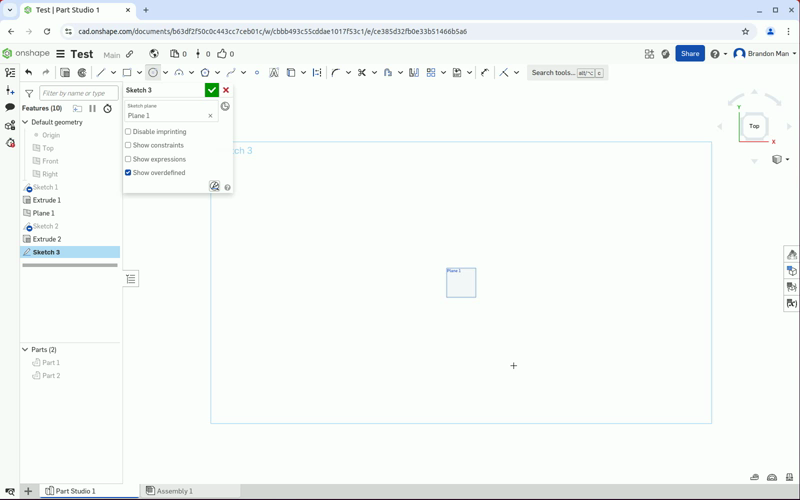
mouse_move(516, 365)
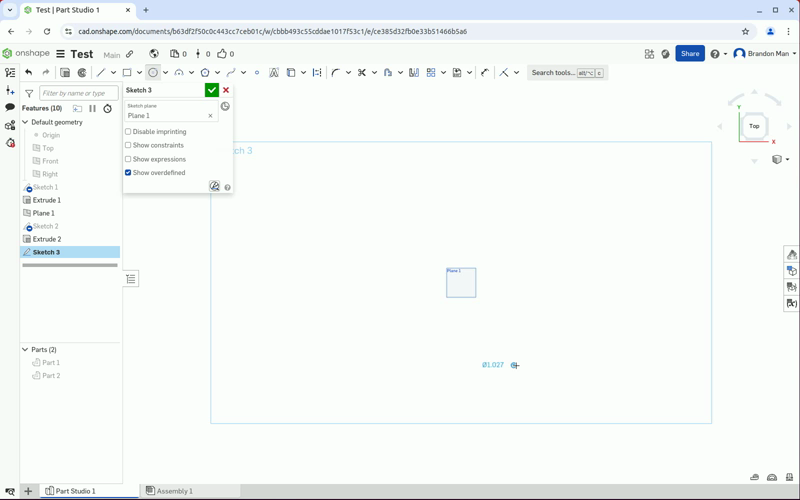
scroll(6)
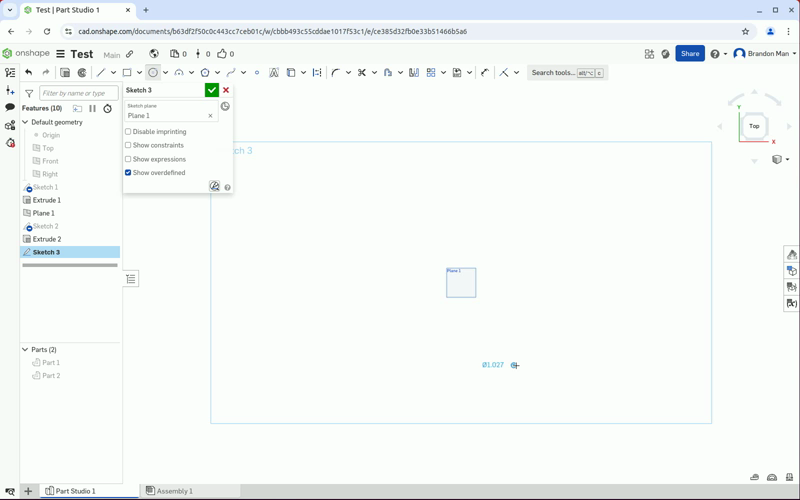
scroll(6)
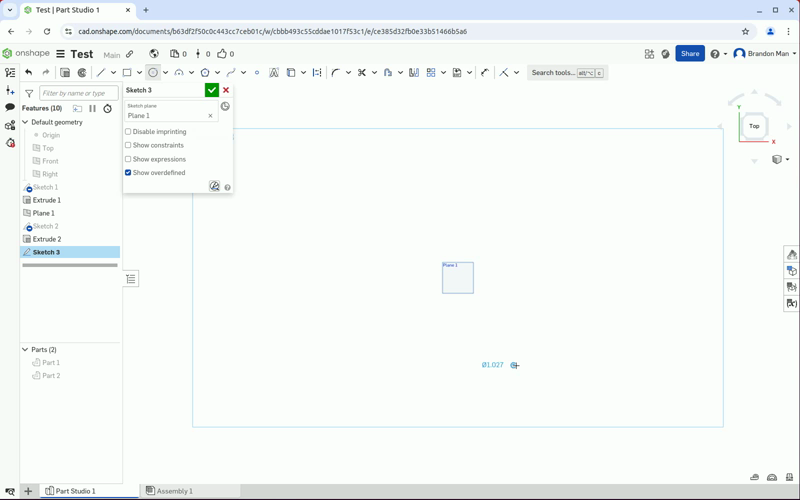
scroll(6)
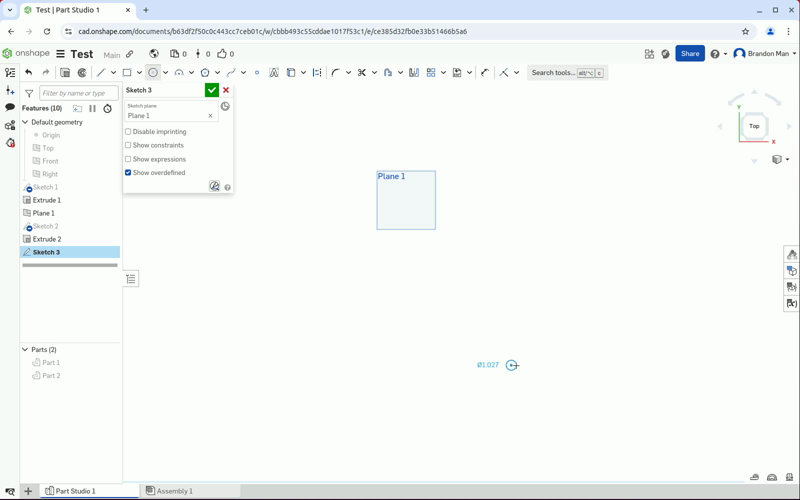
scroll(6)
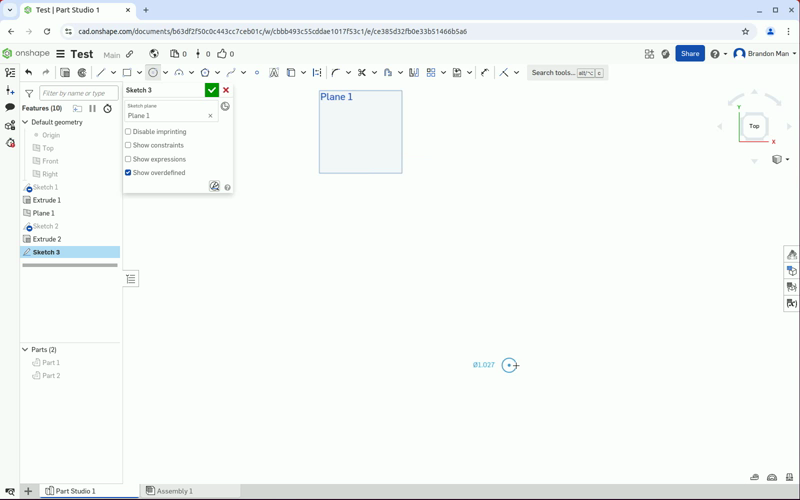
scroll(6)
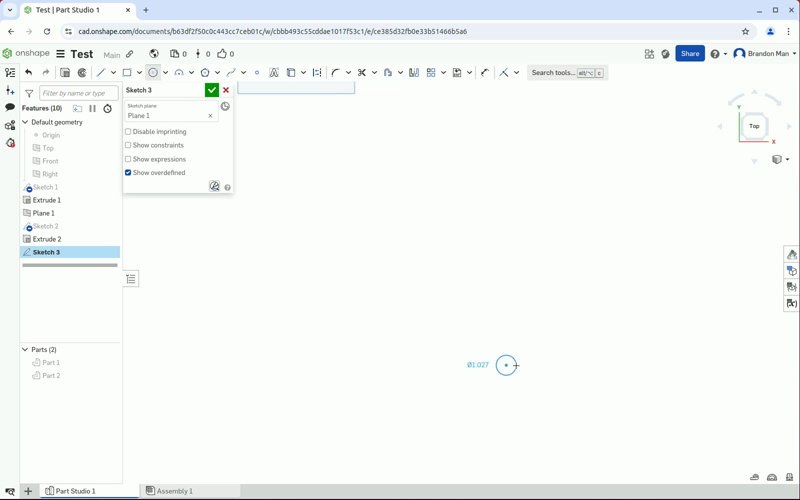
scroll(6)
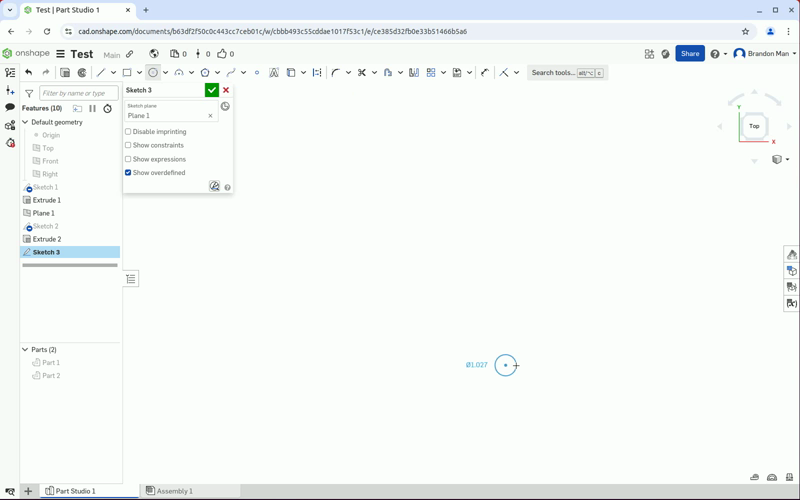
scroll(6)
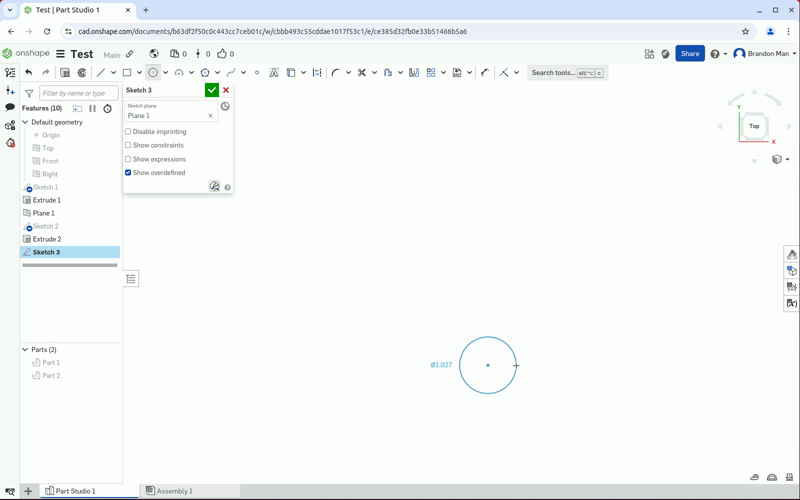
click(516, 365)
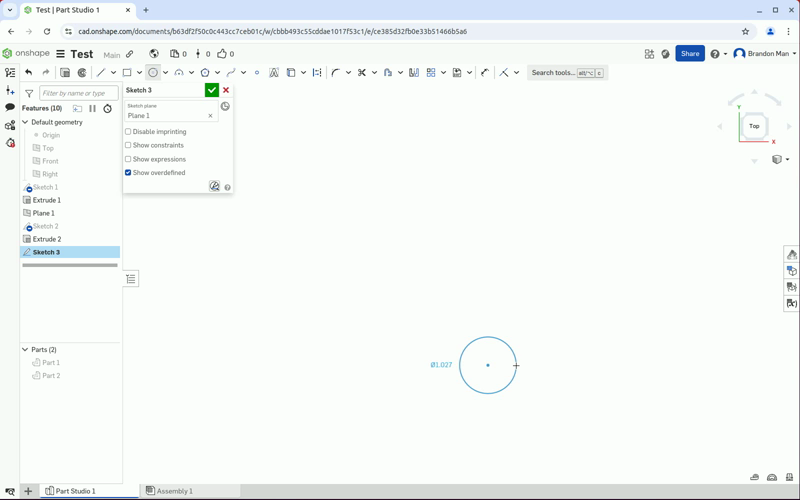
scroll(-6)
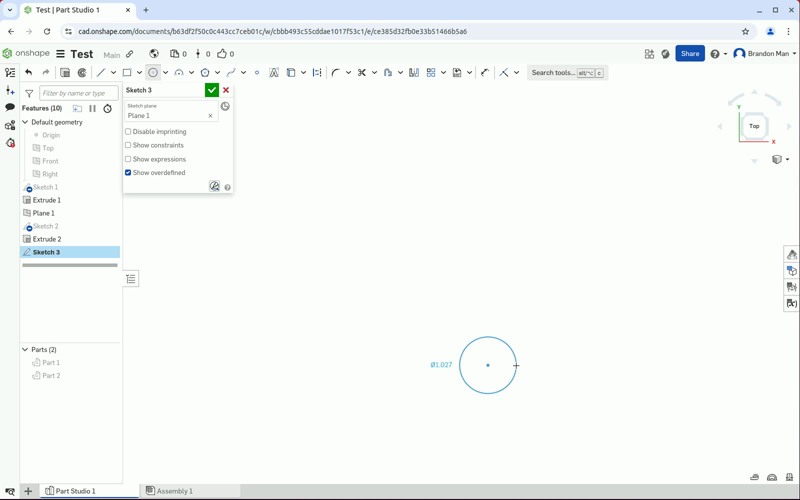
scroll(-6)
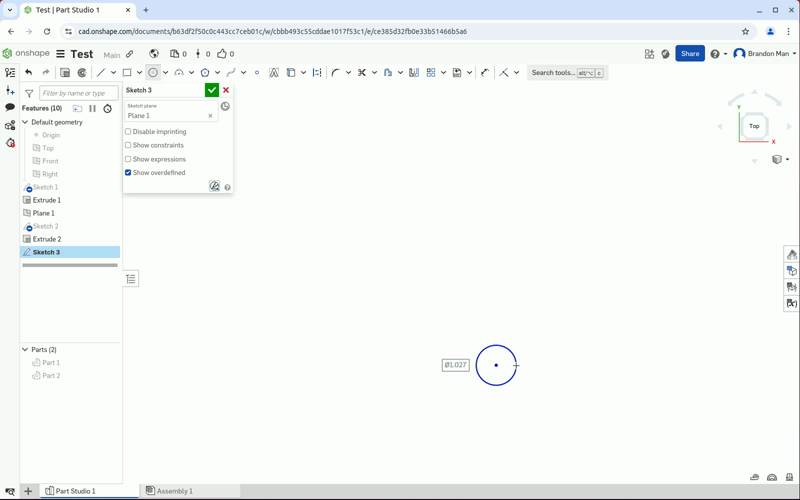
scroll(-6)
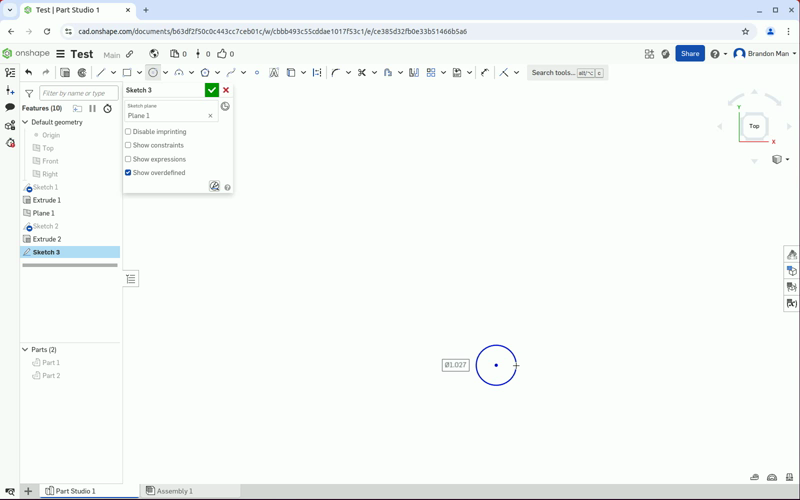
scroll(-6)
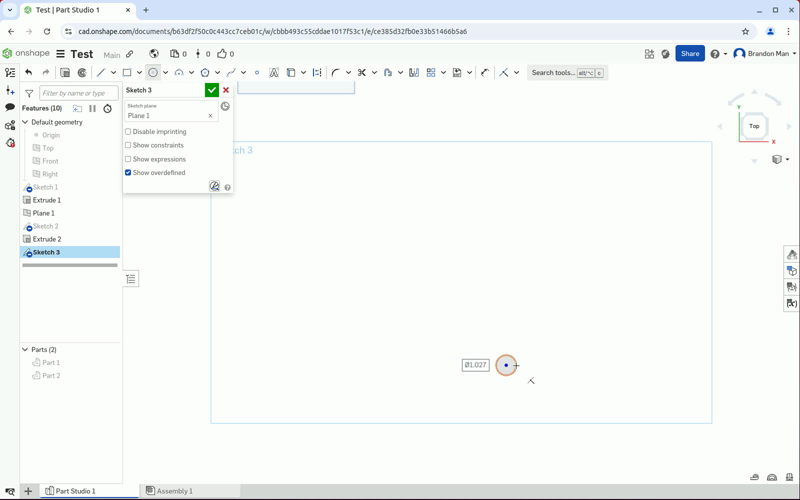
scroll(-6)
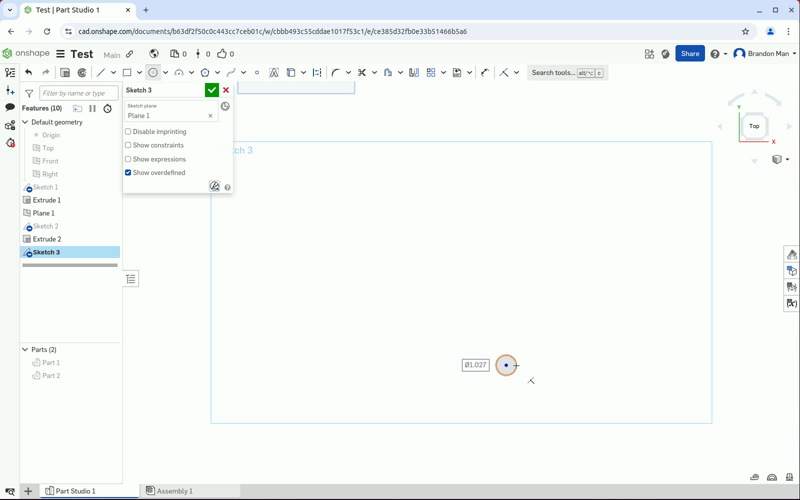
scroll(-6)
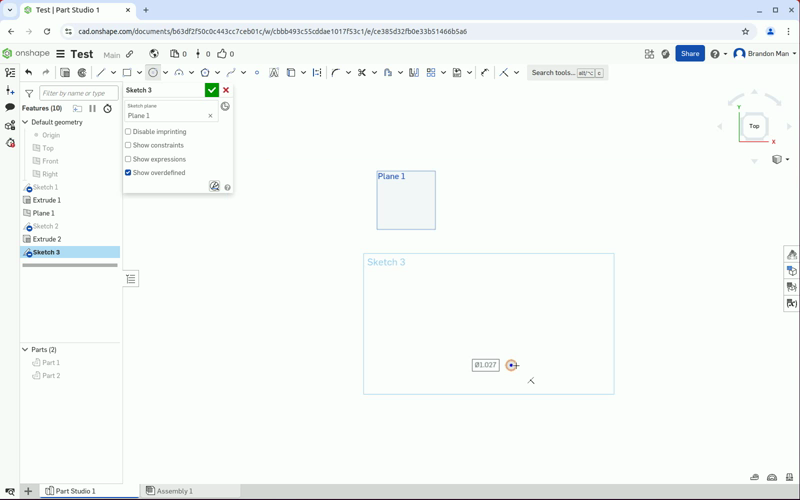
scroll(-6)
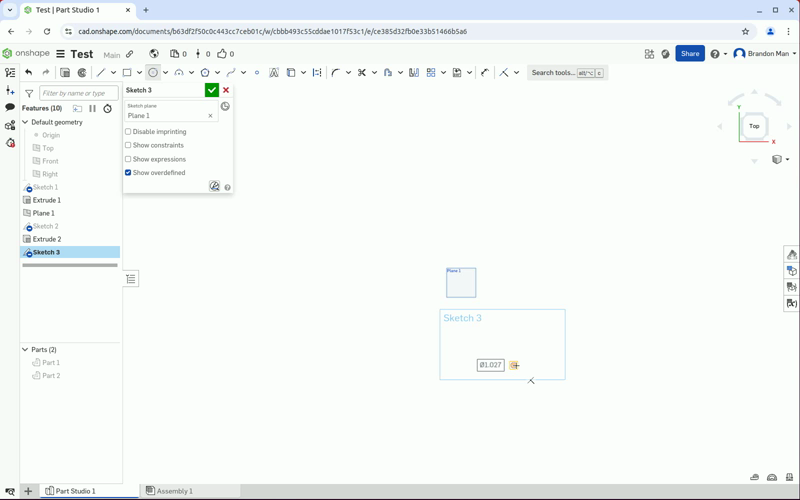
key(esc)
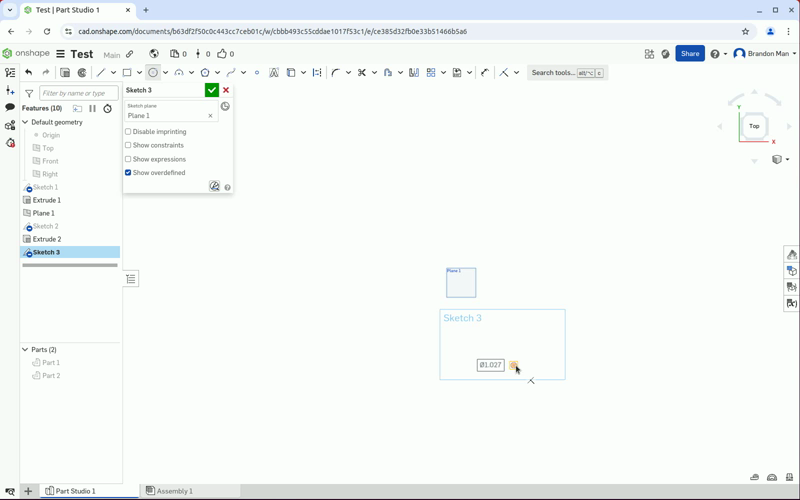
mouse_move(513, 362)
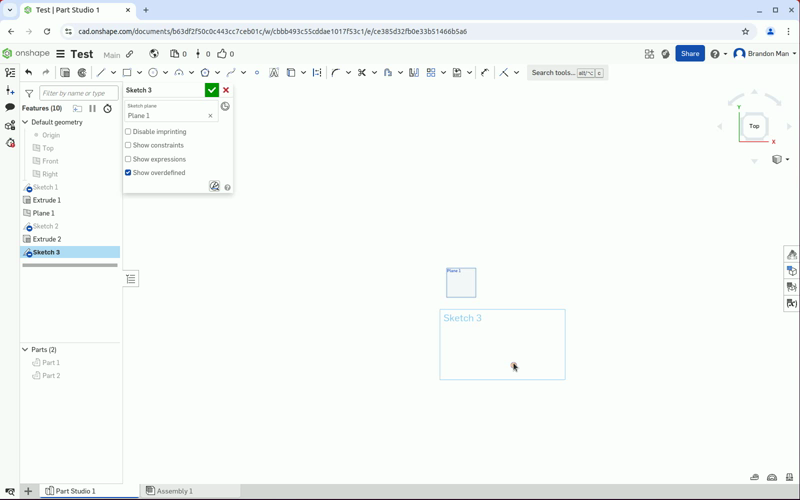
scroll(6)
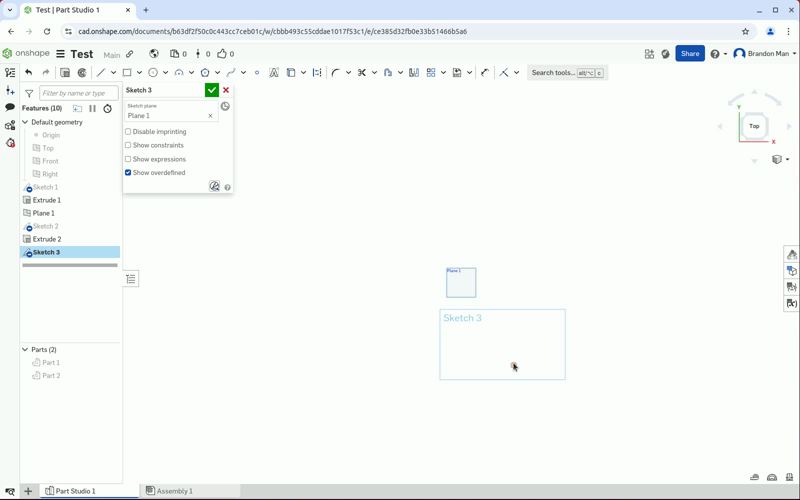
scroll(6)
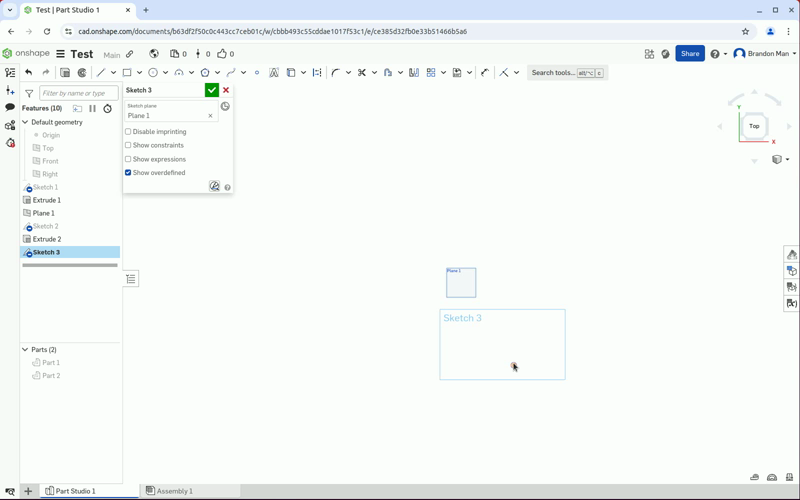
scroll(6)
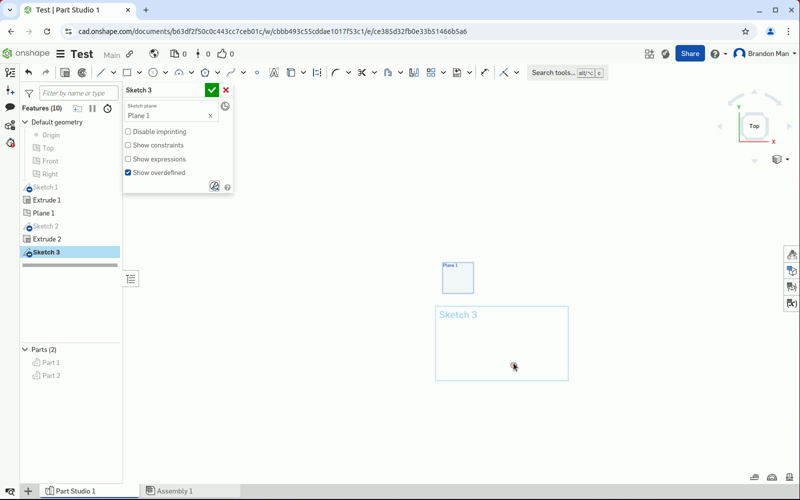
scroll(6)
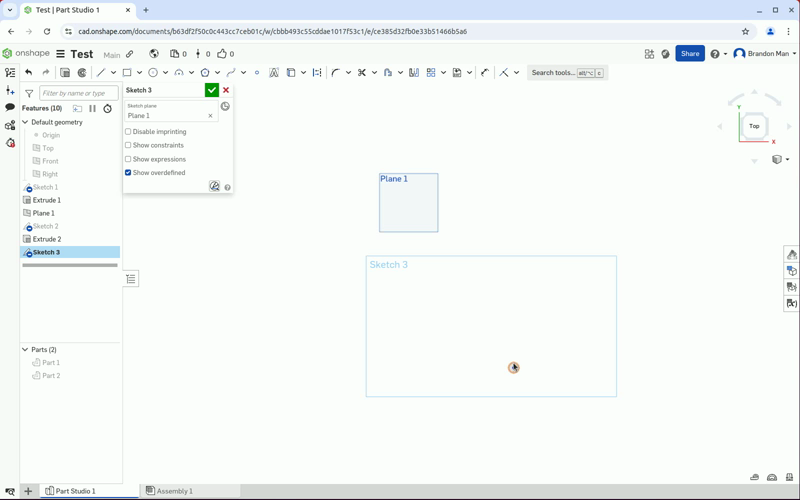
scroll(6)
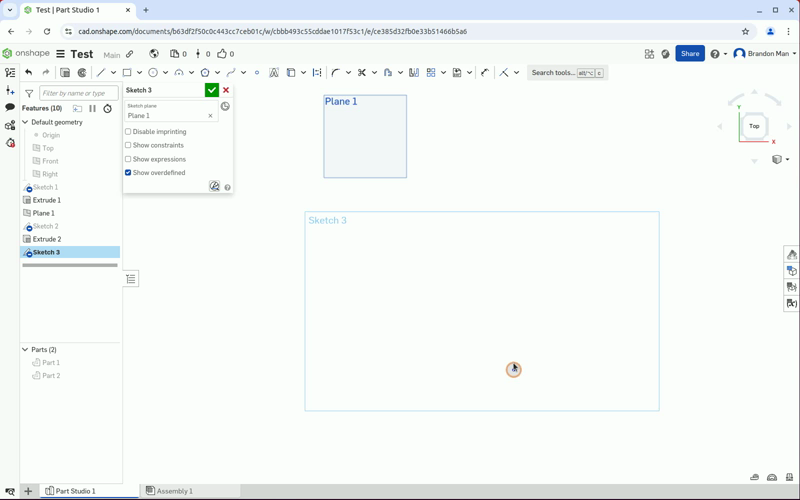
scroll(6)
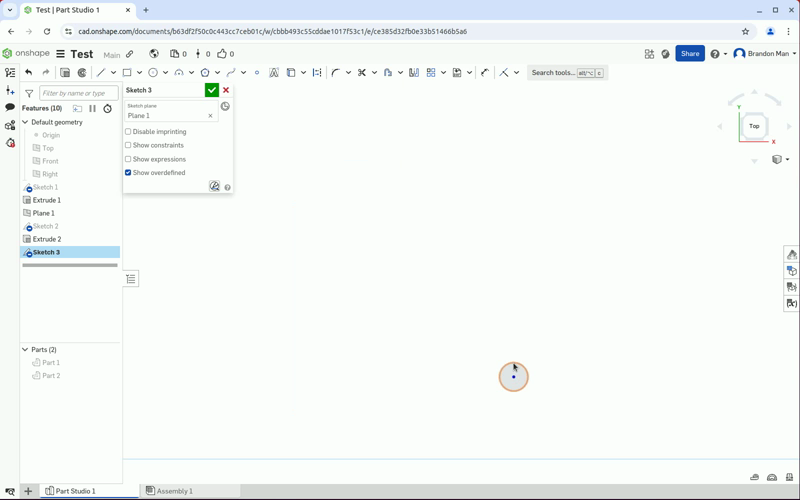
scroll(6)
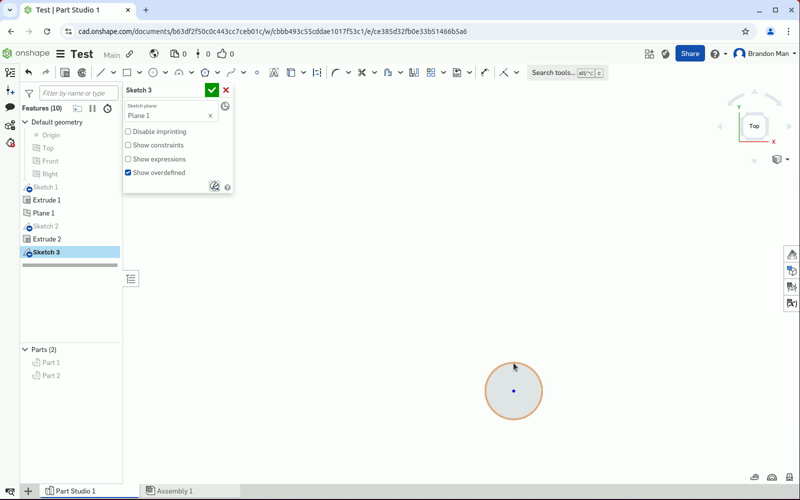
click(513, 362)
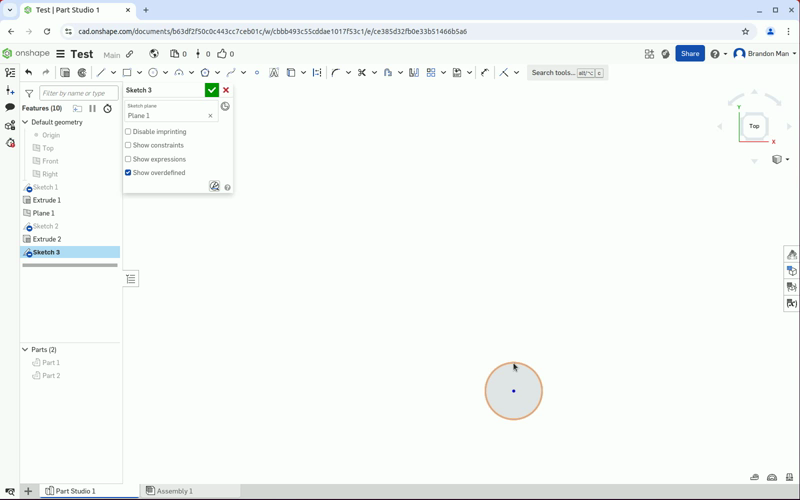
scroll(-6)
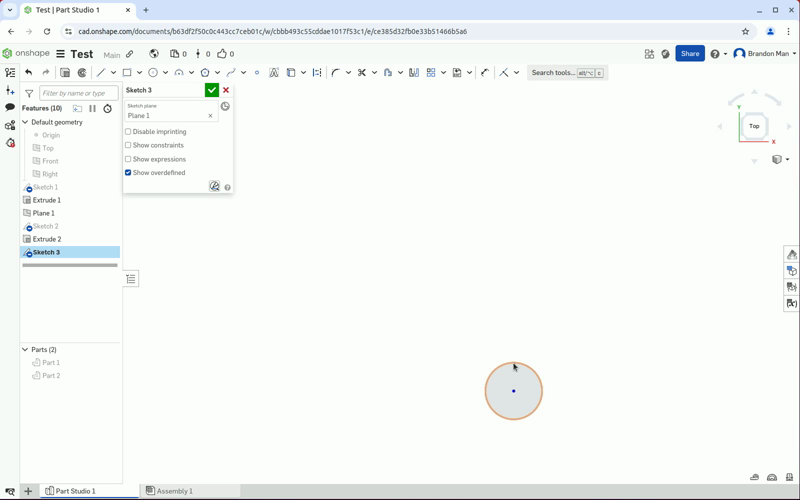
scroll(-6)
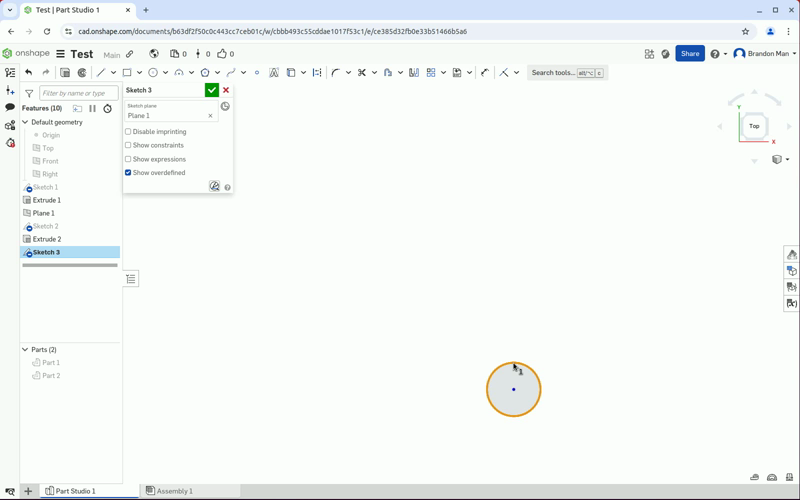
scroll(-6)
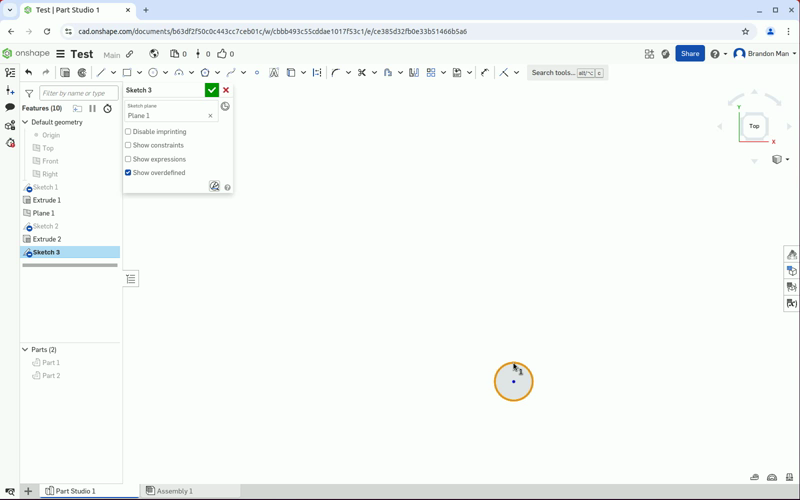
scroll(-6)
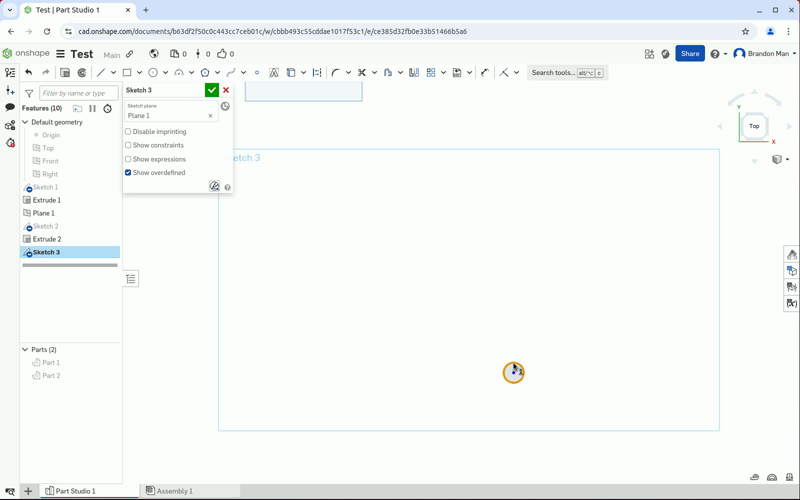
scroll(-6)
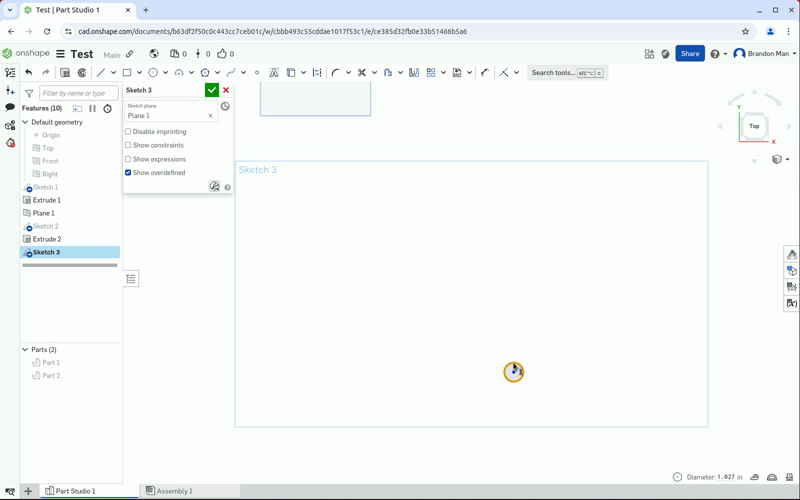
scroll(-6)
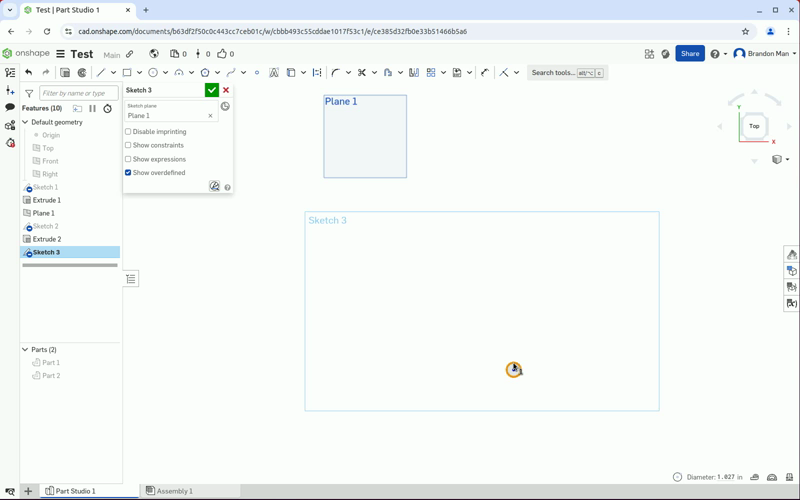
scroll(-6)
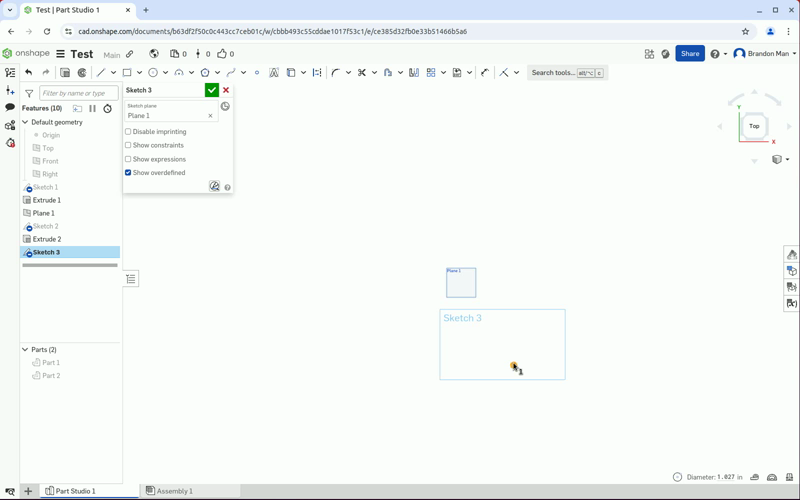
mouse_move(73, 352)
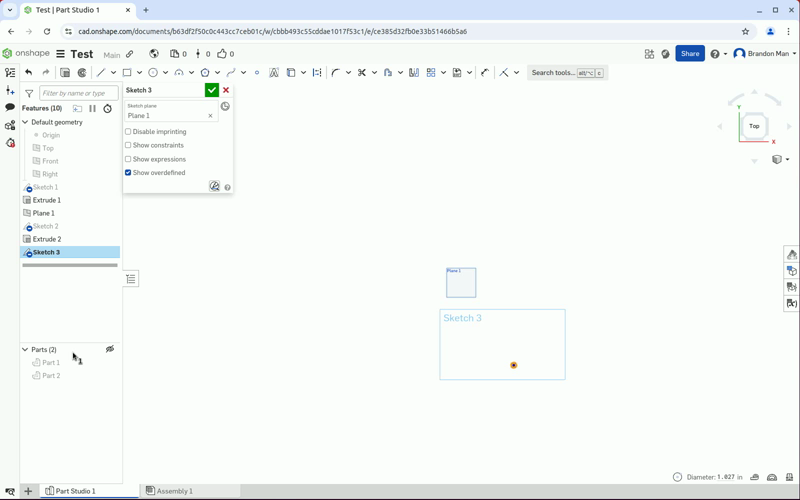
key(shift+y)
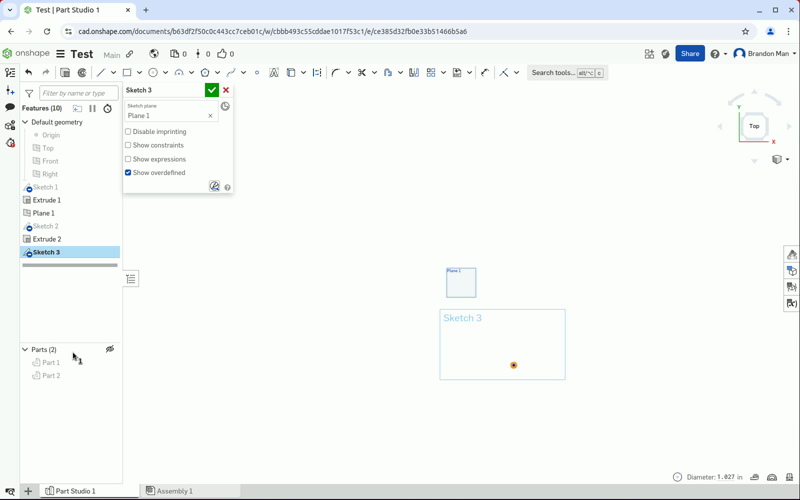
key(shift+e)
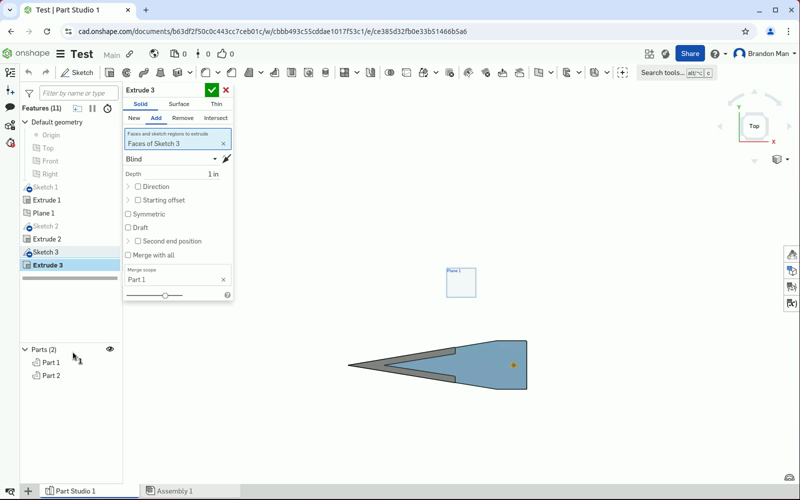
mouse_move(143, 106)
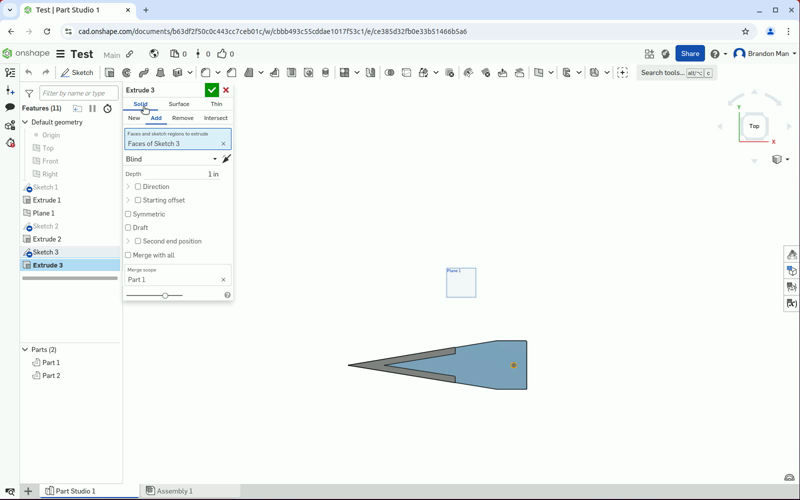
click(143, 106)
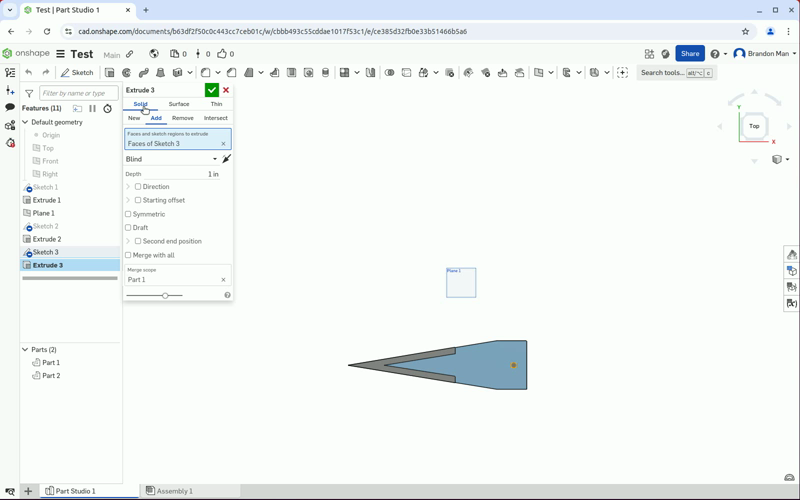
mouse_move(137, 120)
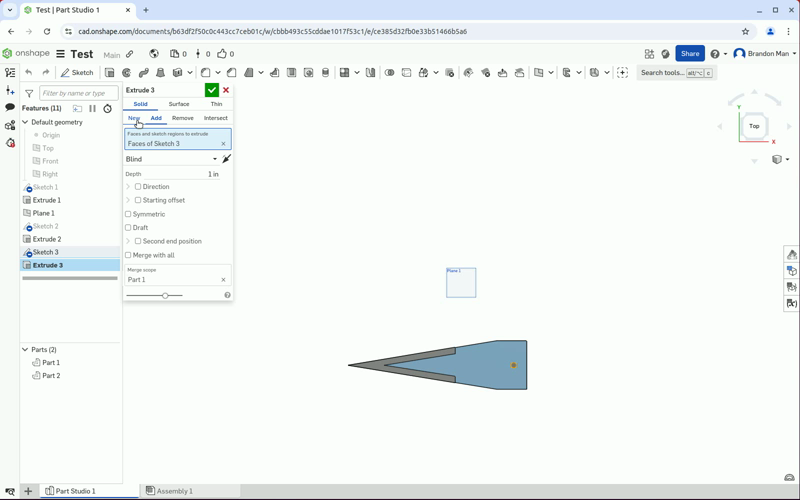
click(137, 120)
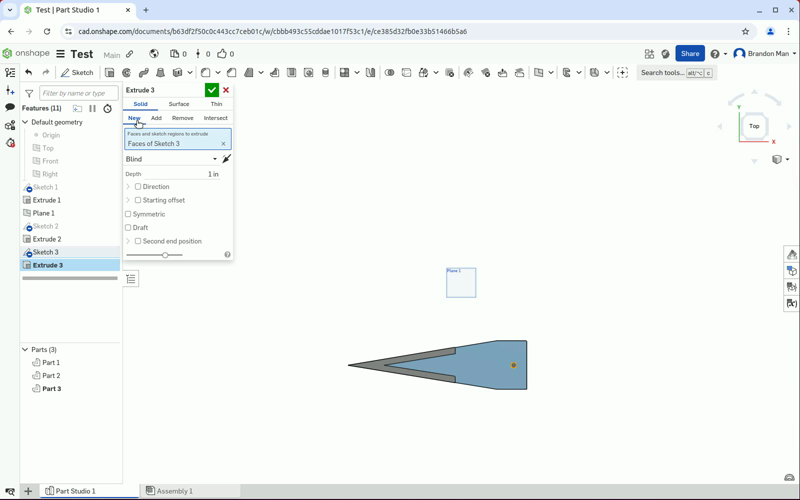
key(tab, 4)
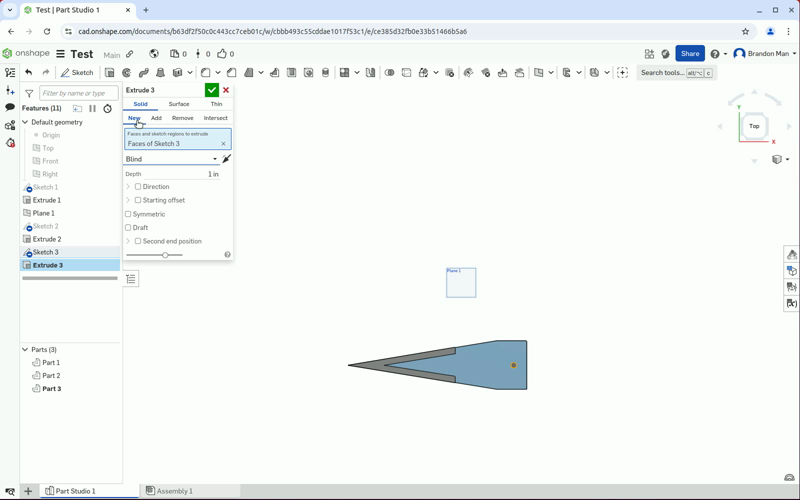
text(1.444)
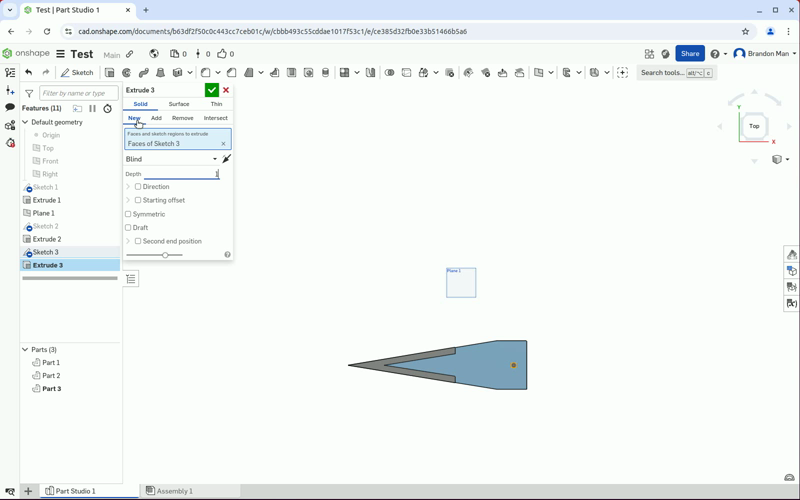
key(enter)
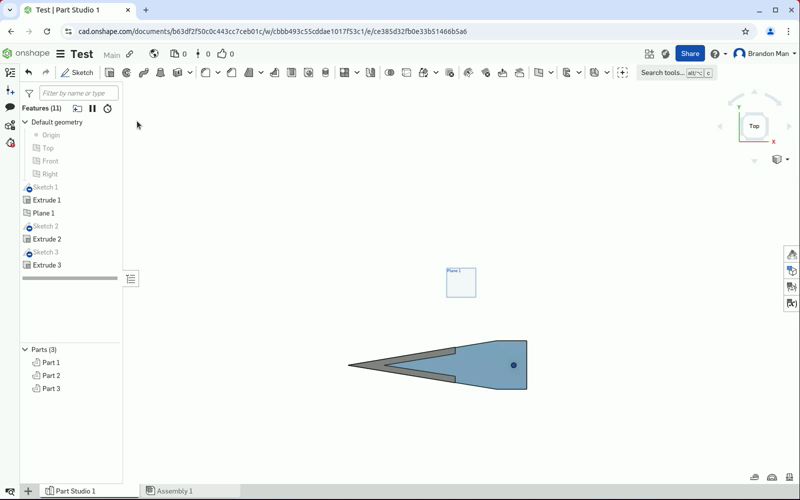
key(shift+h)
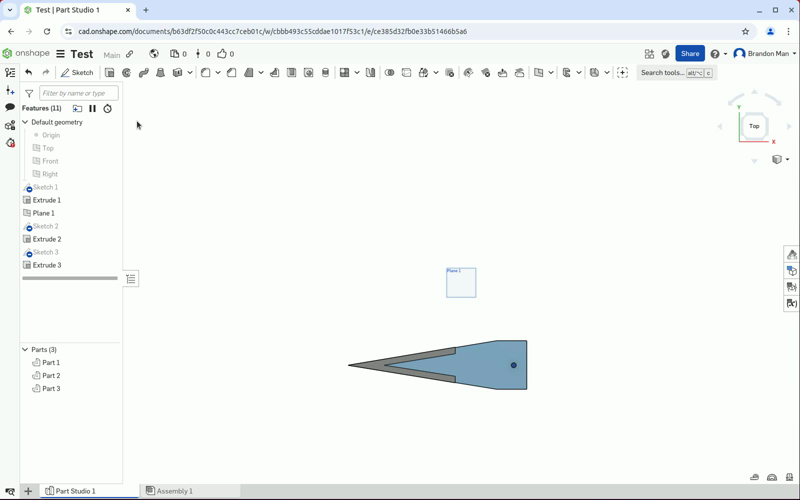
key(shift+h)
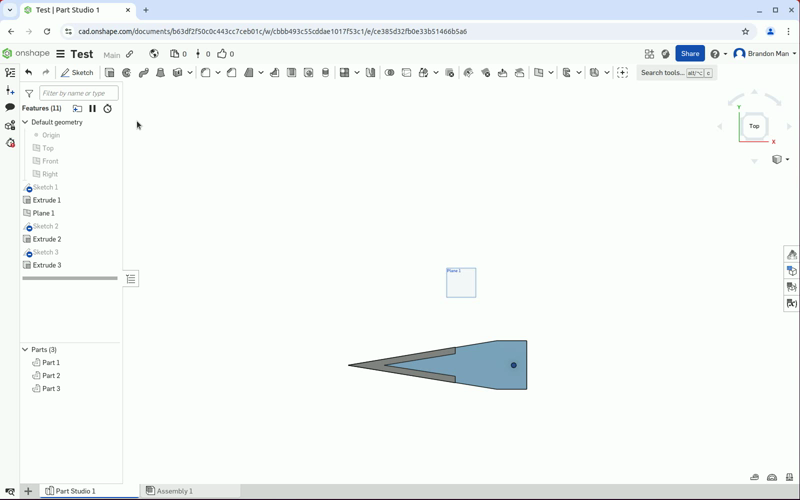
key(shift+7)
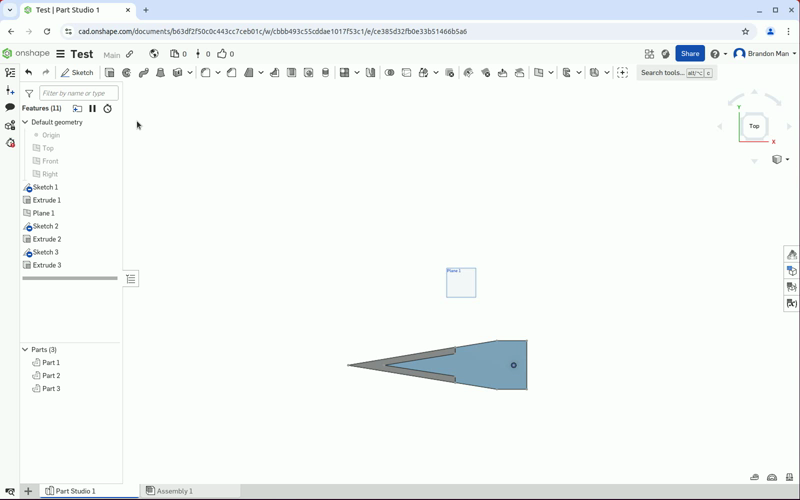
key(up, 3)
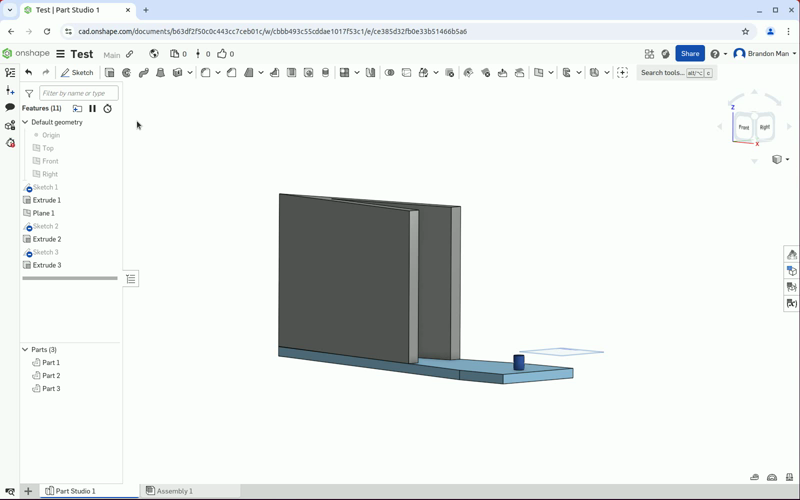
key(left, 3)
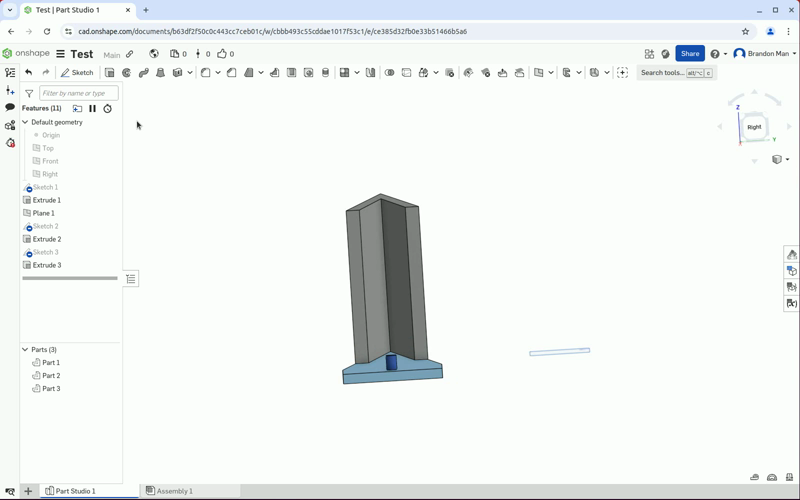
key(right, 3)
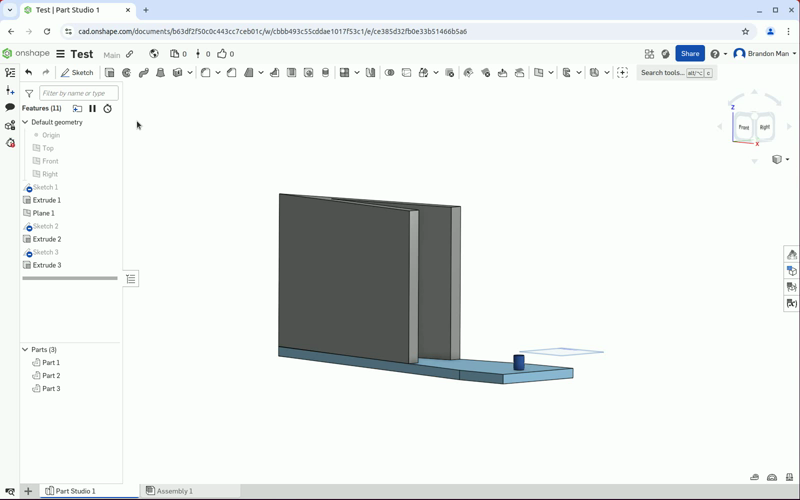
key(down, 3)
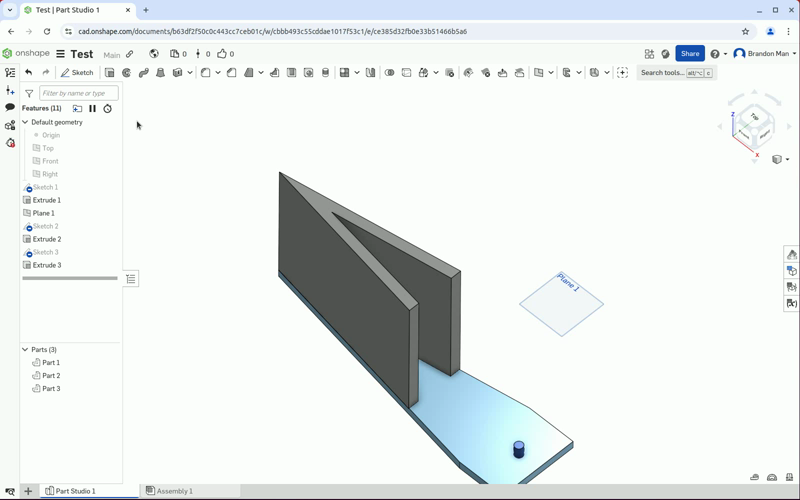
mouse_move(73, 189)
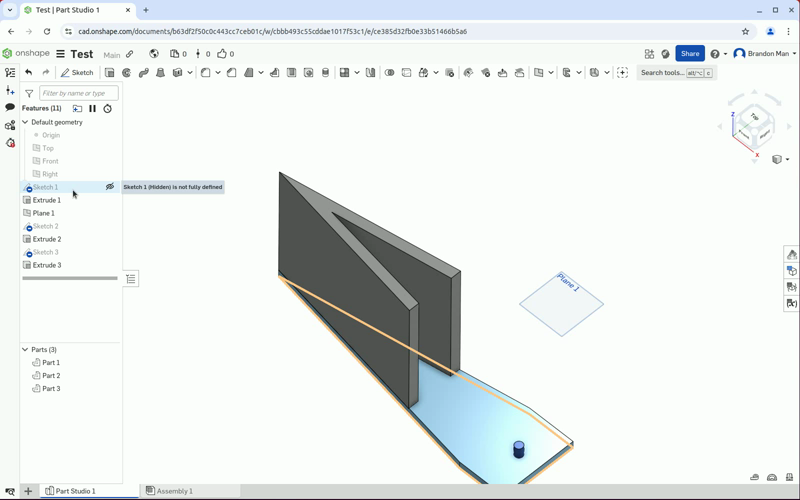
click(73, 189)